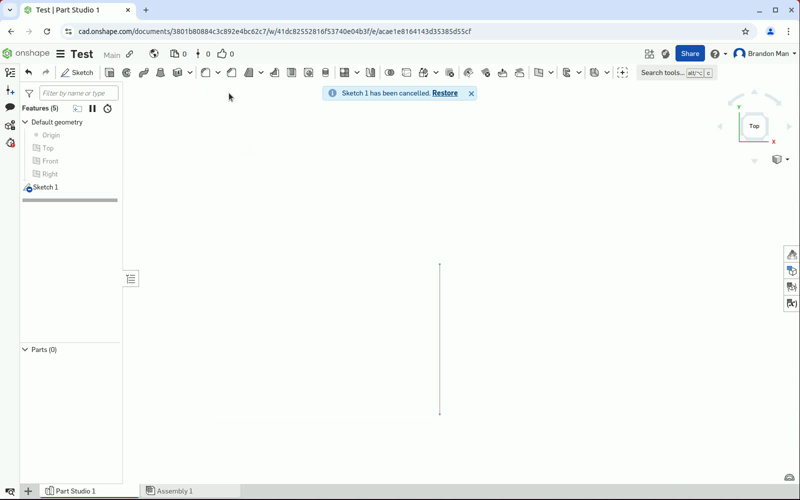
key(shift+h)
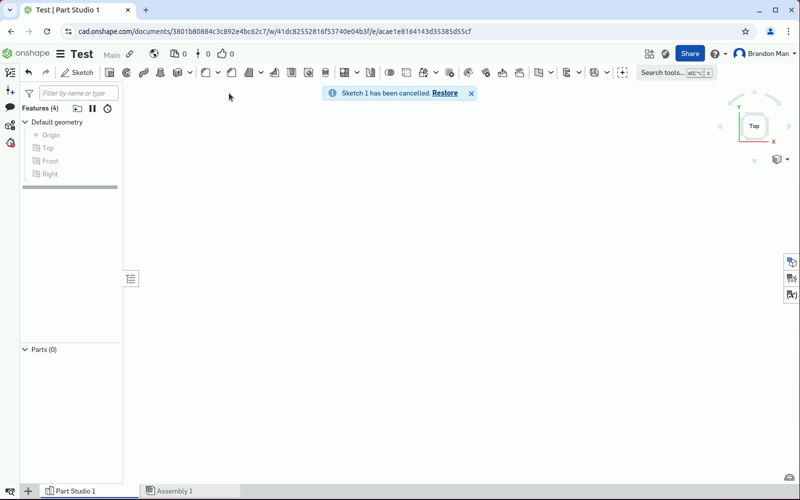
mouse_move(73, 352)
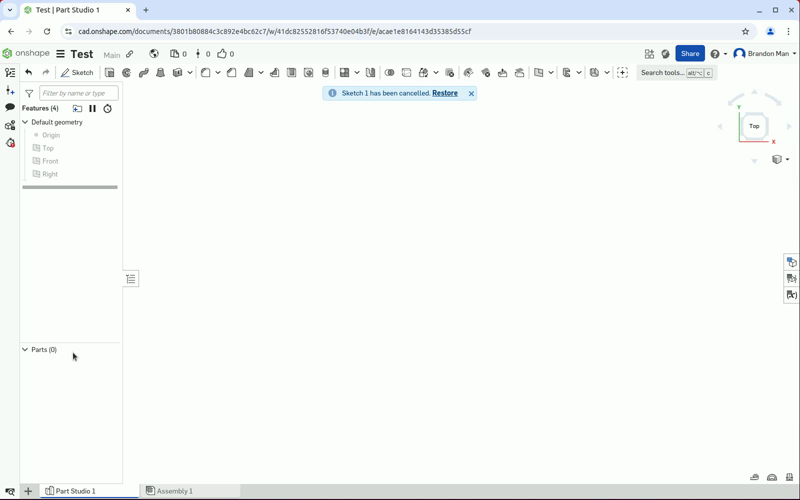
key(y)
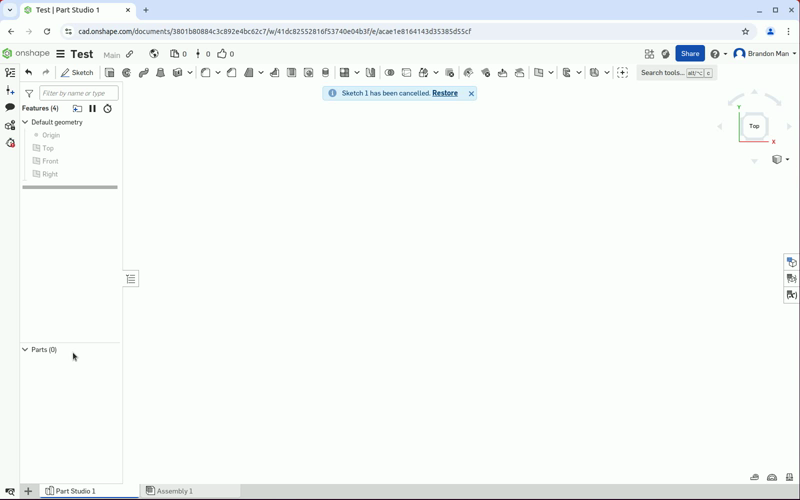
key(shift+p)
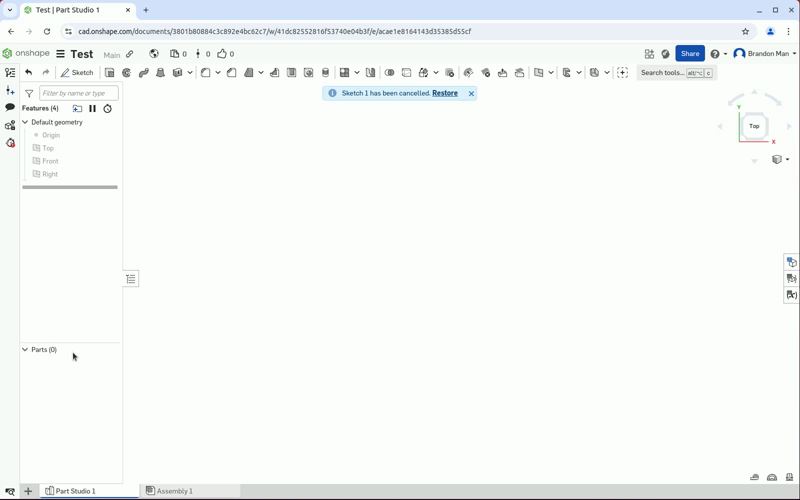
key(space)
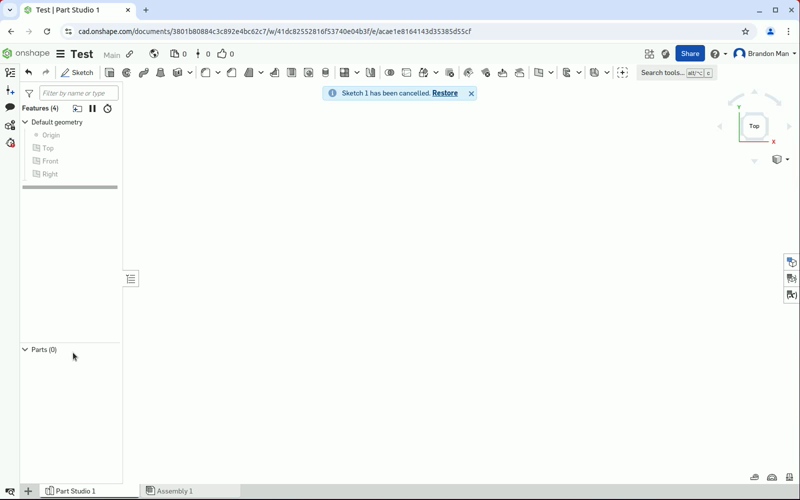
key_down(shift)
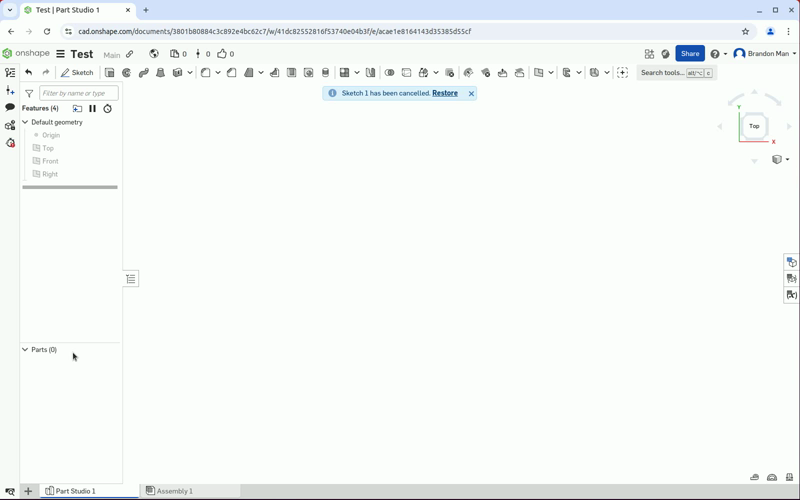
key(up)
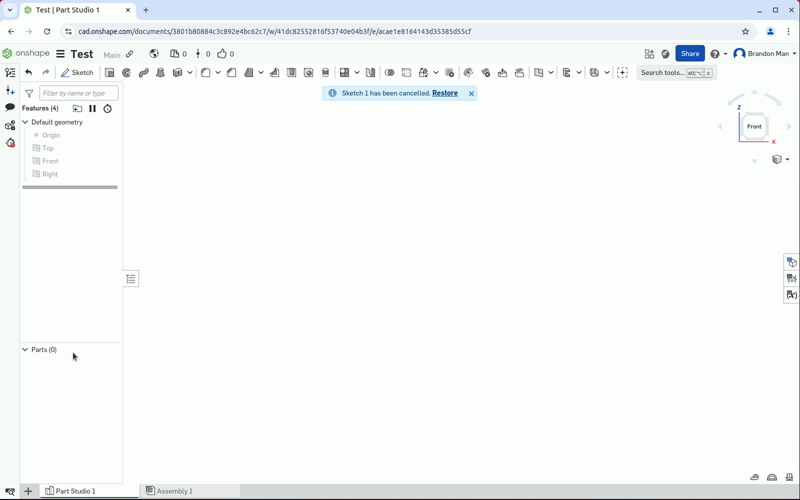
key_up(shift)
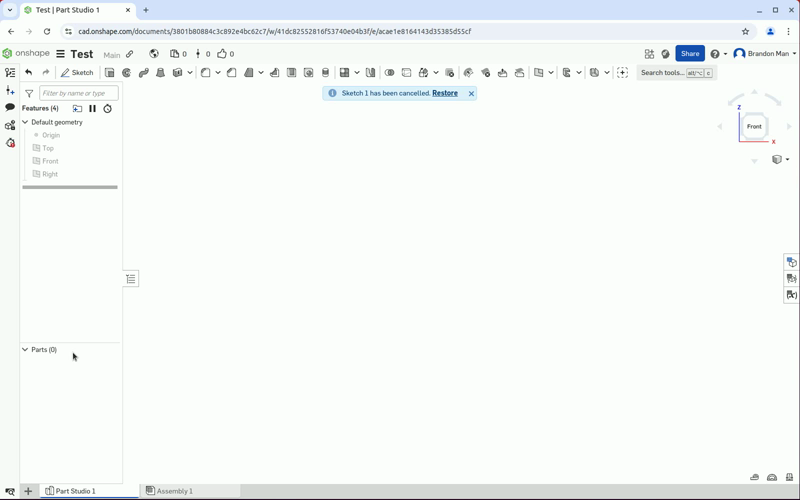
mouse_move(73, 352)
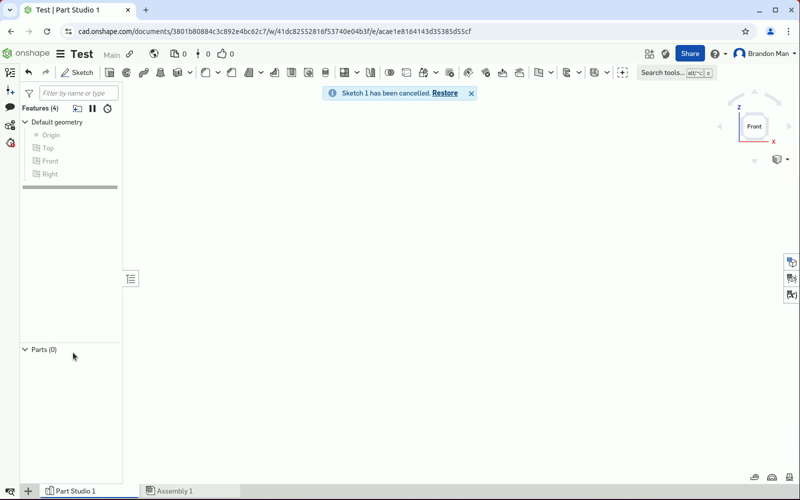
key(shift+y)
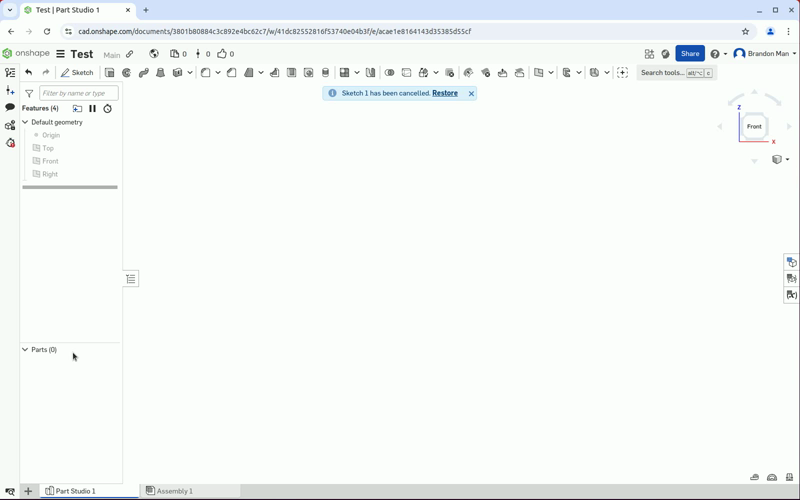
key(shift+s)
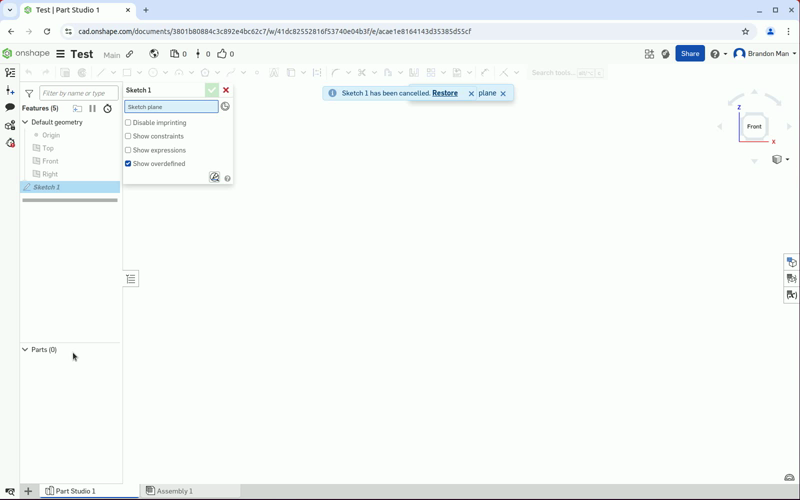
mouse_move(73, 163)
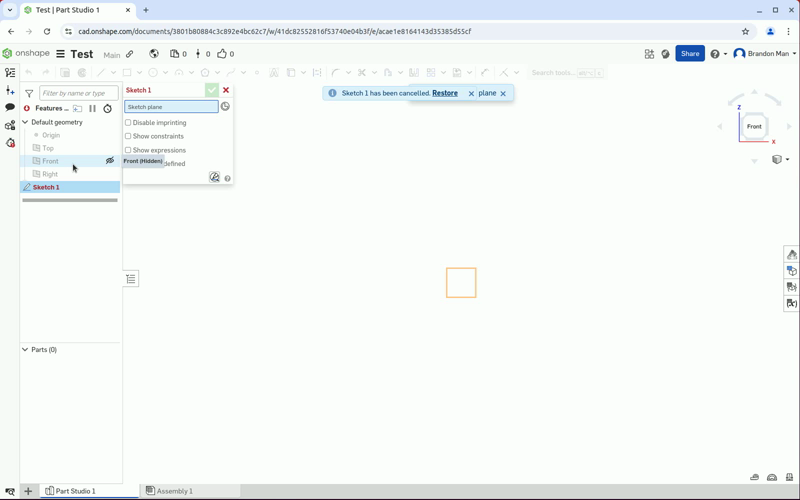
click(73, 163)
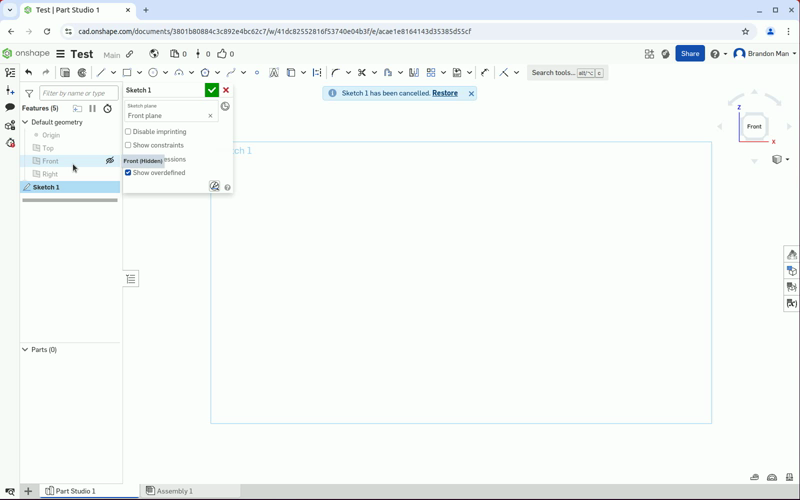
mouse_move(73, 352)
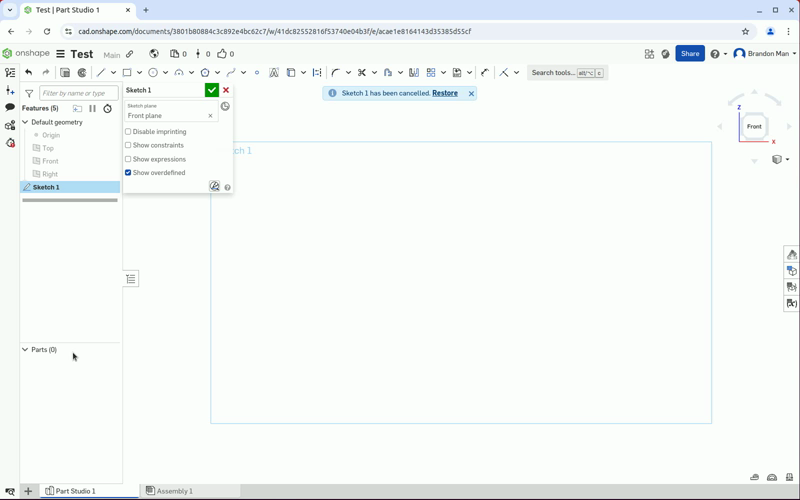
key(y)
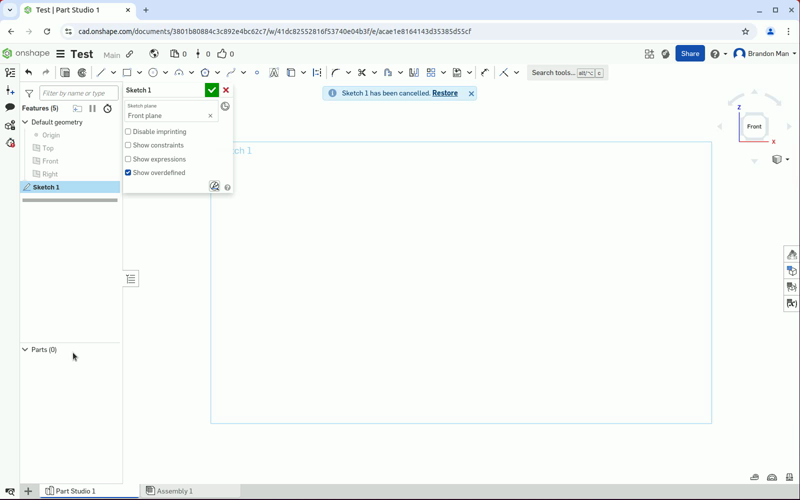
key(l)
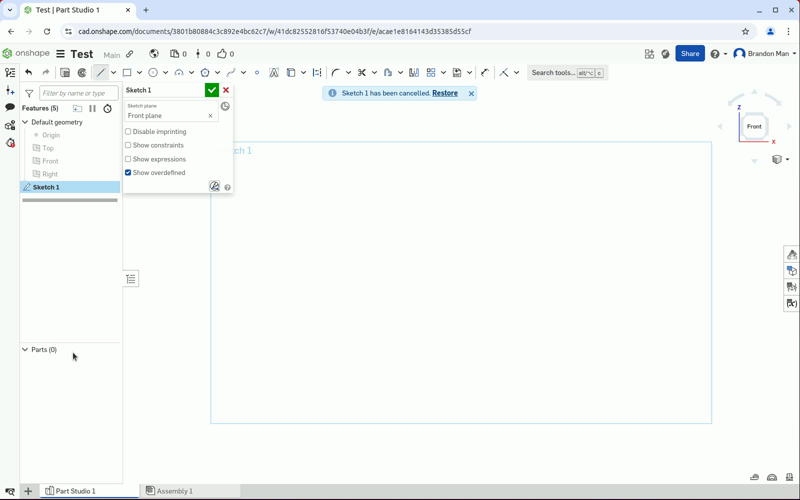
key_down(shift)
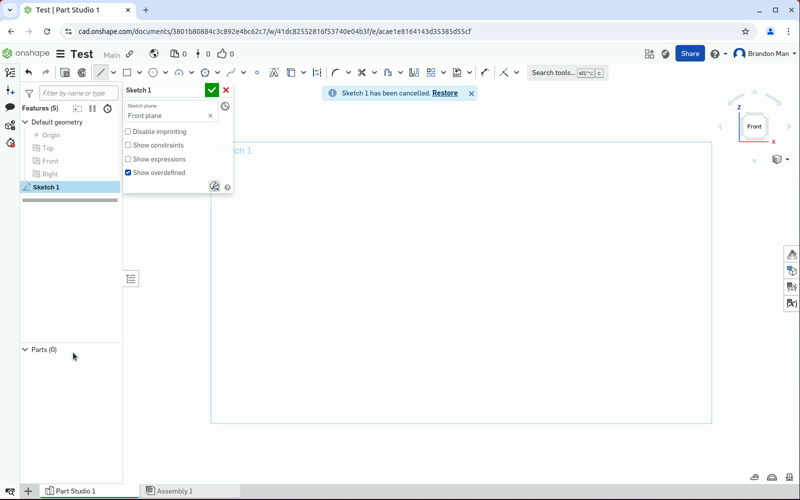
mouse_move(460, 282)
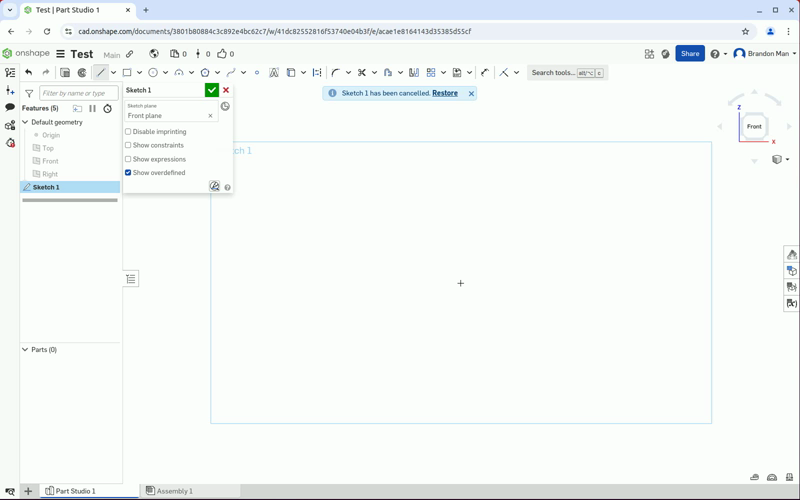
click(460, 282)
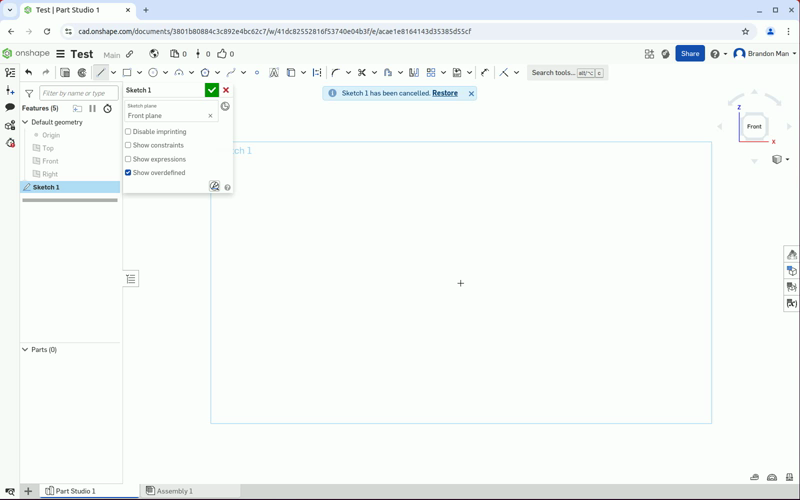
key_up(shift)
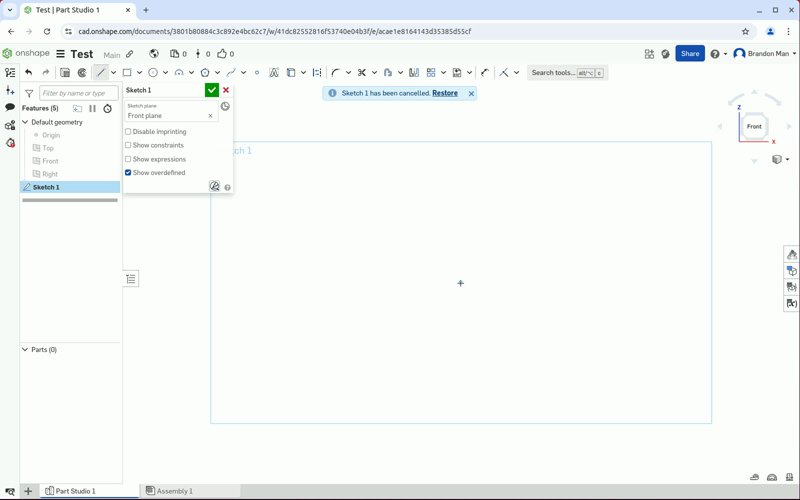
key_down(shift)
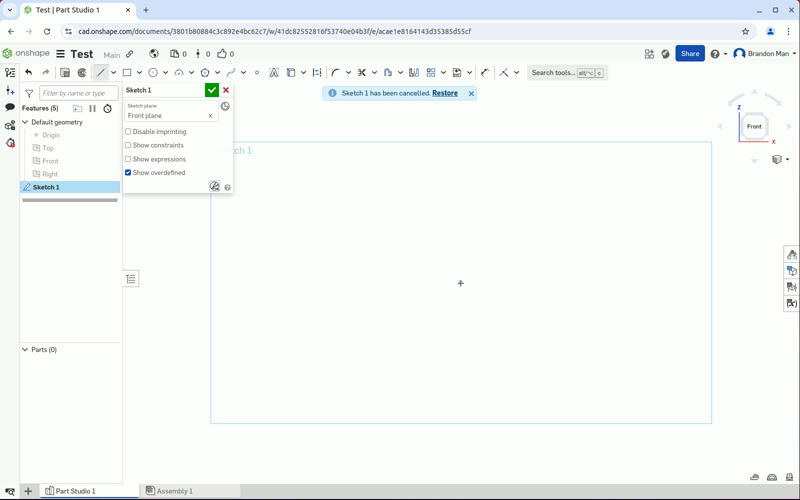
mouse_move(554, 282)
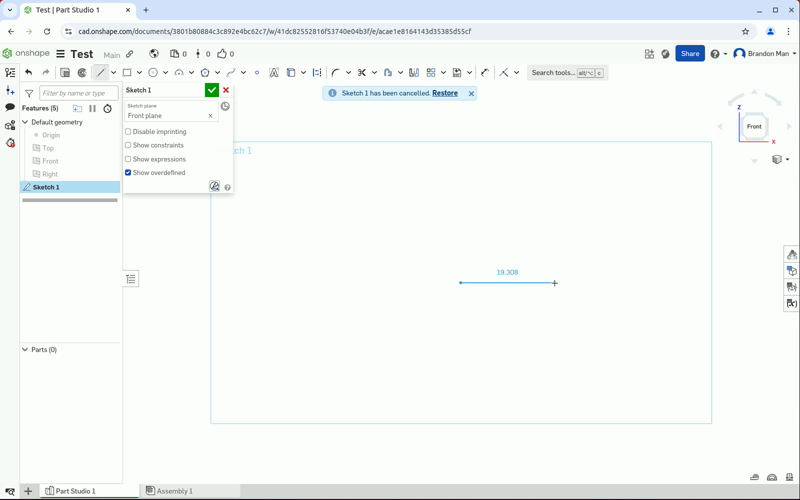
click(554, 282)
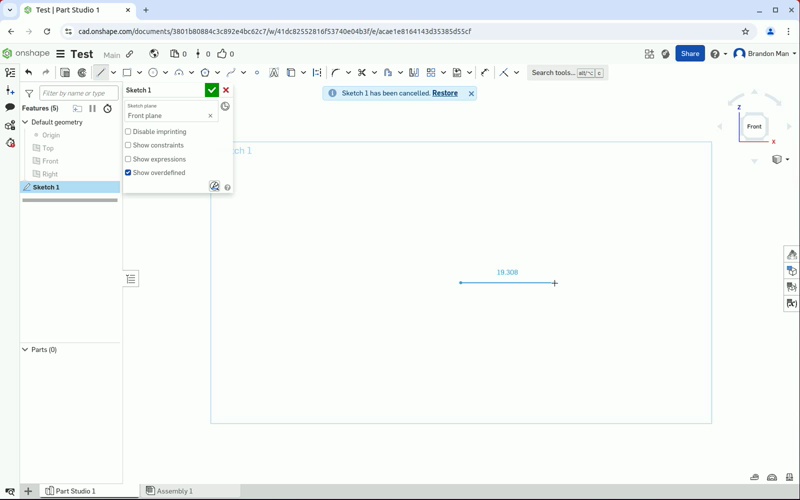
key_up(shift)
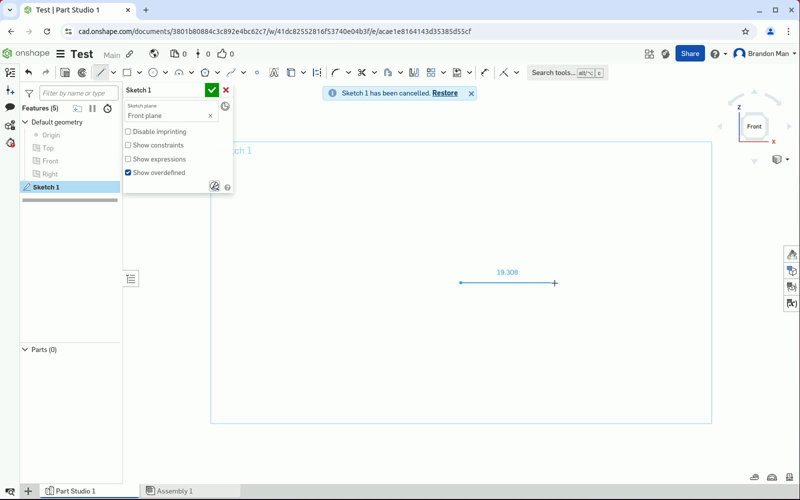
key_down(shift)
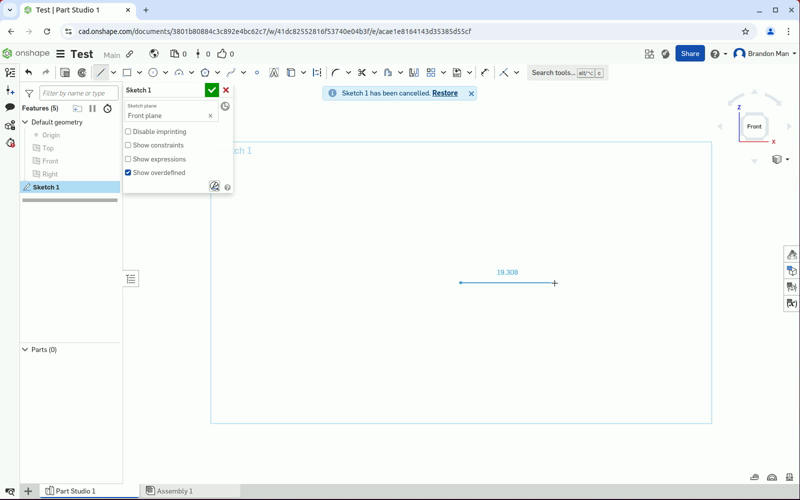
mouse_move(584, 282)
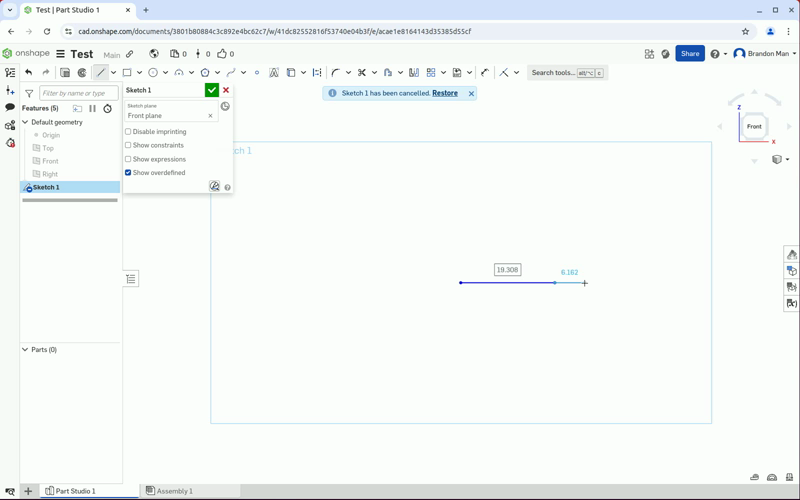
mouse_move(554, 264)
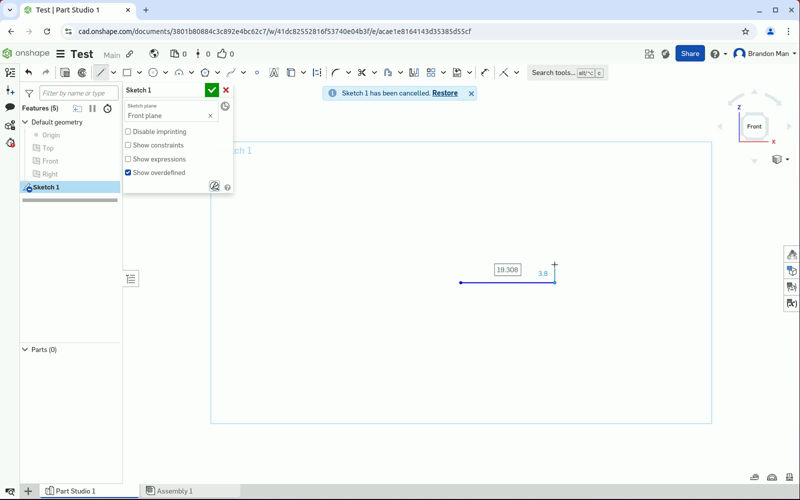
click(554, 264)
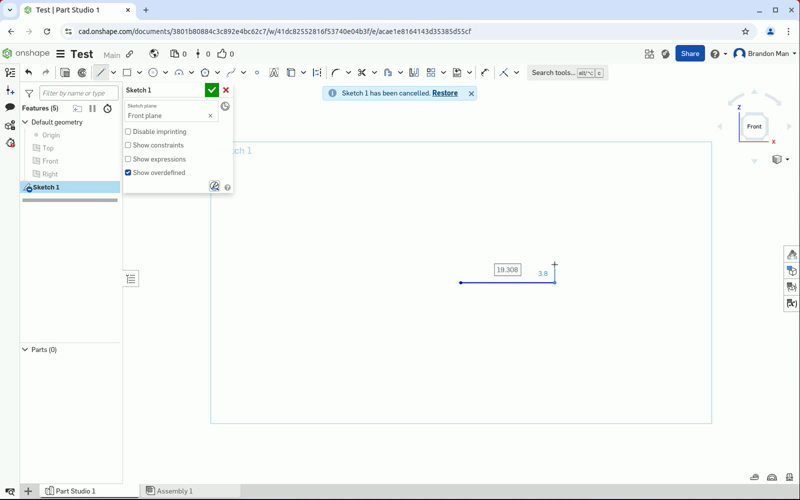
key_up(shift)
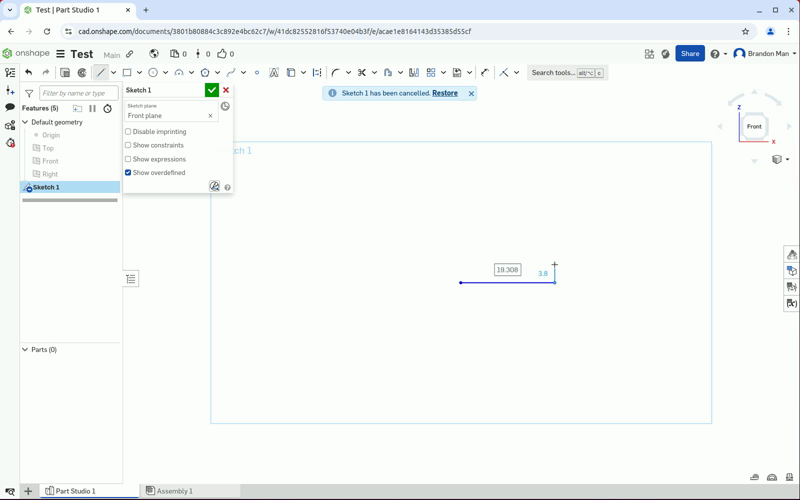
key_down(shift)
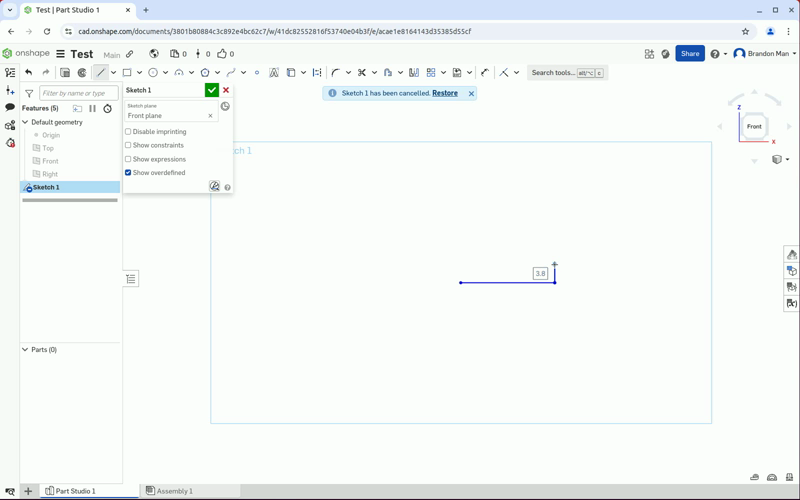
mouse_move(584, 264)
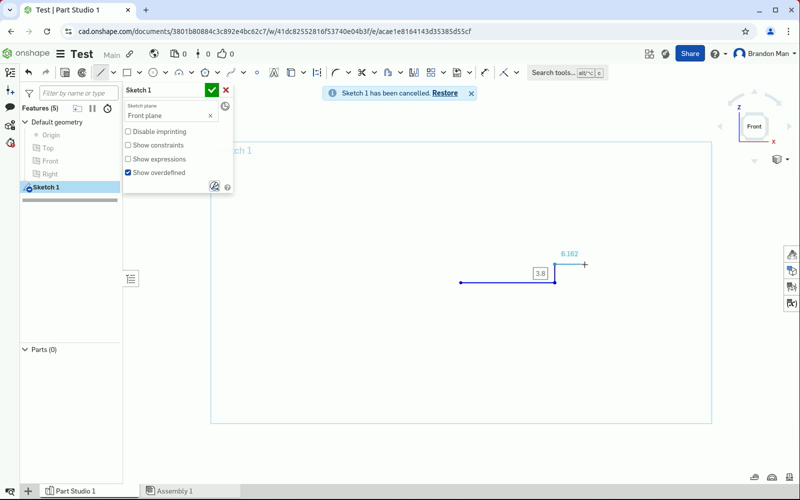
mouse_move(535, 264)
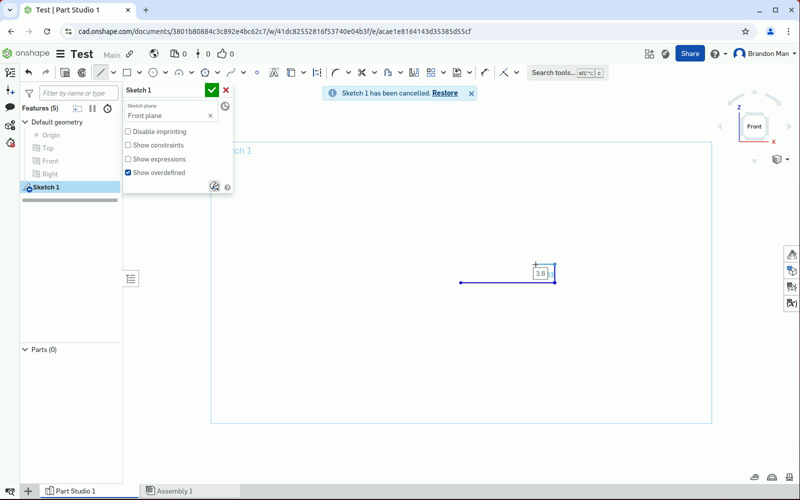
click(535, 264)
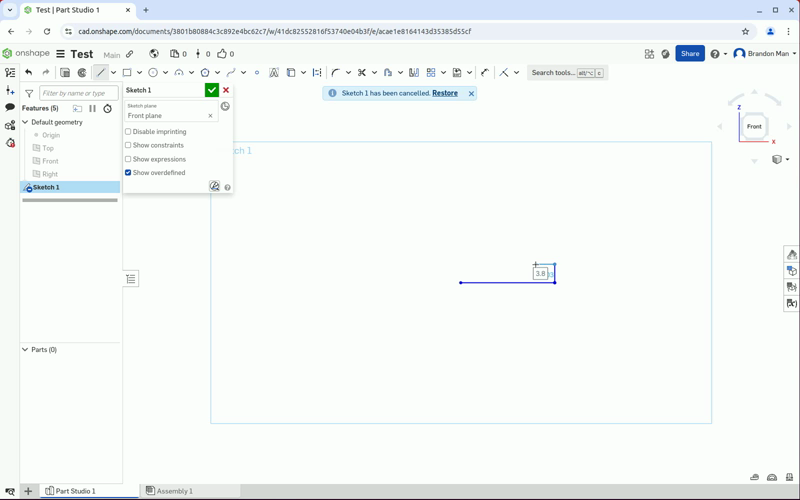
key_up(shift)
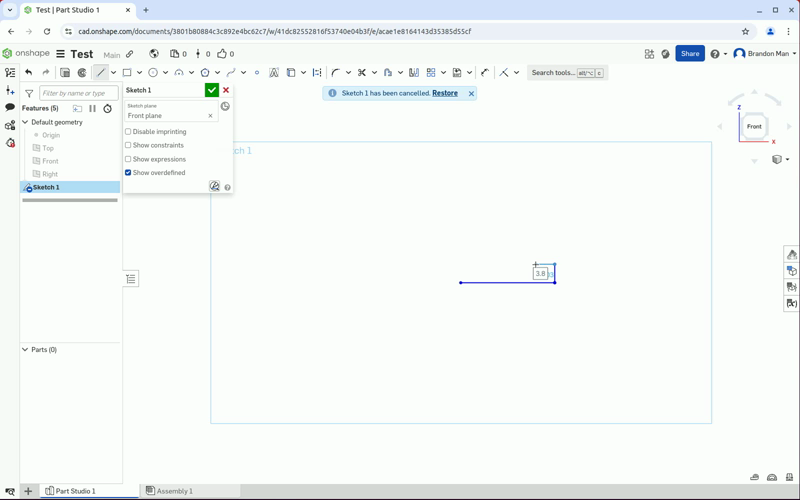
key_down(shift)
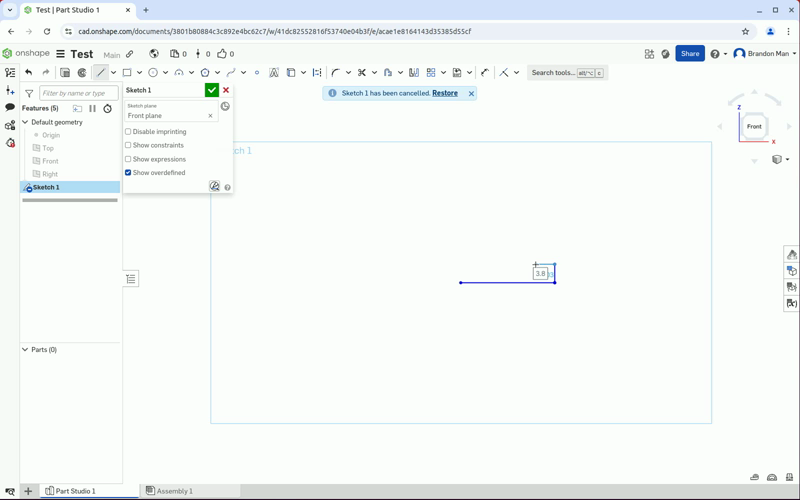
mouse_move(565, 264)
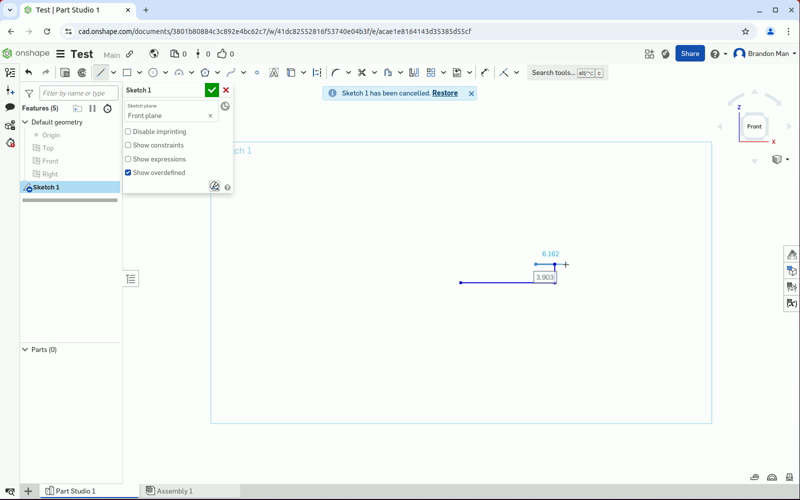
mouse_move(535, 235)
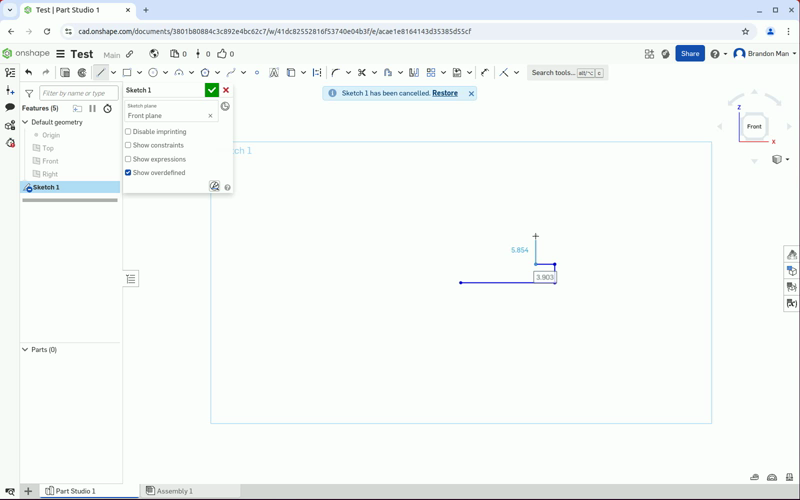
click(535, 235)
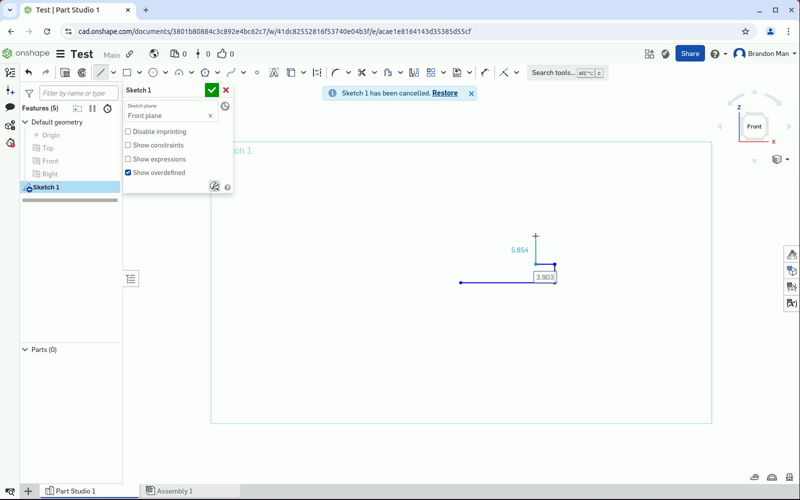
key_up(shift)
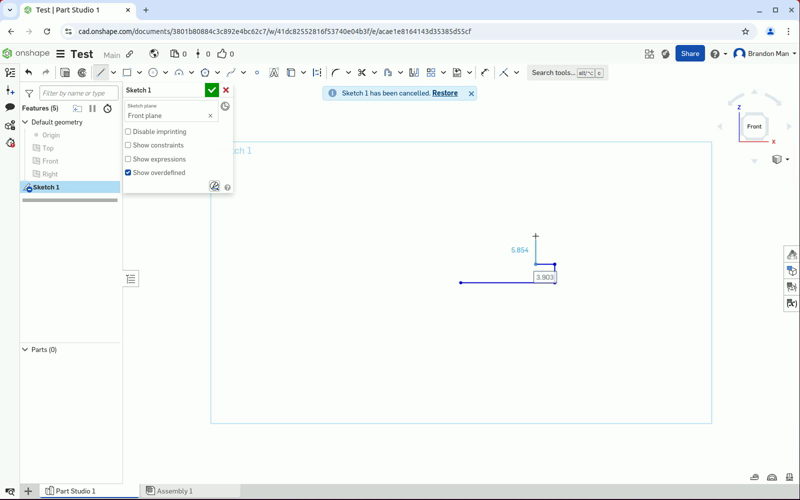
key_down(shift)
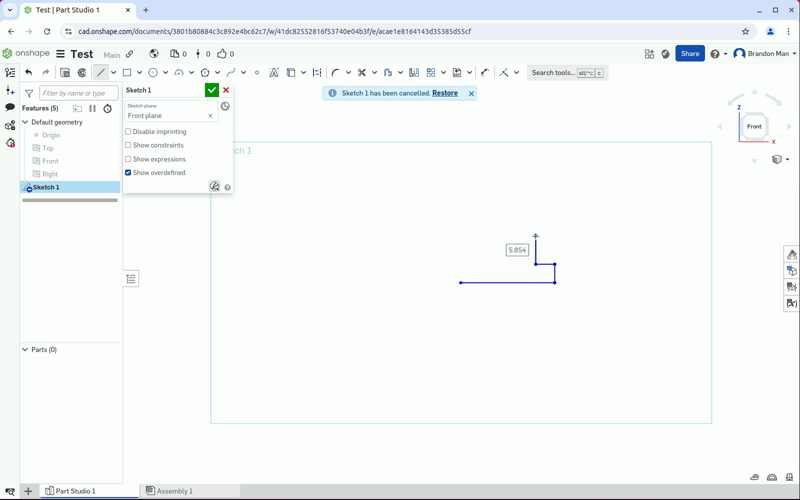
mouse_move(565, 235)
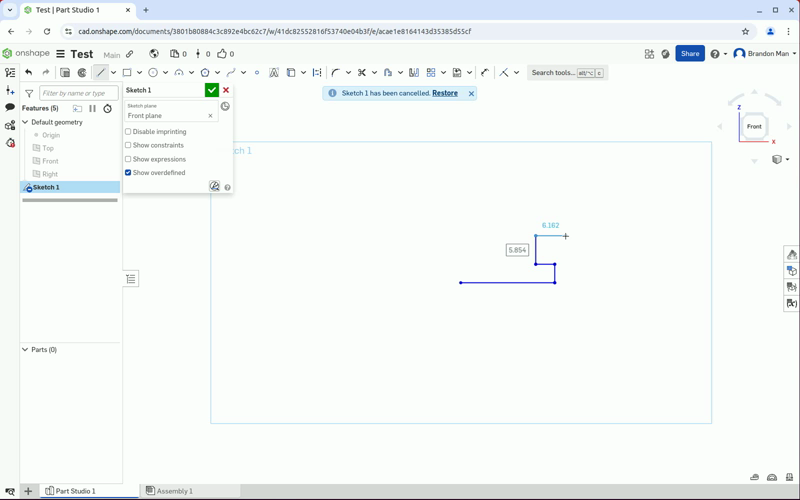
mouse_move(498, 235)
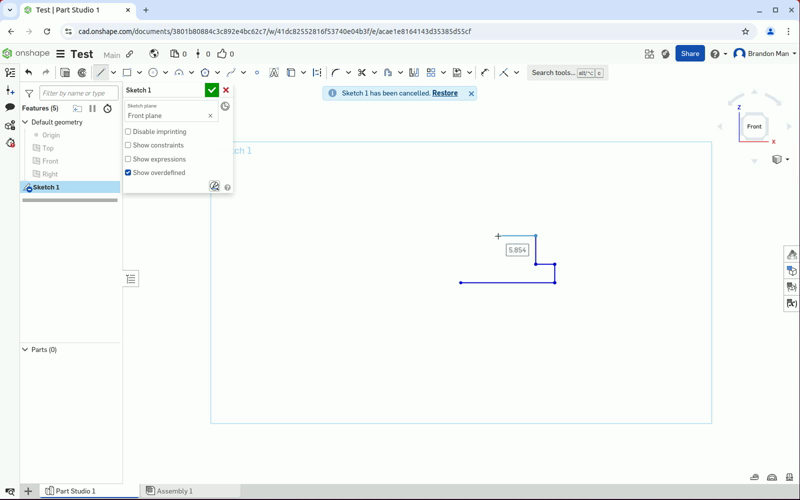
click(498, 235)
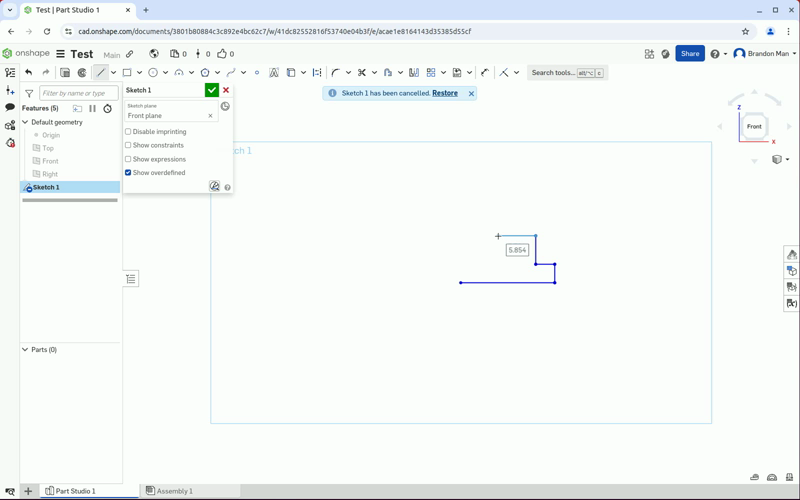
key_up(shift)
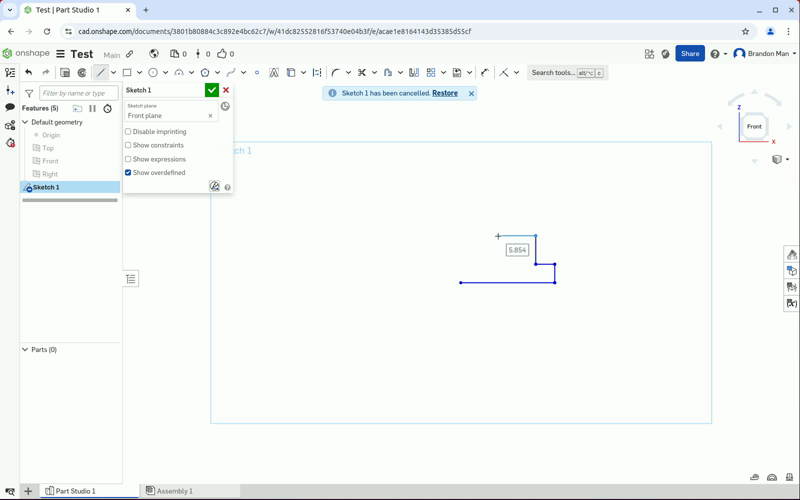
key_down(shift)
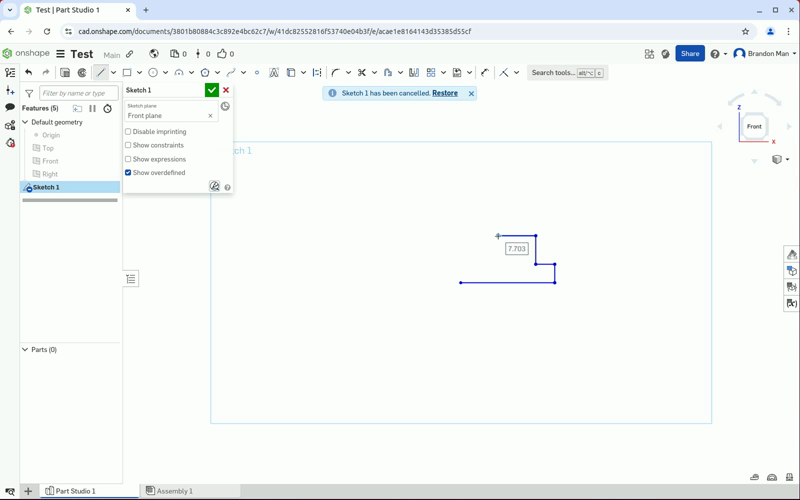
mouse_move(528, 235)
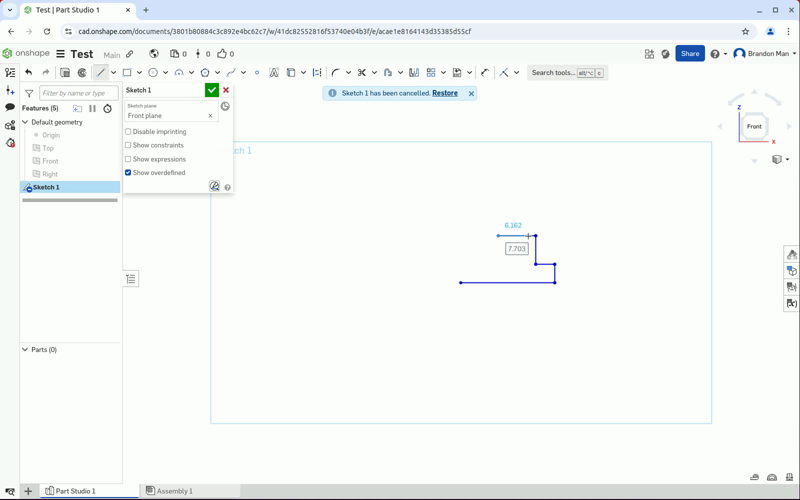
mouse_move(498, 226)
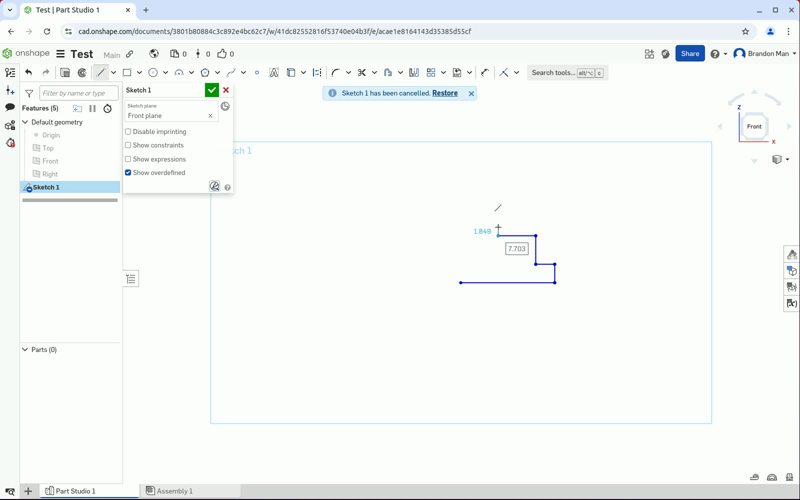
click(498, 226)
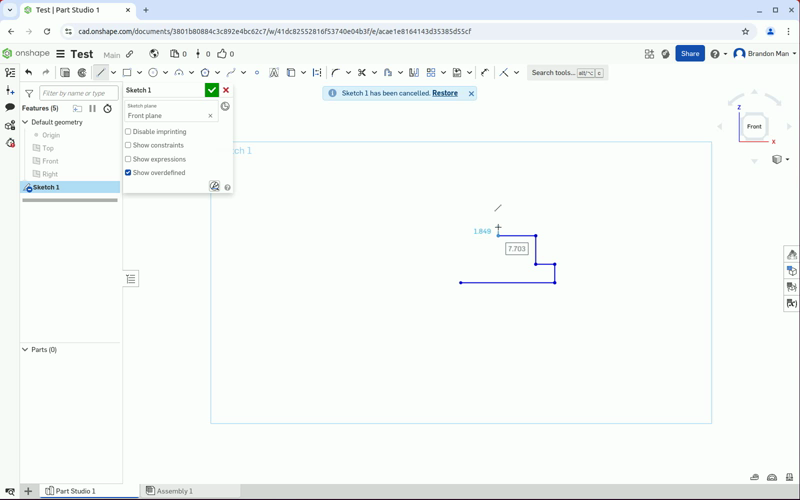
key_up(shift)
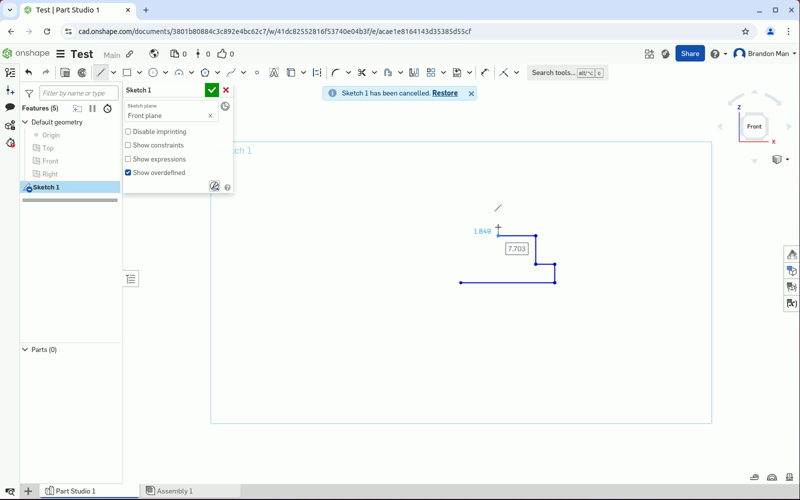
key_down(shift)
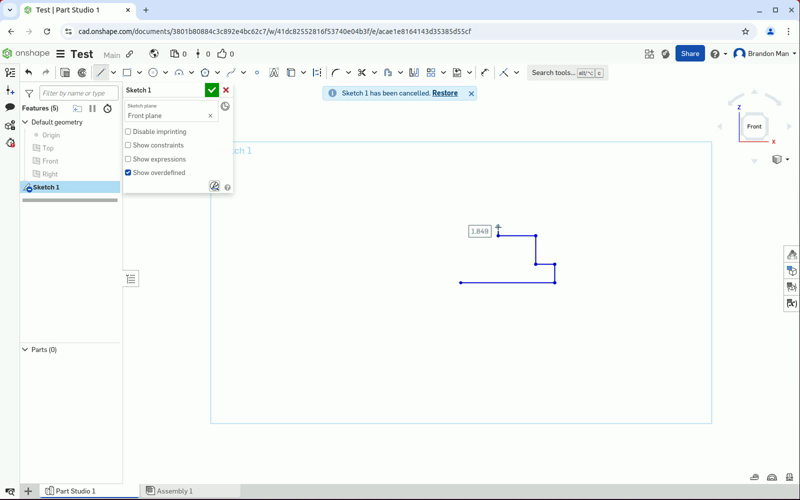
mouse_move(528, 226)
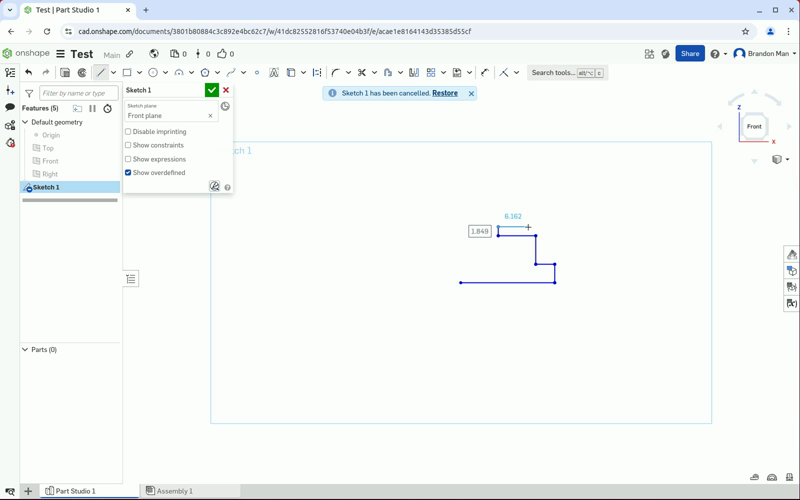
mouse_move(460, 226)
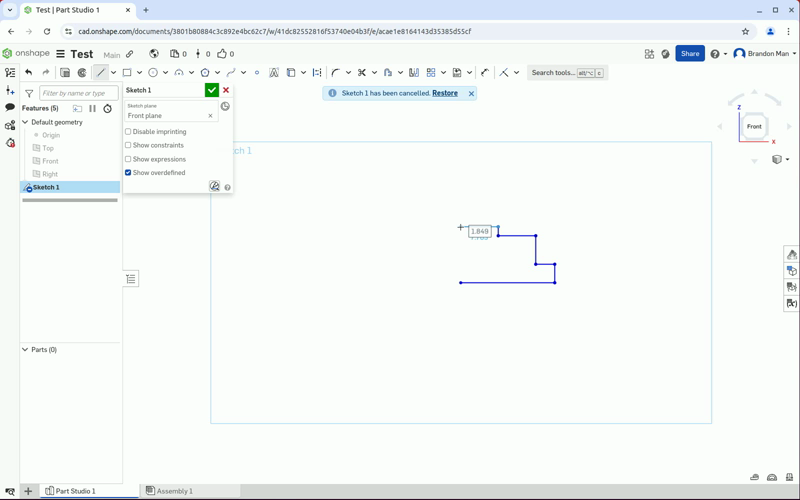
click(460, 226)
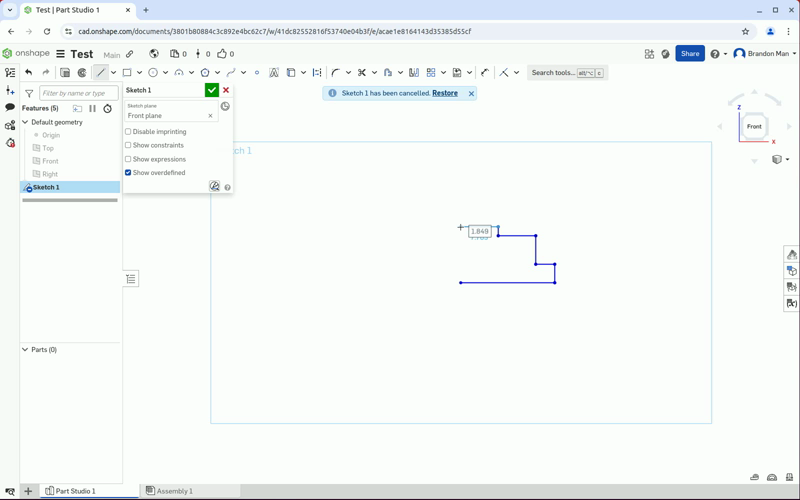
key_up(shift)
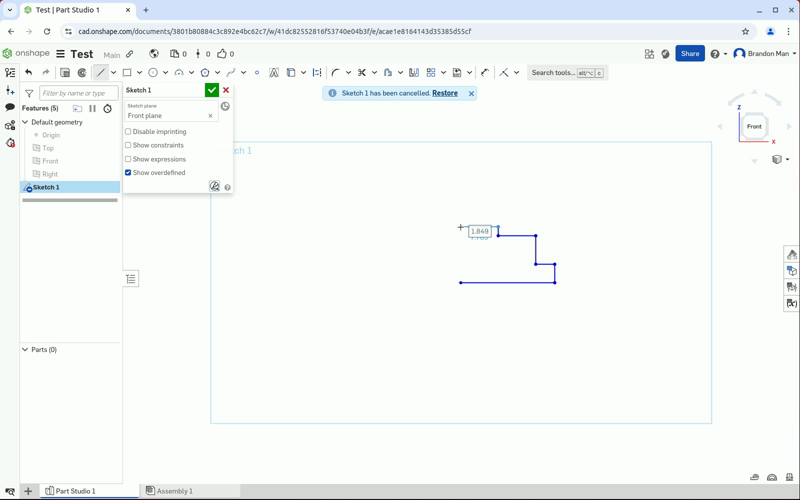
mouse_move(490, 226)
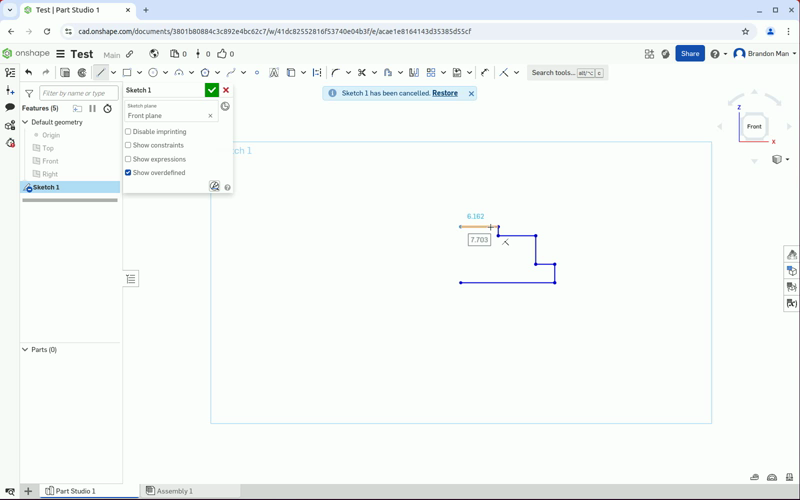
key_down(shift)
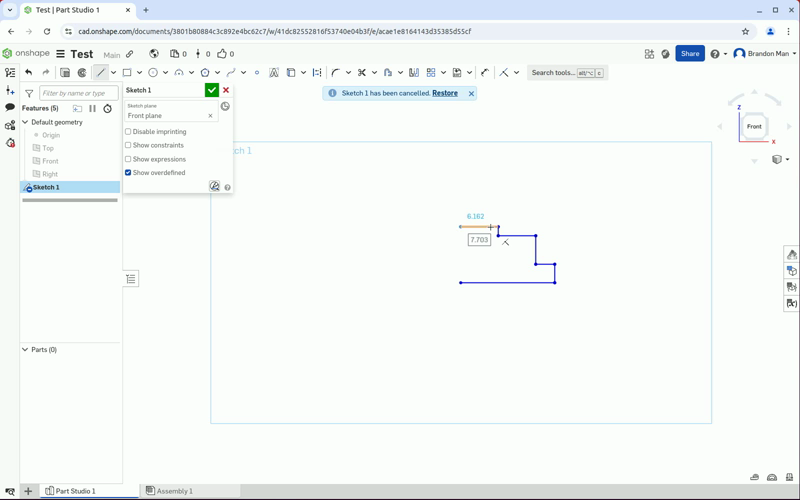
mouse_move(460, 282)
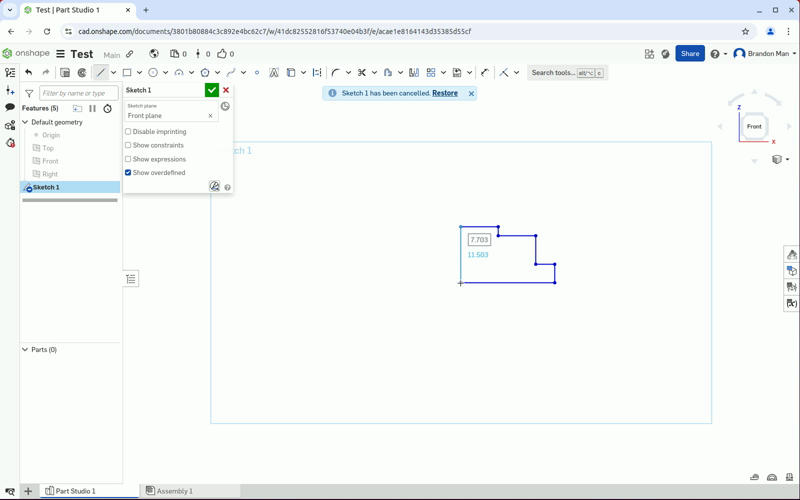
key_up(shift)
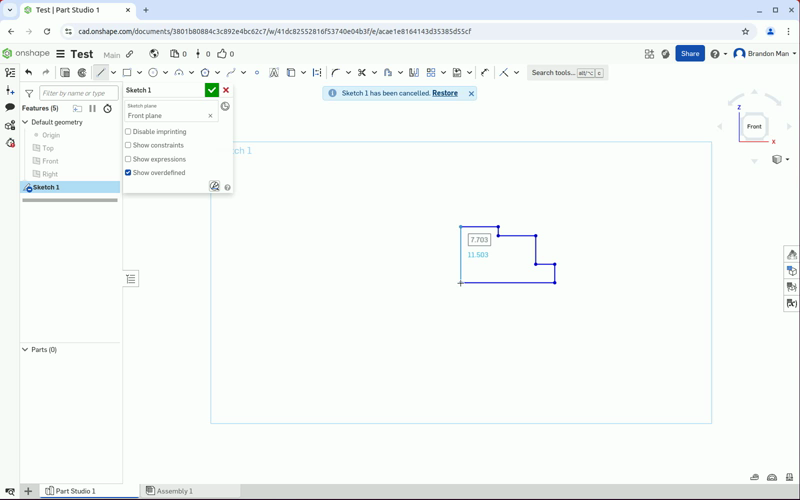
click(460, 282)
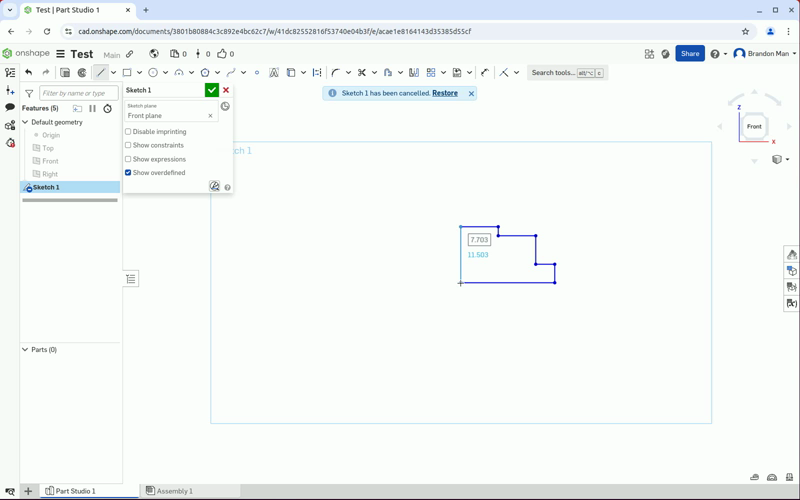
key(esc)
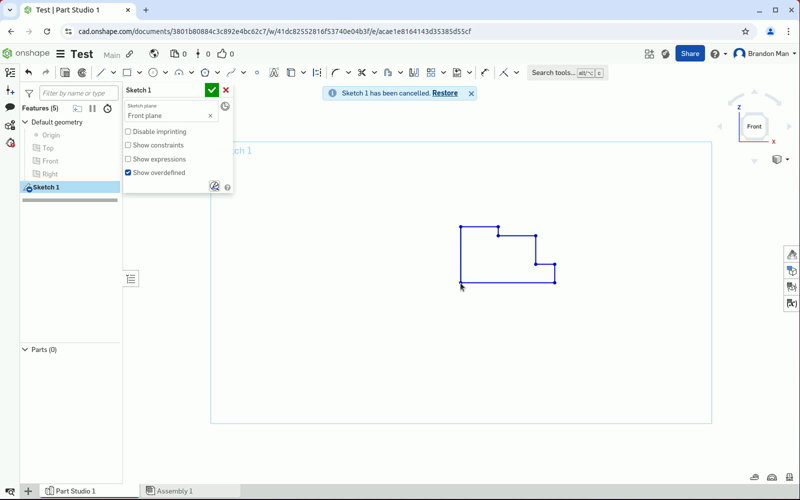
mouse_move(468, 257)
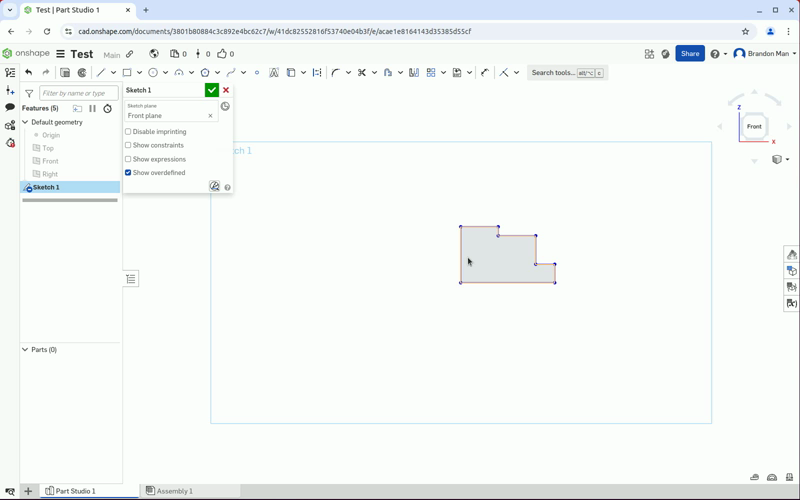
click(468, 257)
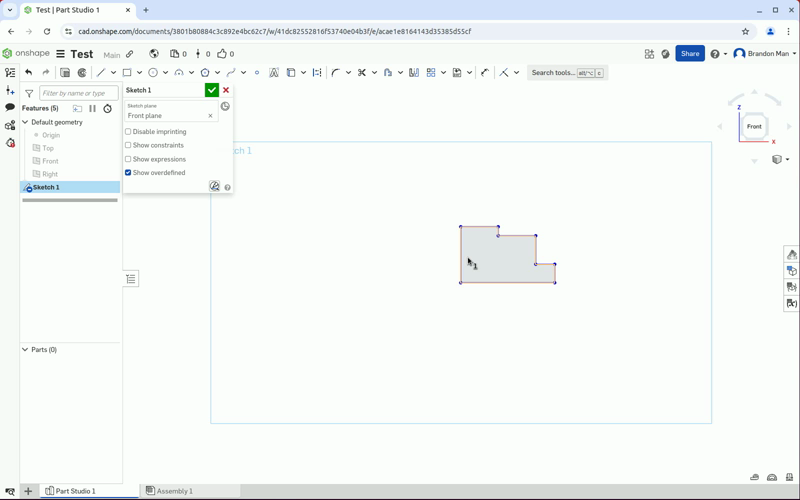
mouse_move(73, 352)
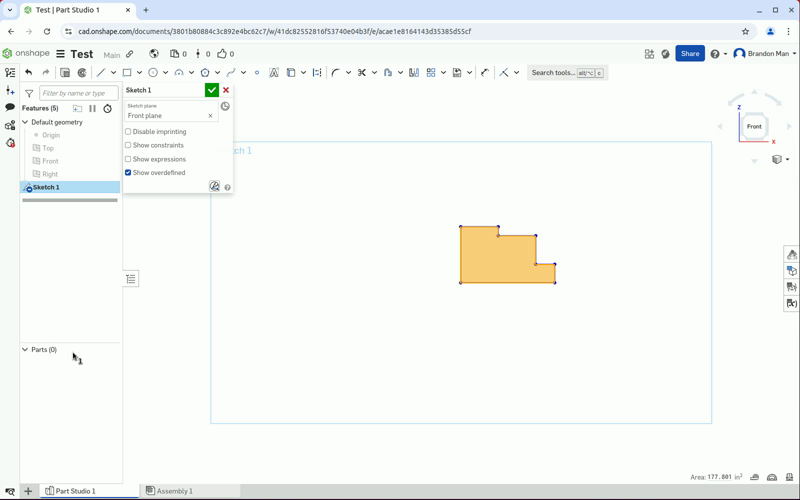
key(shift+y)
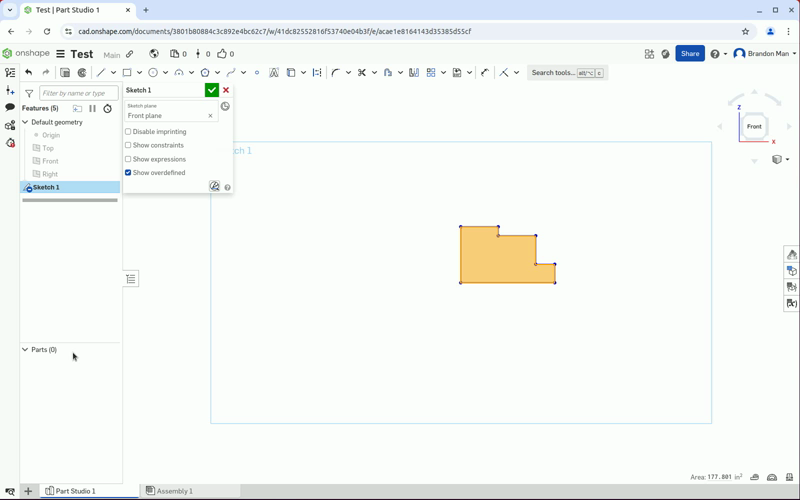
key(shift+e)
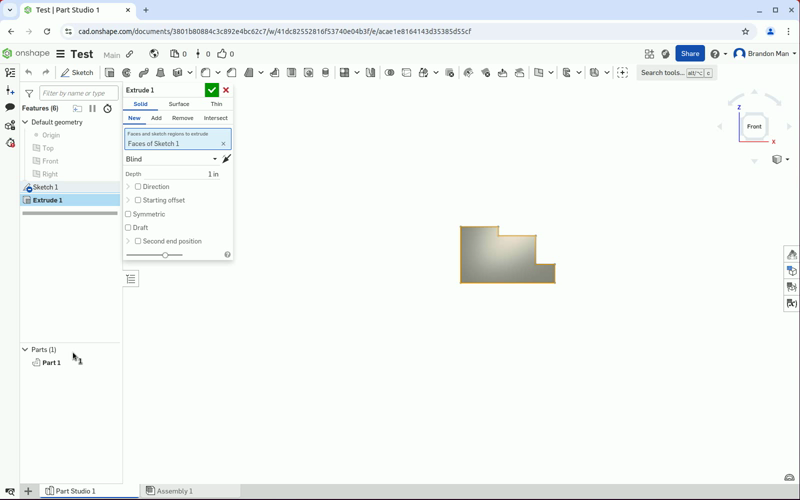
mouse_move(143, 106)
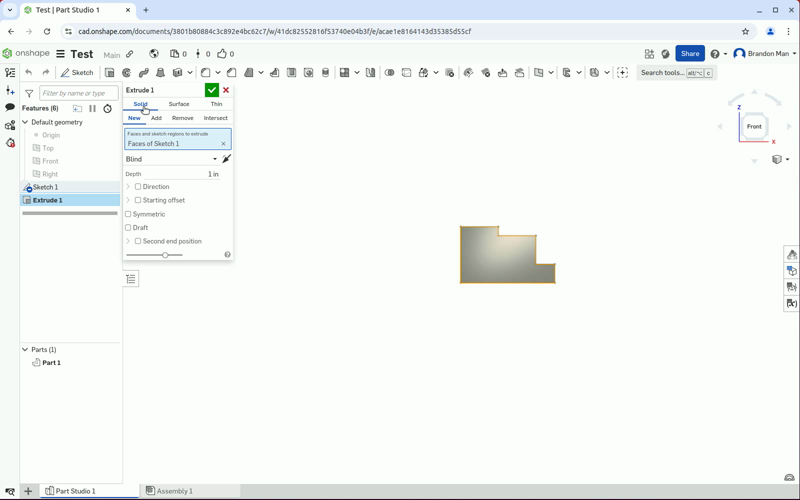
click(143, 106)
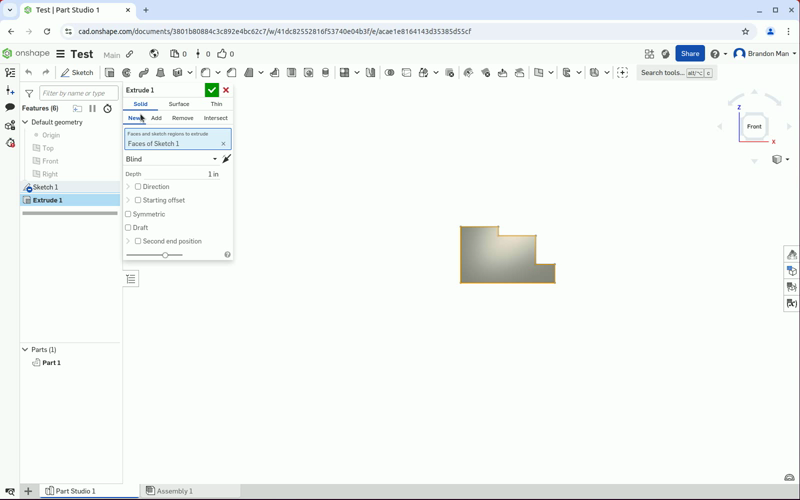
mouse_move(137, 120)
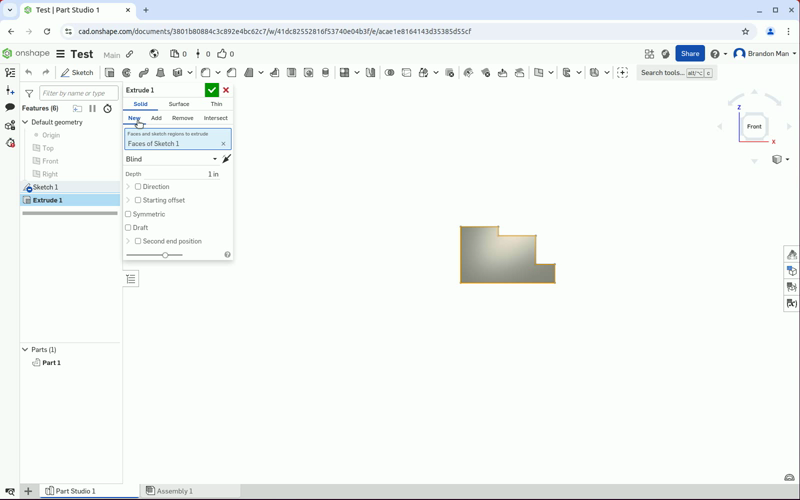
click(137, 120)
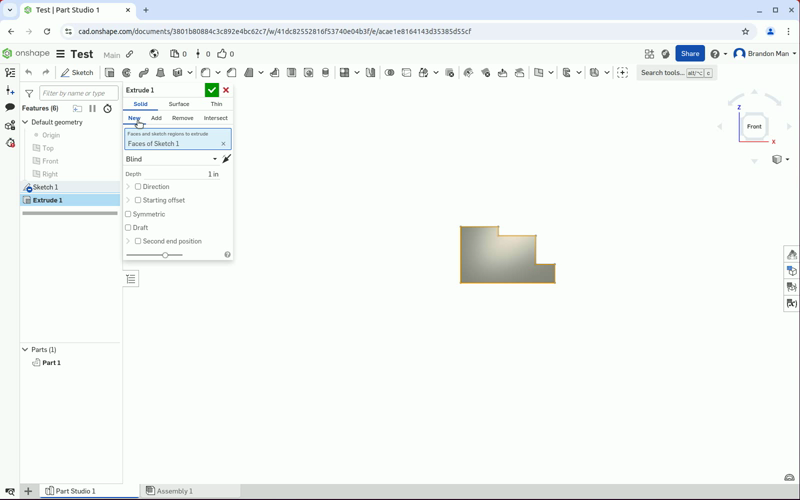
key(tab, 4)
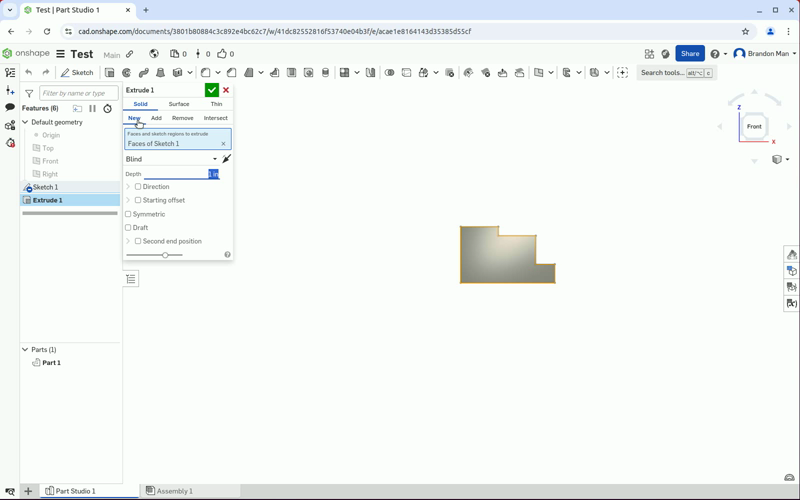
text(-11.554)
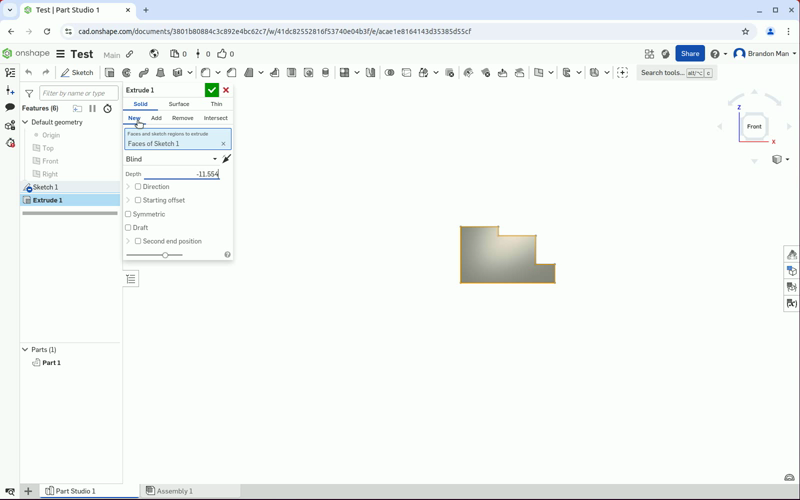
key(enter)
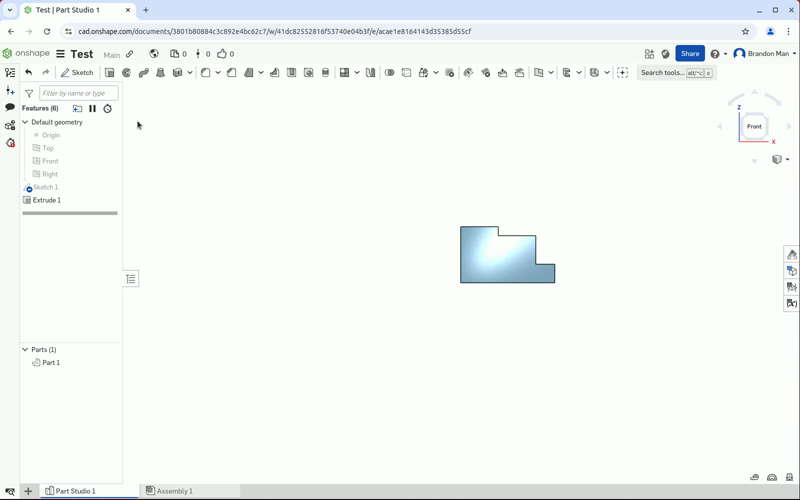
key(shift+h)
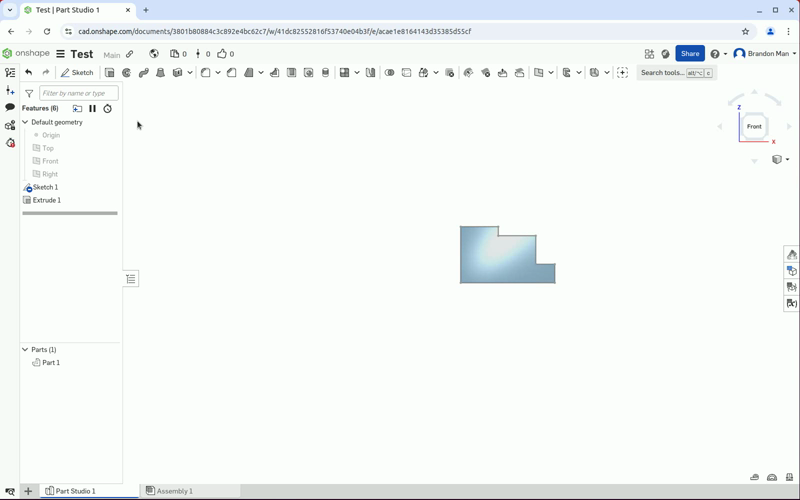
key(shift+h)
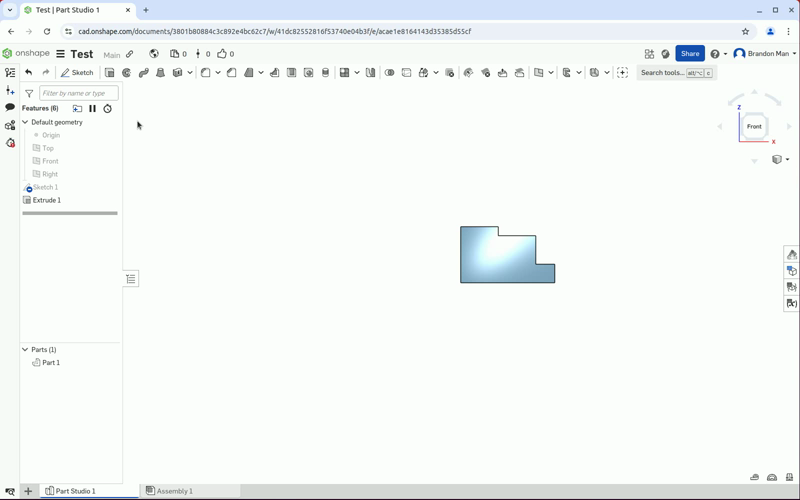
mouse_move(73, 189)
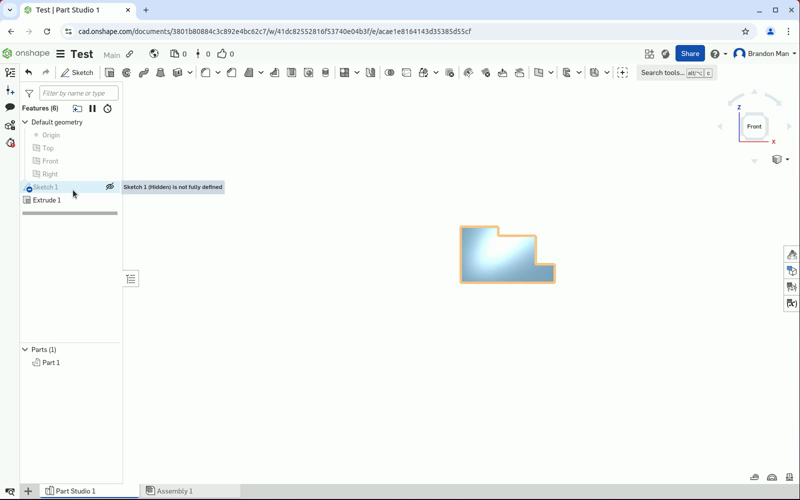
click(73, 189)
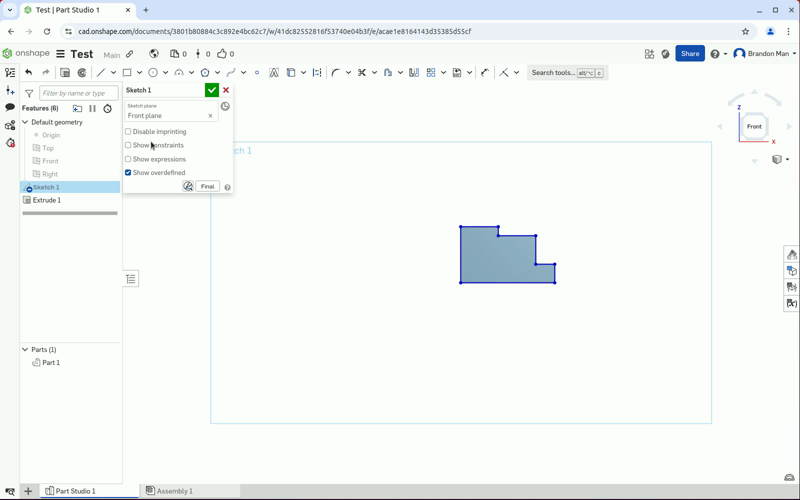
mouse_move(229, 92)
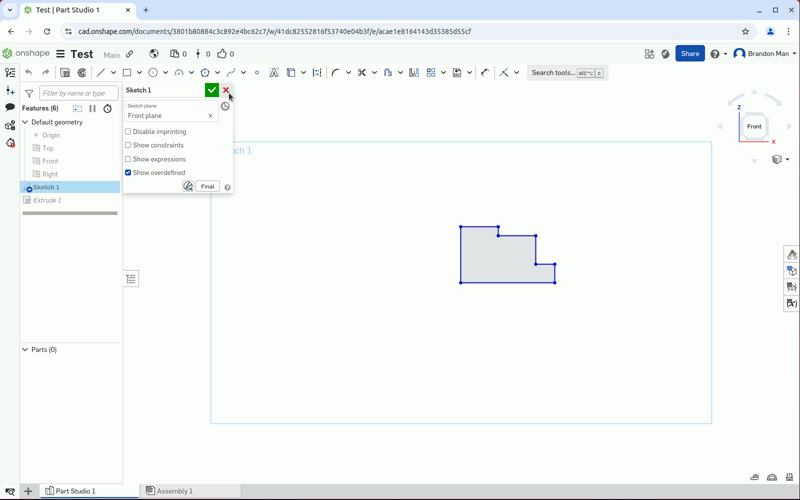
click(229, 92)
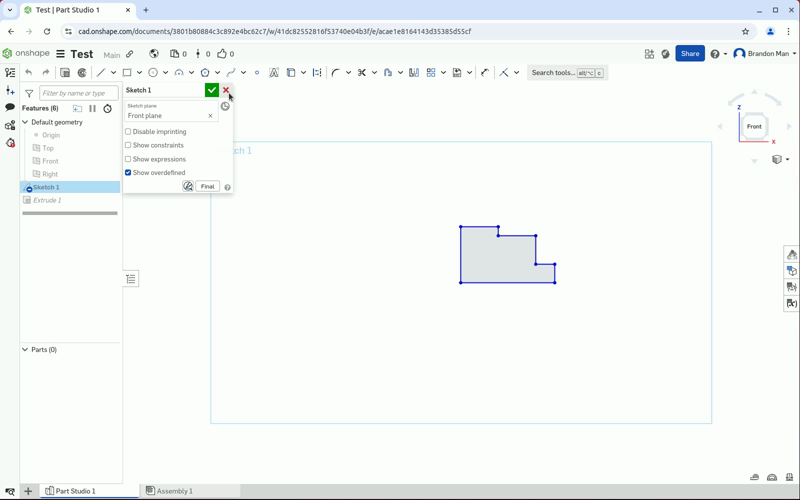
key(shift+s)
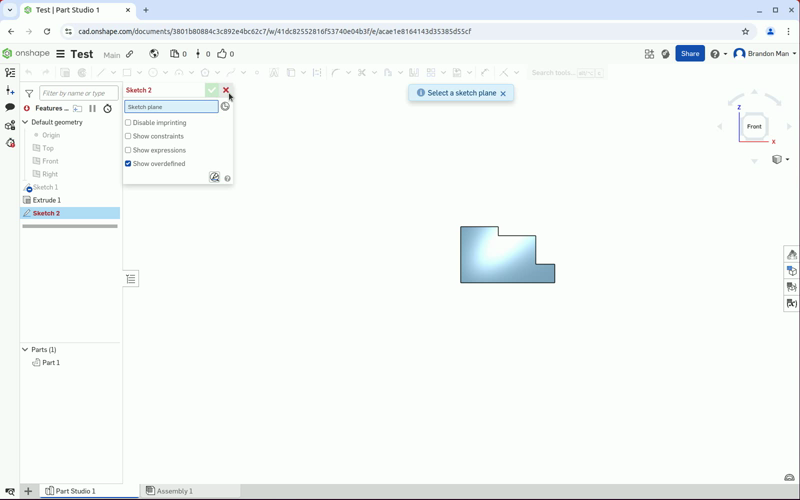
mouse_move(73, 163)
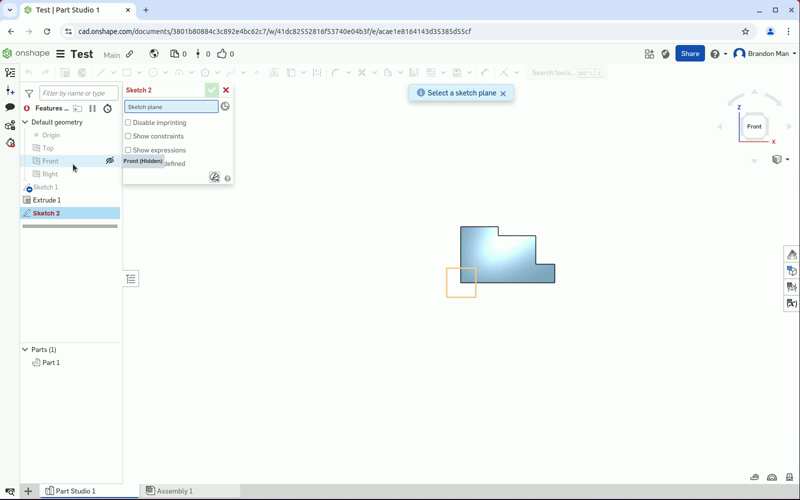
click(73, 163)
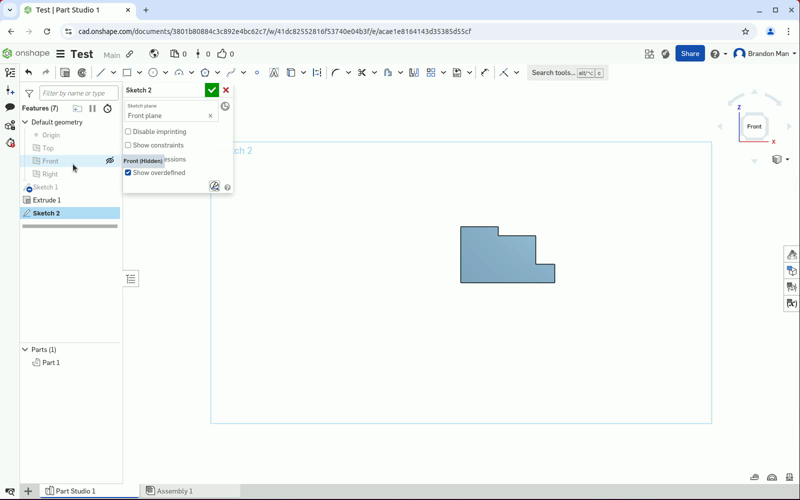
mouse_move(73, 352)
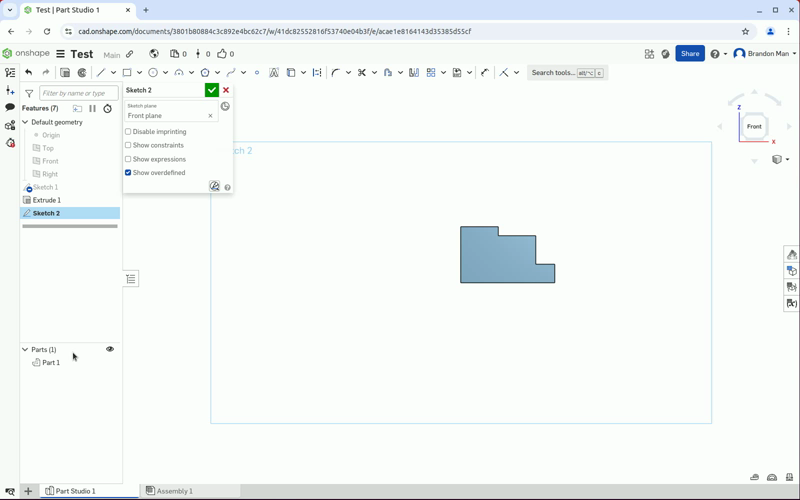
key(y)
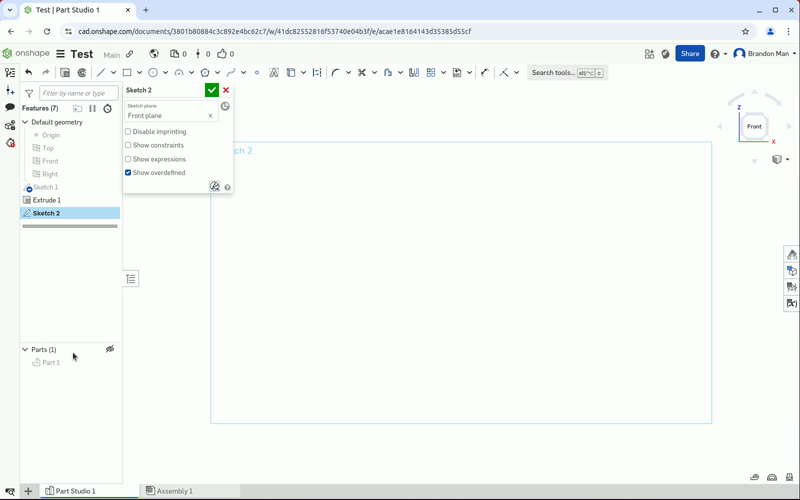
key(l)
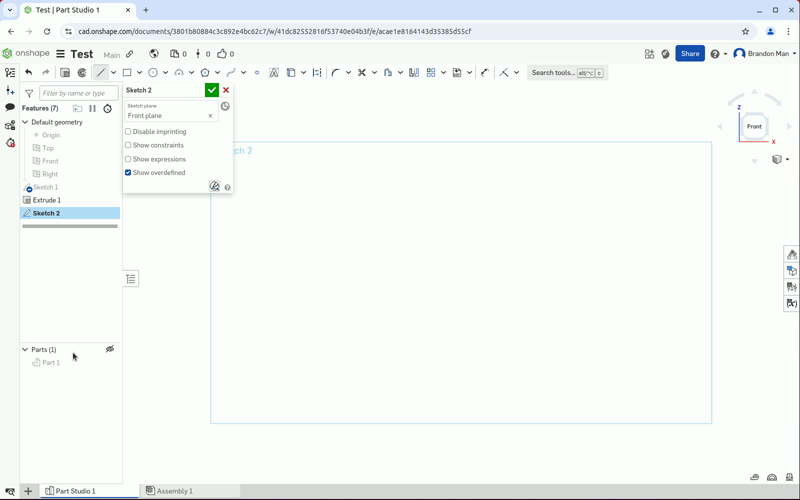
key_down(shift)
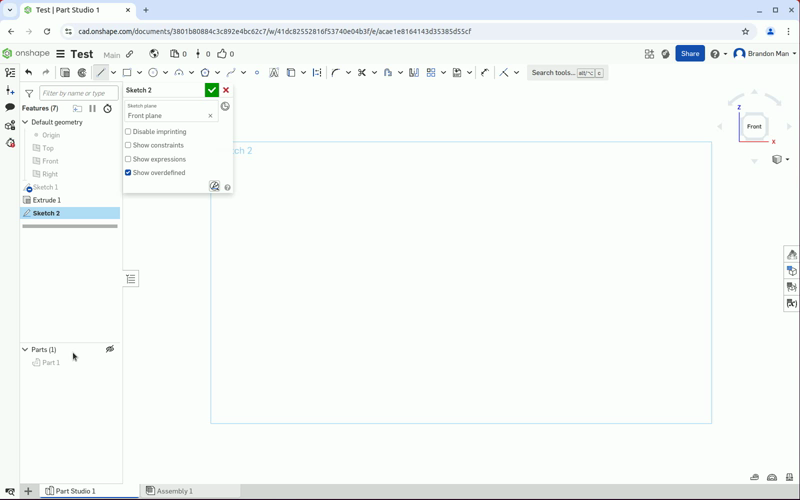
mouse_move(554, 282)
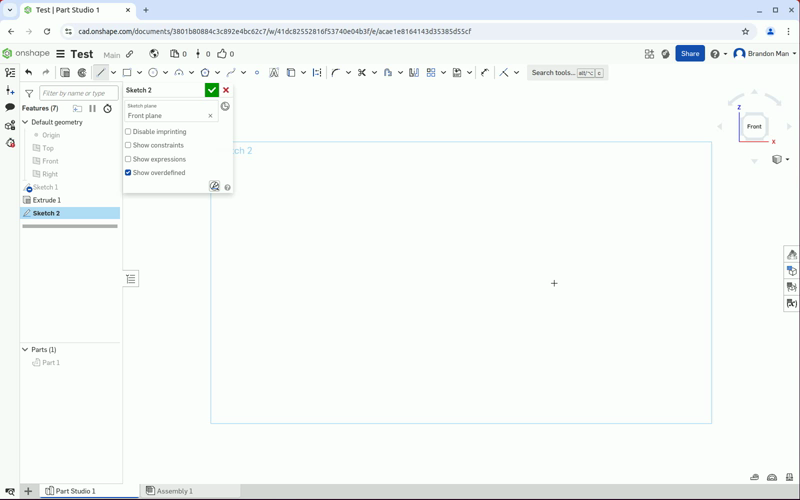
click(554, 282)
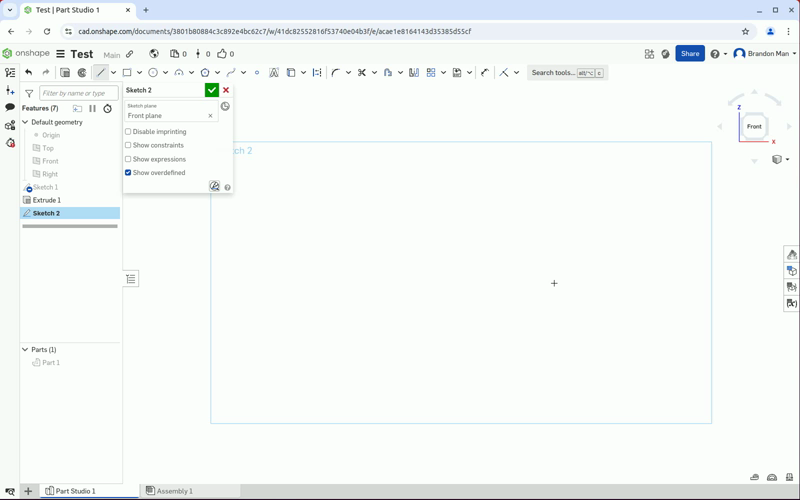
key_up(shift)
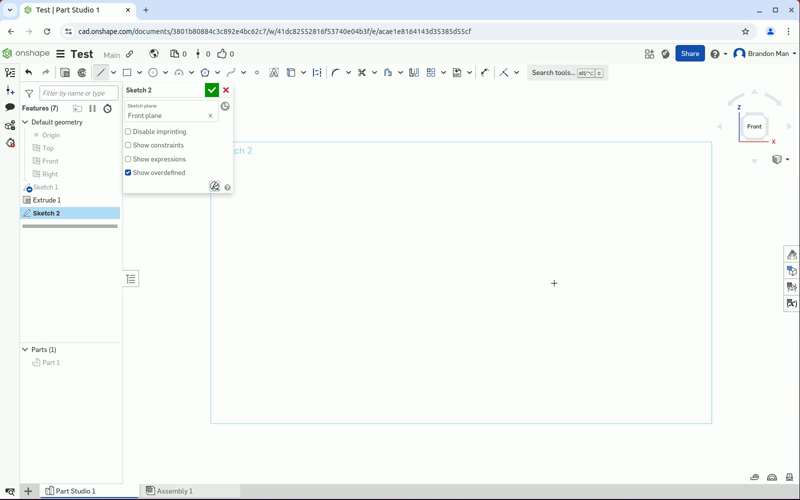
key_down(shift)
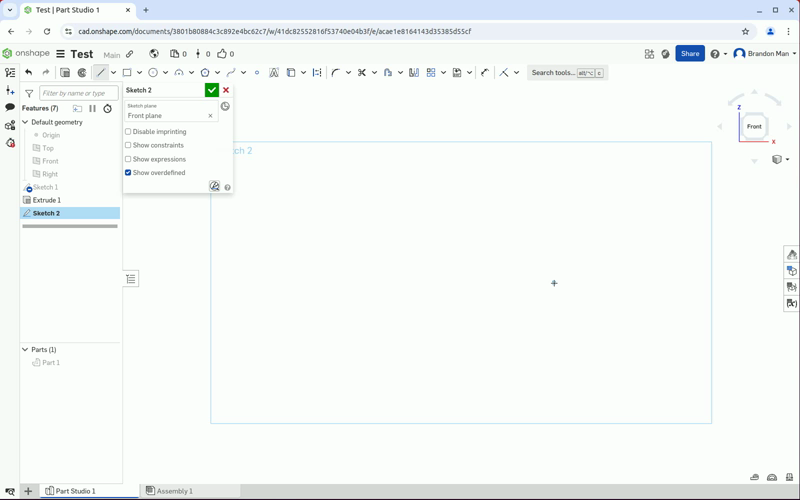
mouse_move(584, 282)
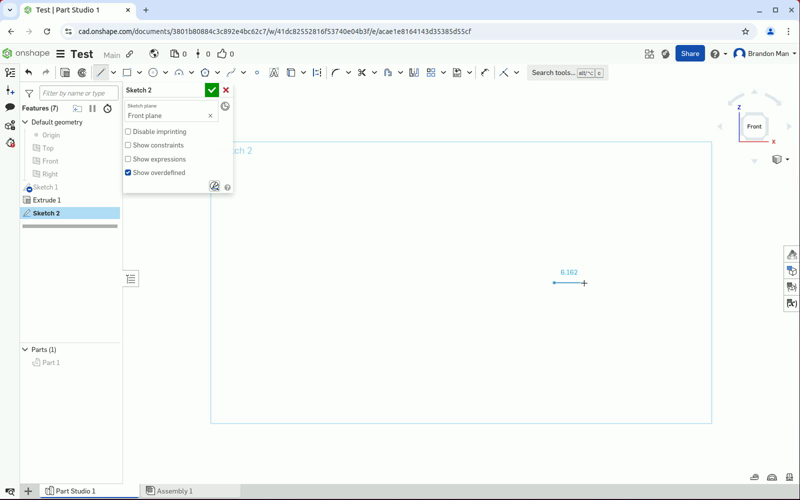
mouse_move(574, 282)
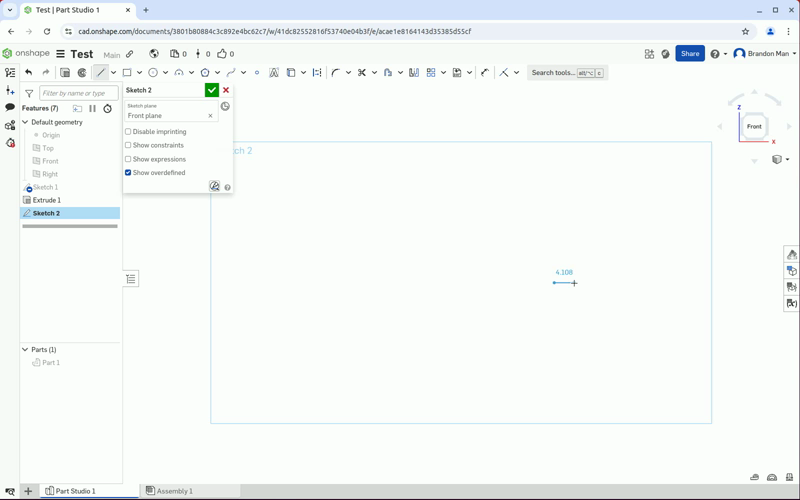
click(574, 282)
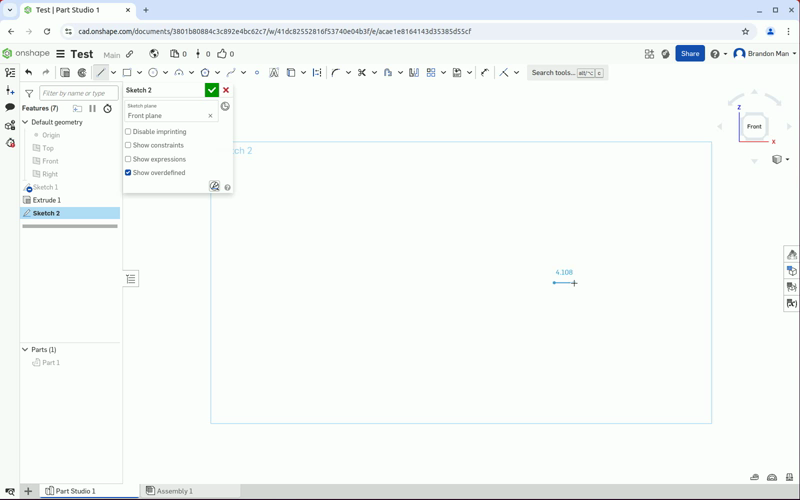
key_up(shift)
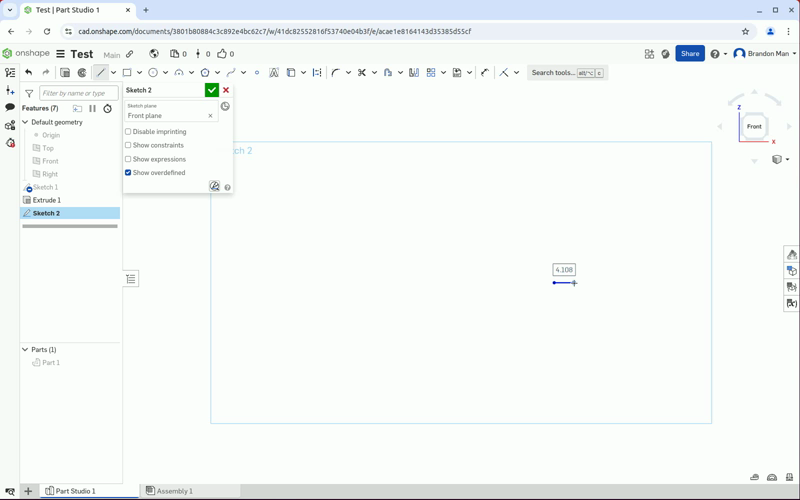
key_down(shift)
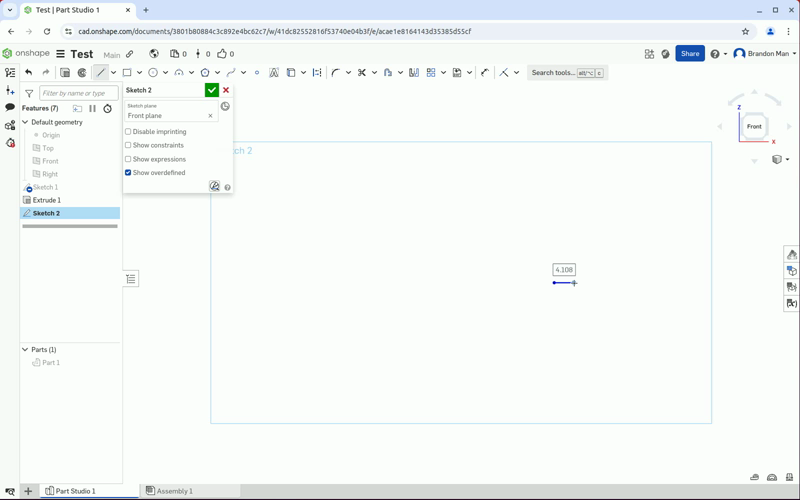
mouse_move(589, 282)
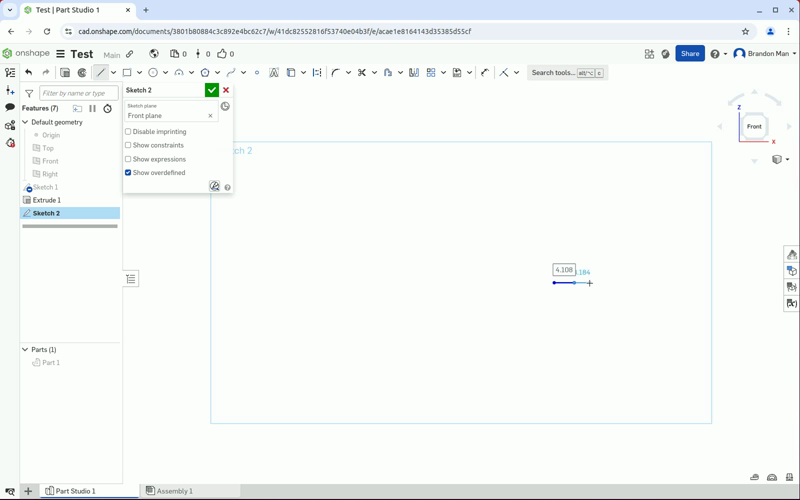
mouse_move(574, 263)
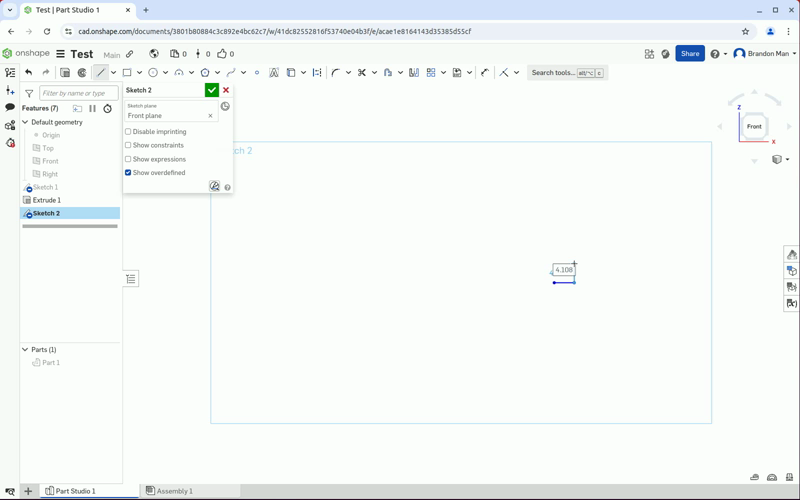
click(574, 263)
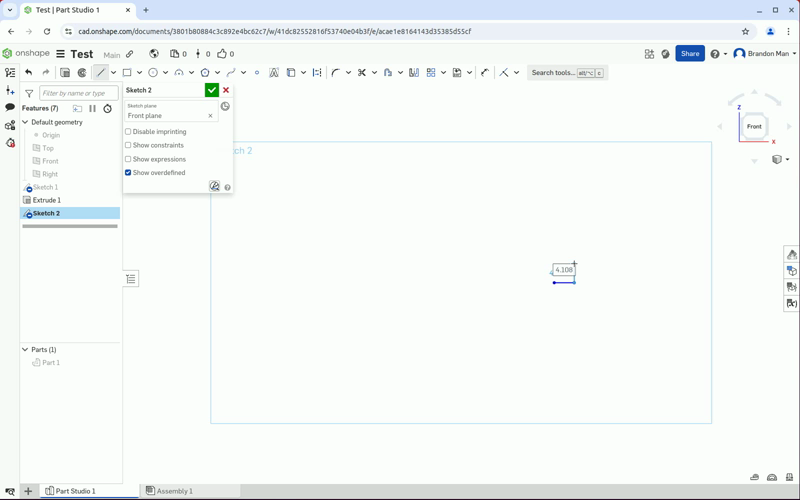
key_up(shift)
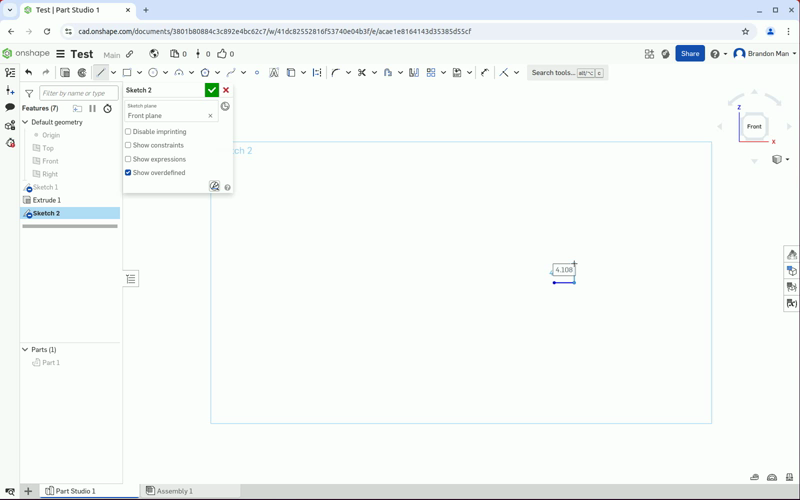
key_down(shift)
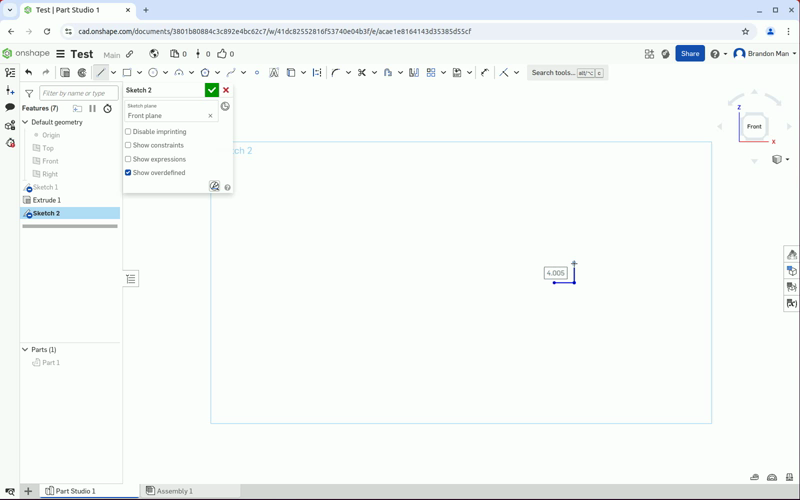
mouse_move(589, 263)
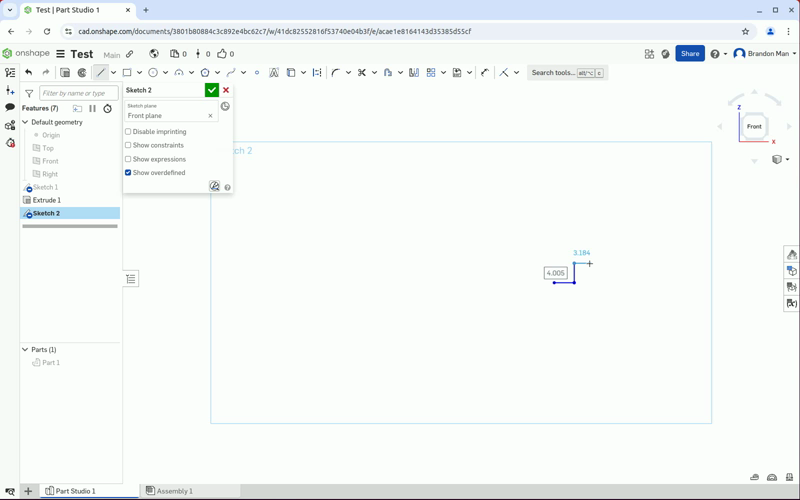
mouse_move(554, 263)
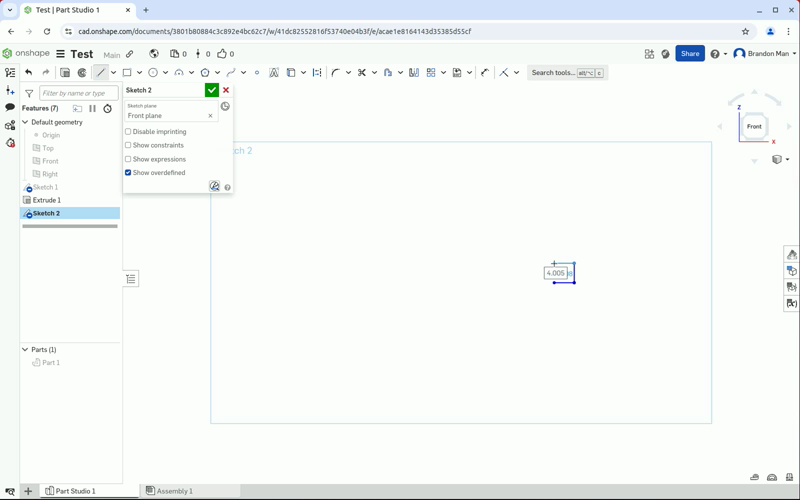
click(554, 263)
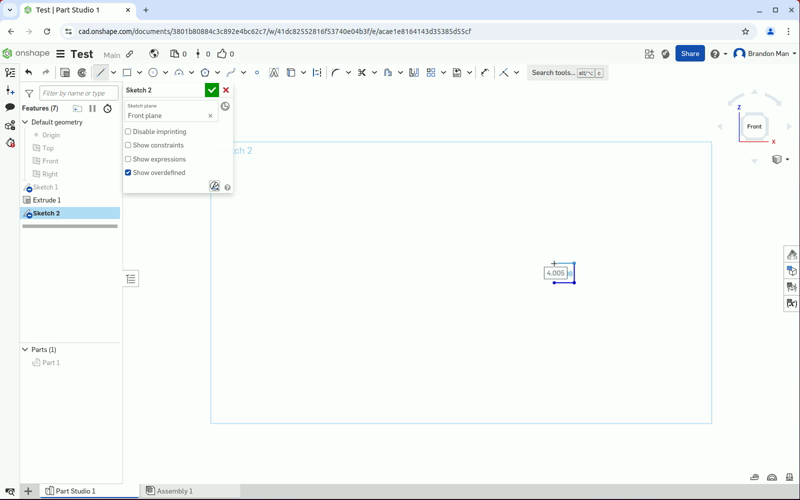
key_up(shift)
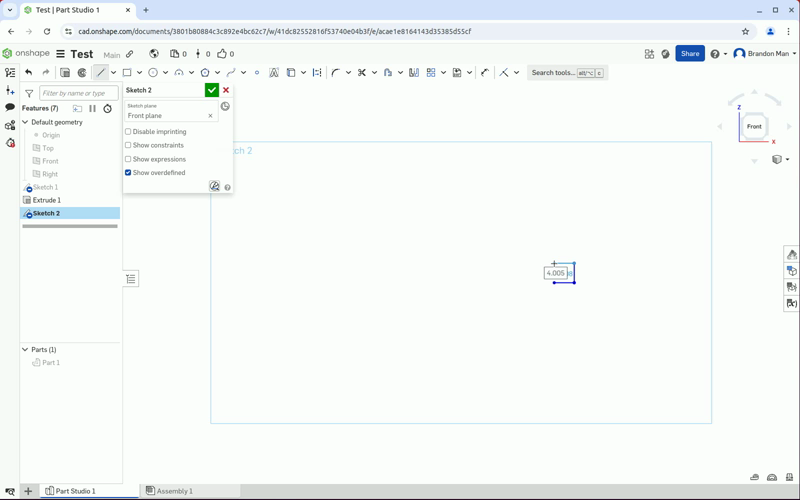
mouse_move(584, 263)
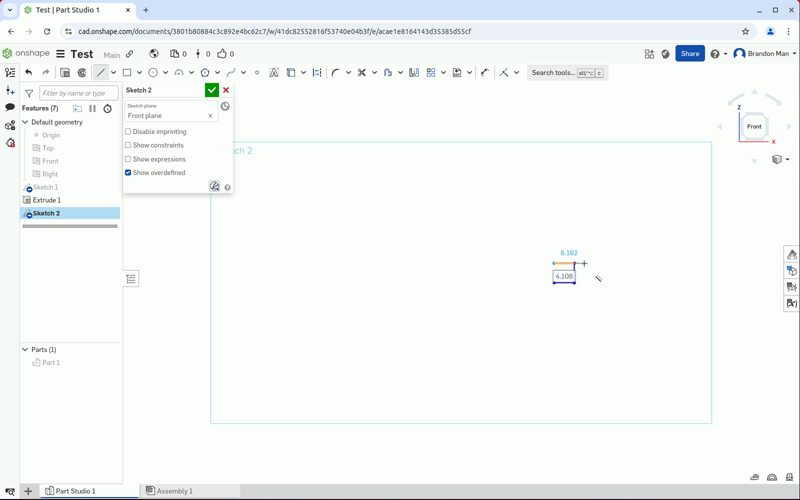
key_down(shift)
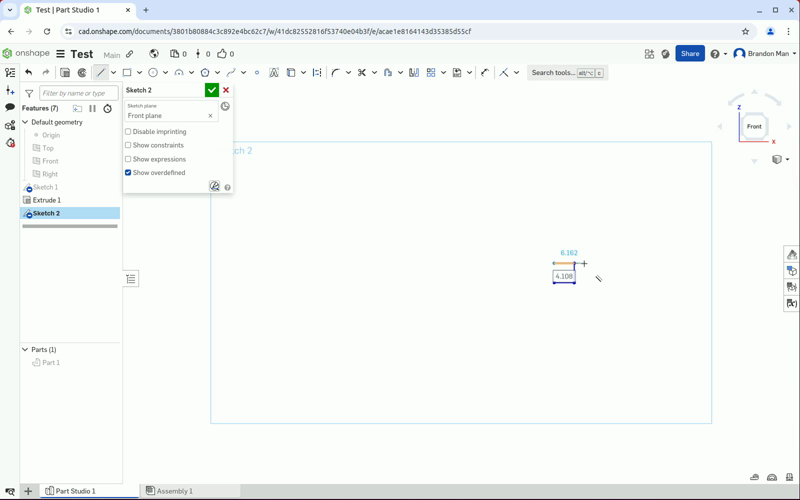
mouse_move(554, 282)
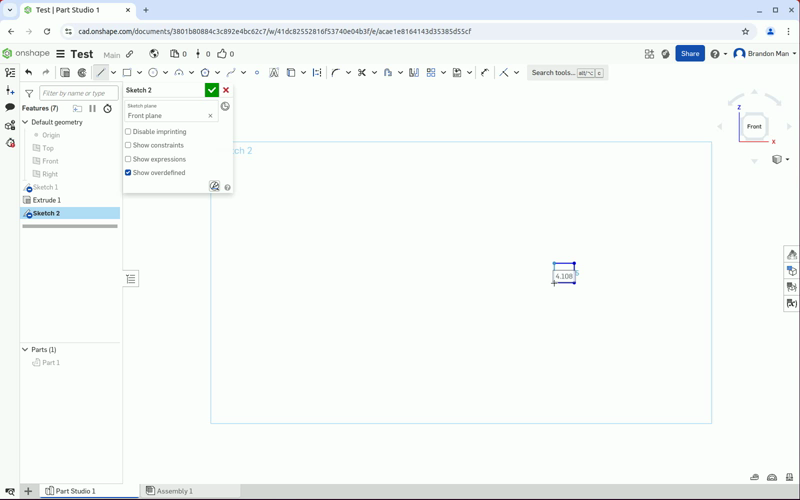
key_up(shift)
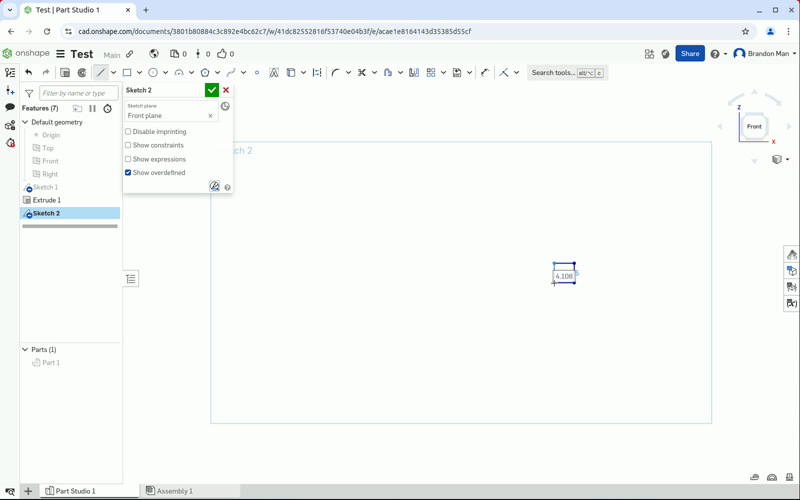
click(554, 282)
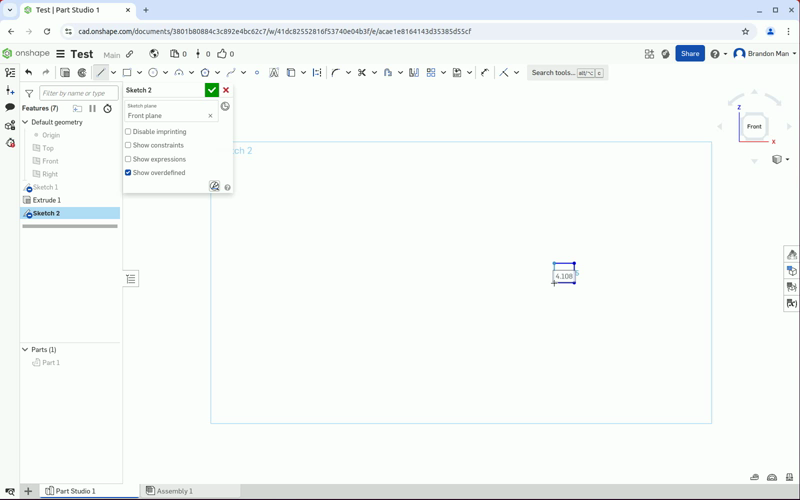
key(esc)
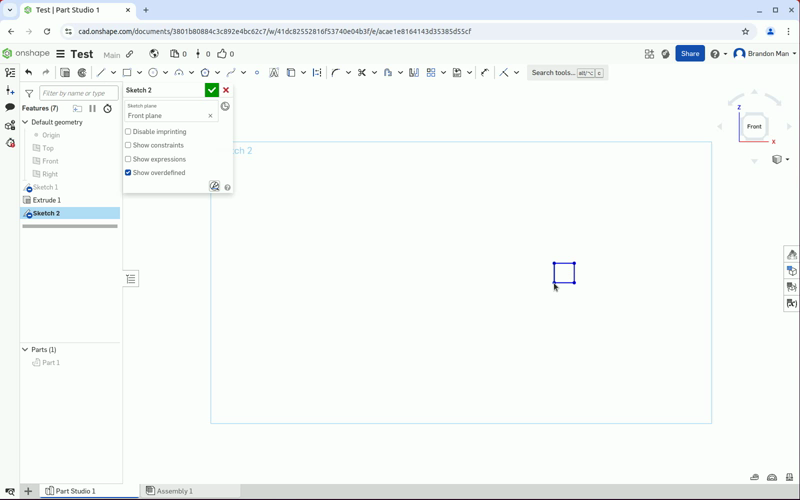
mouse_move(559, 279)
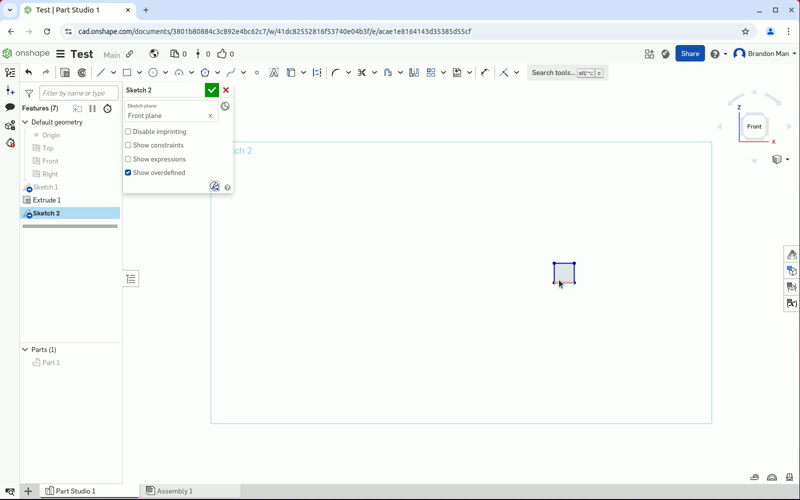
scroll(6)
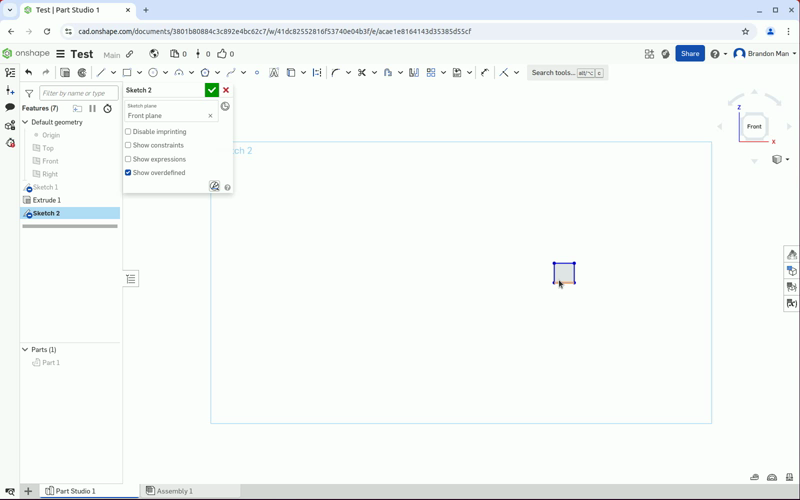
scroll(6)
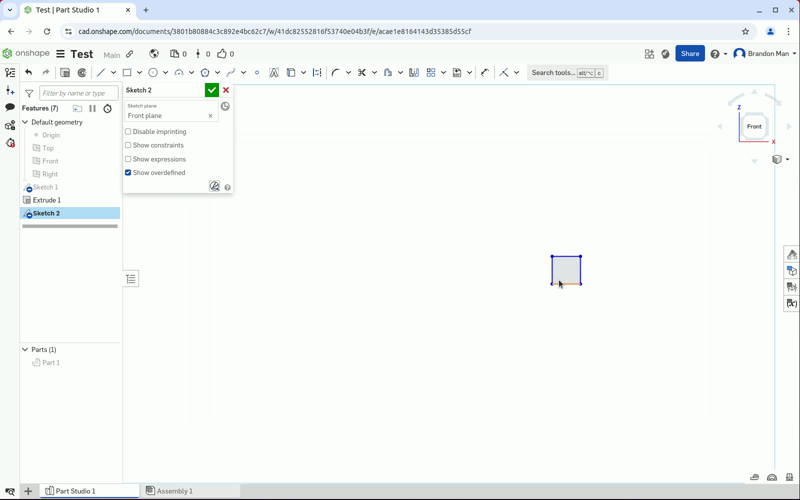
scroll(6)
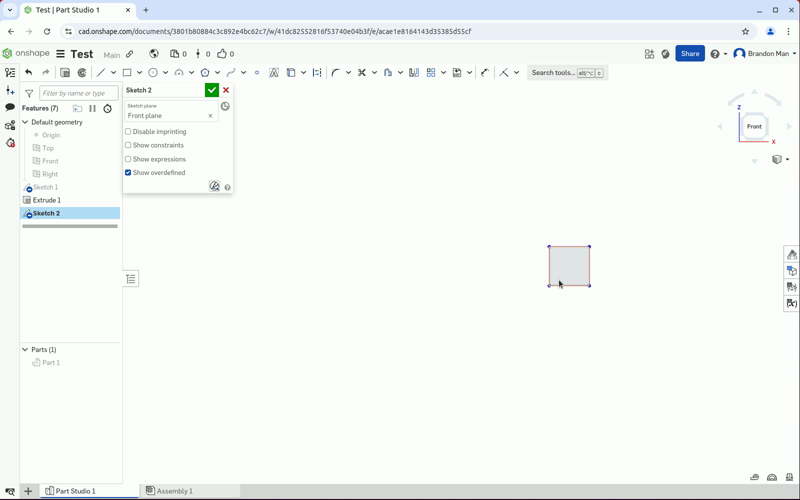
scroll(6)
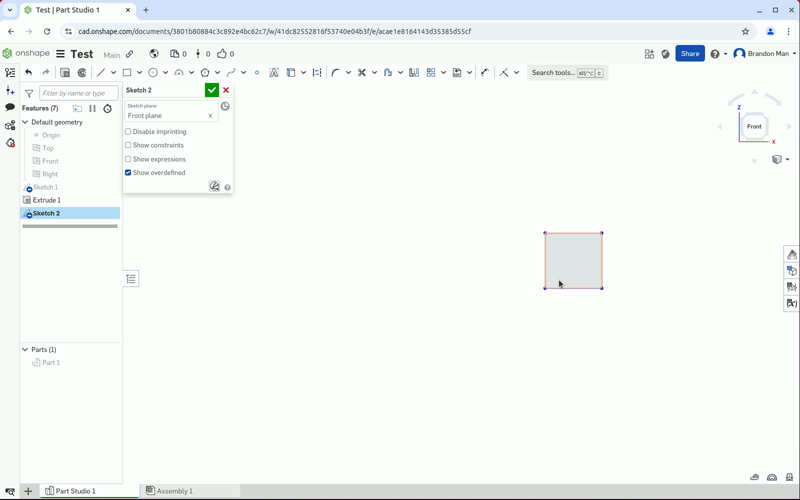
scroll(6)
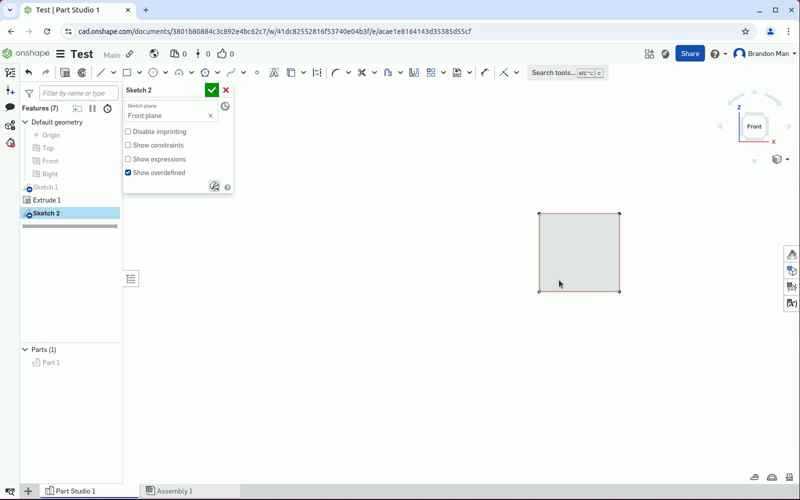
scroll(6)
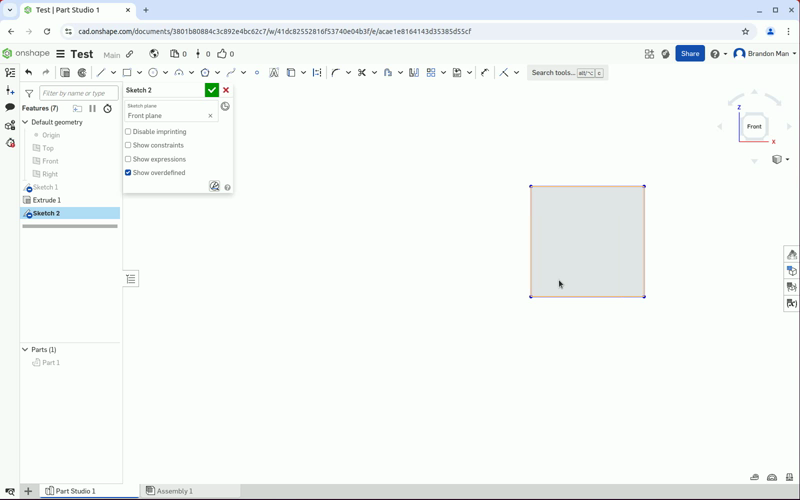
scroll(6)
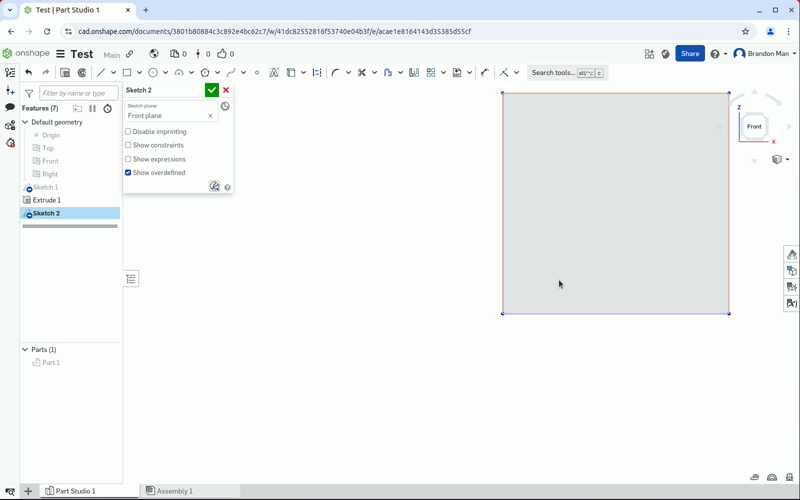
click(559, 279)
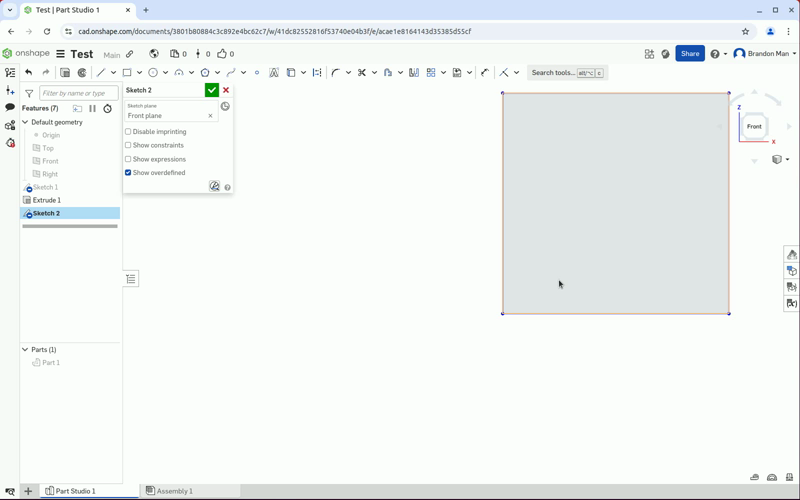
scroll(-6)
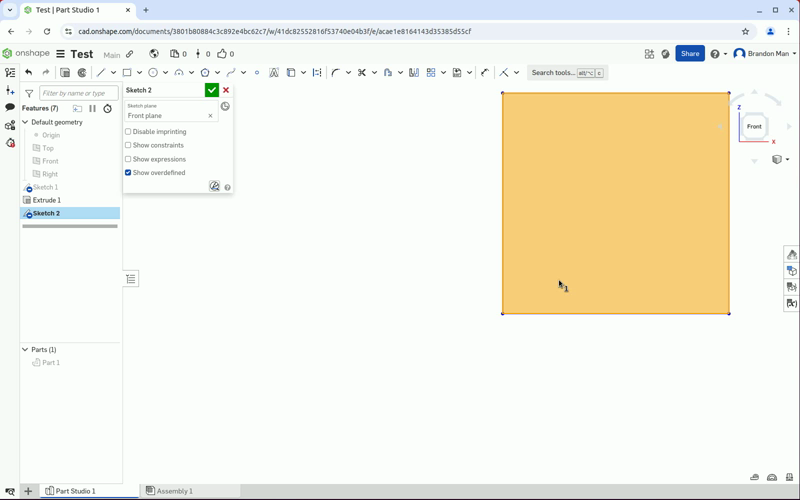
scroll(-6)
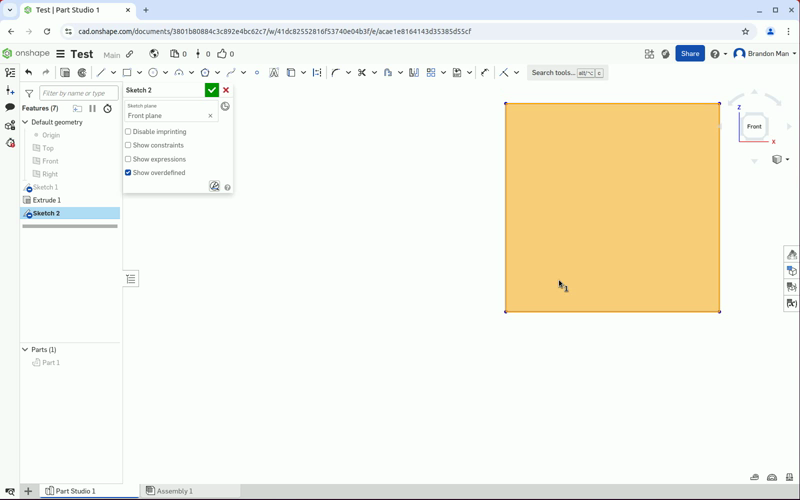
scroll(-6)
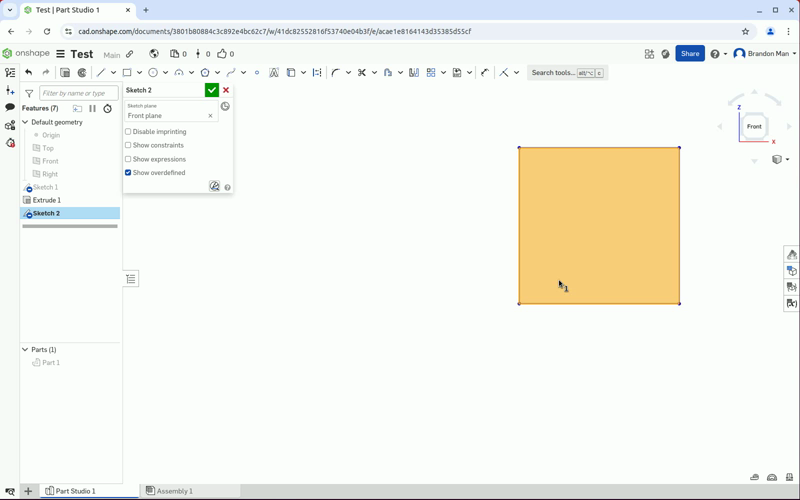
scroll(-6)
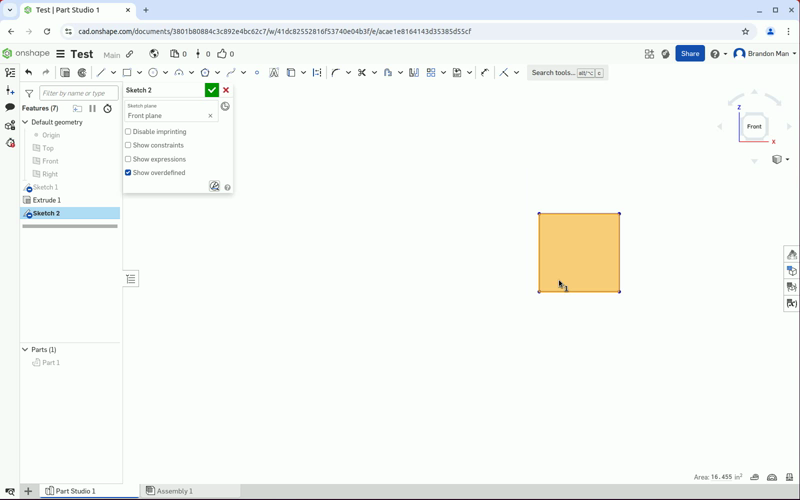
scroll(-6)
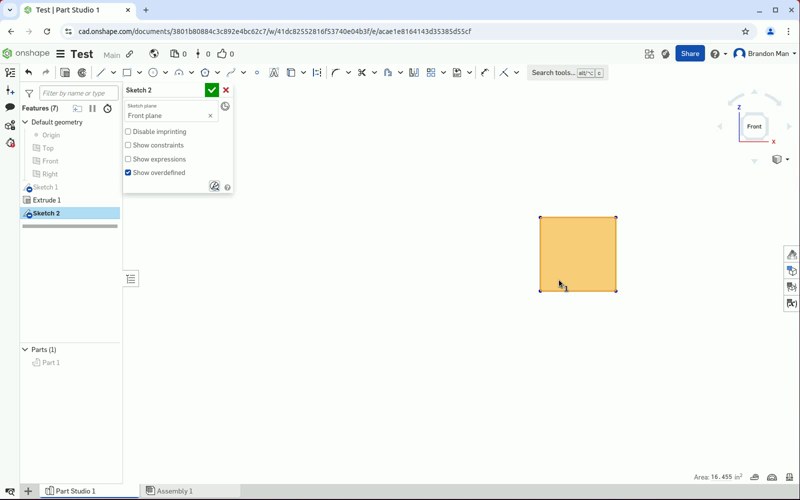
scroll(-6)
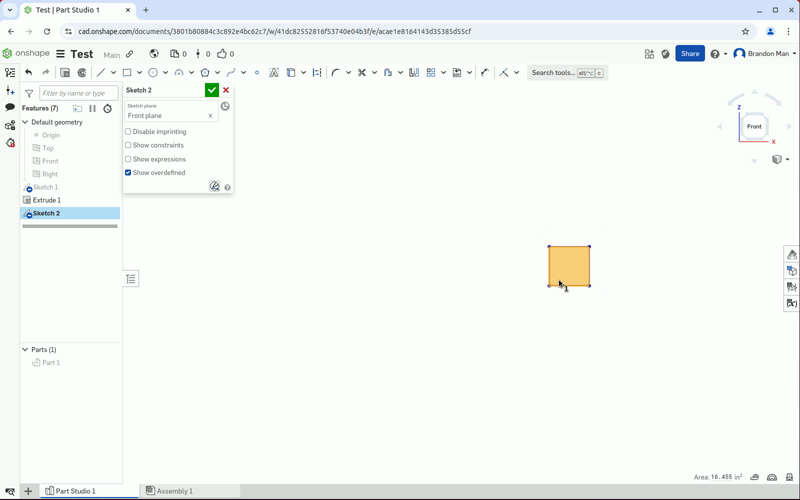
scroll(-6)
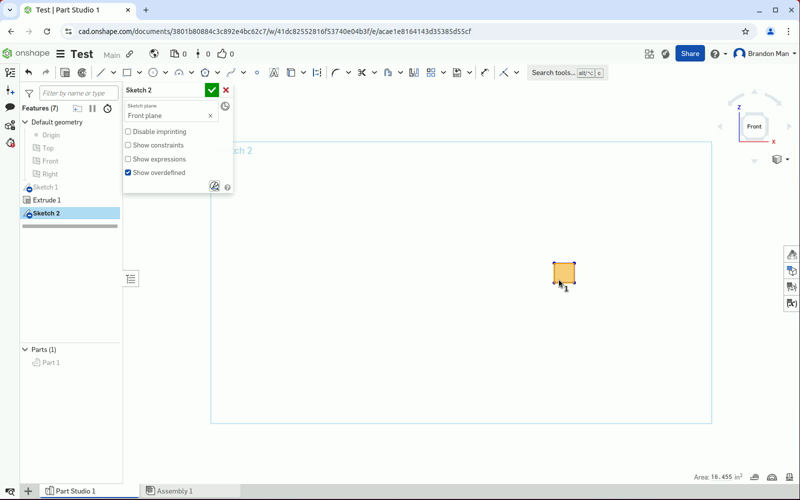
mouse_move(73, 352)
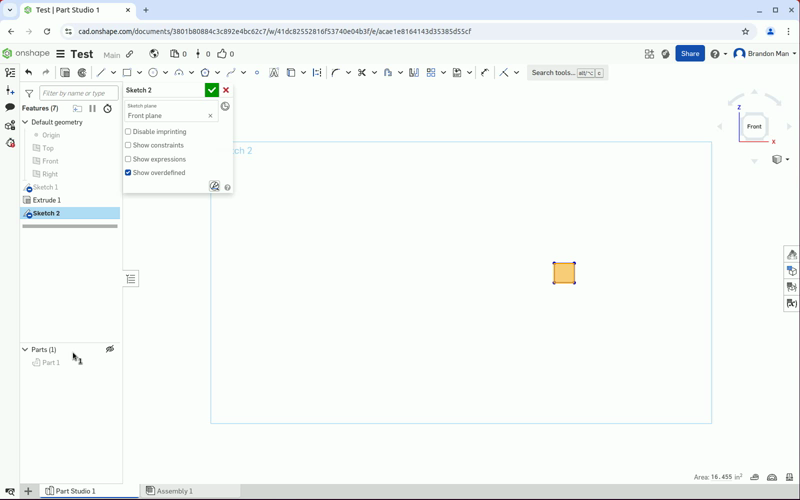
key(shift+y)
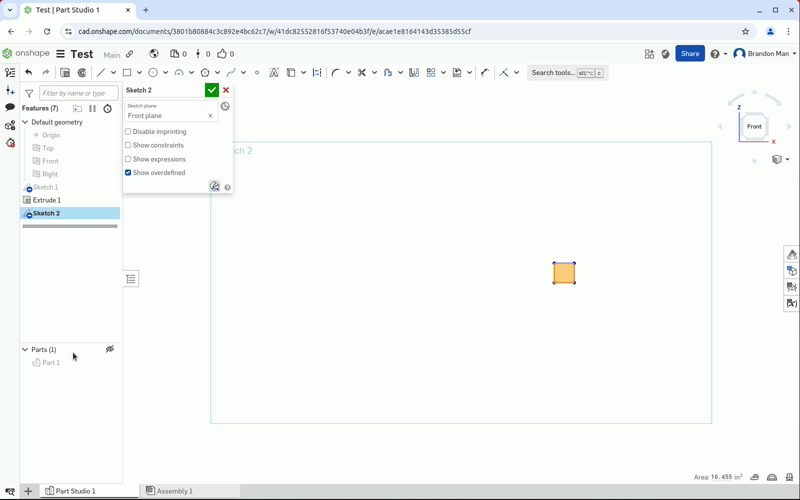
key(shift+e)
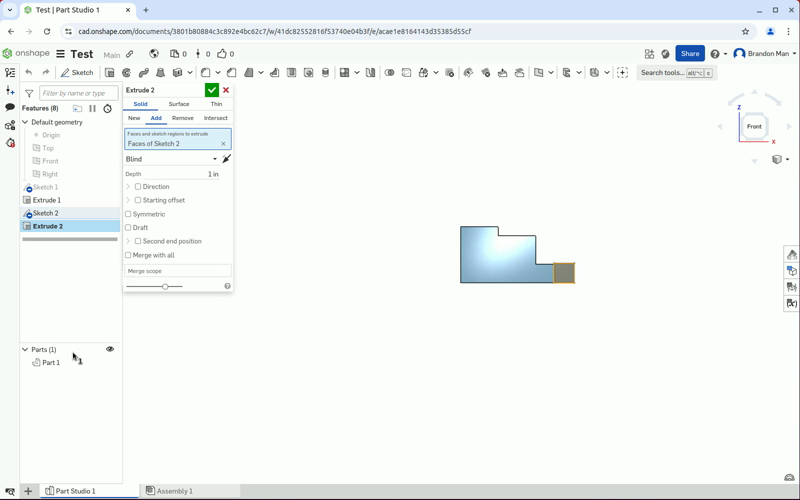
mouse_move(143, 106)
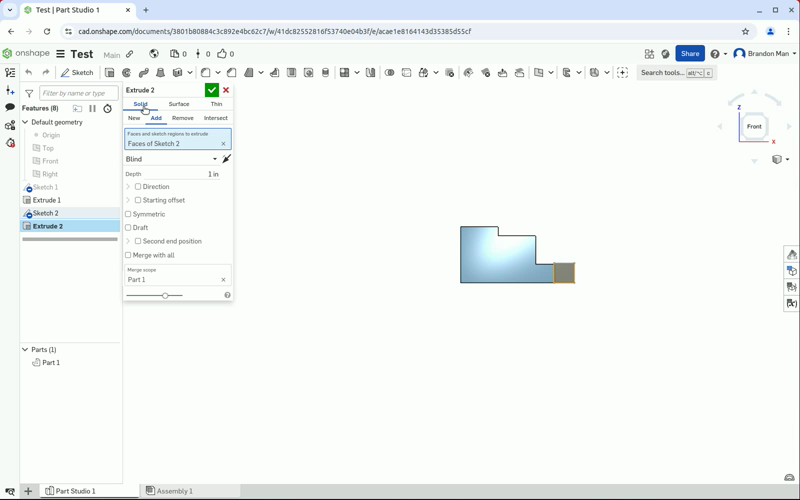
click(143, 106)
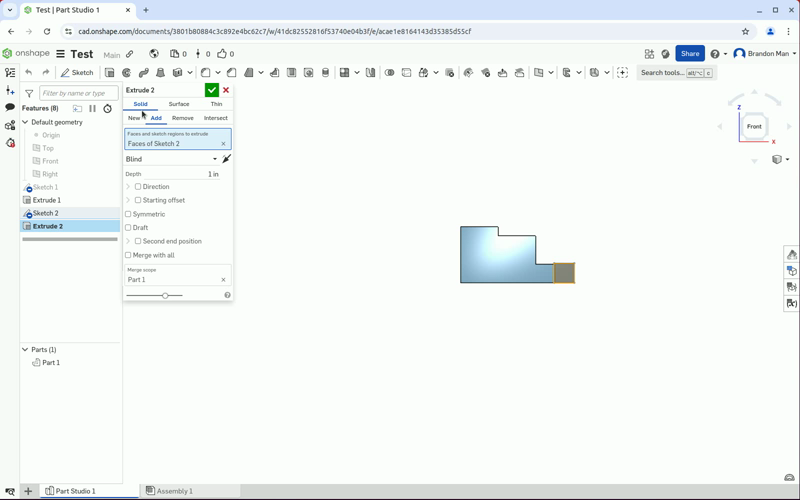
mouse_move(137, 120)
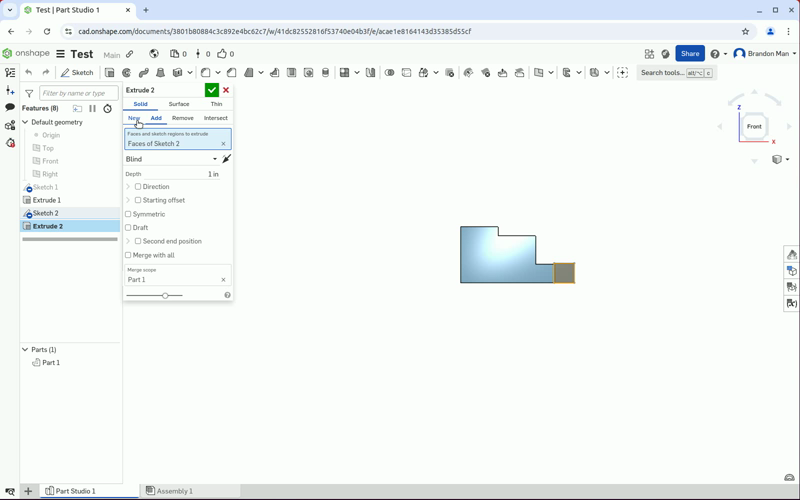
click(137, 120)
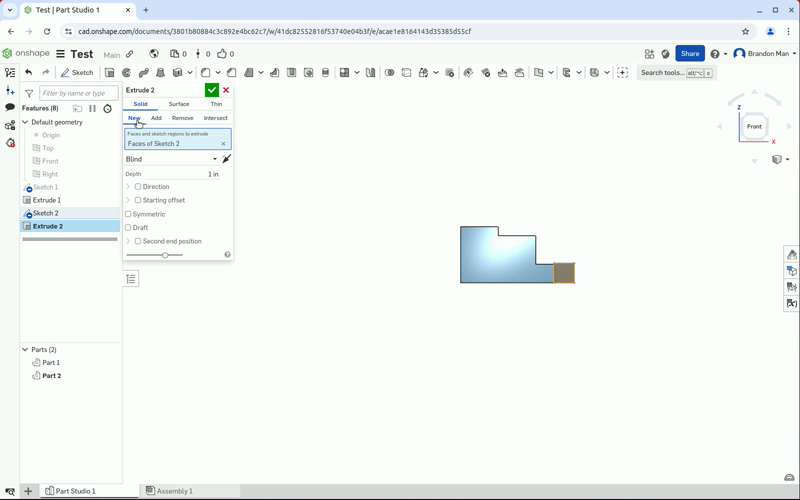
key(tab, 4)
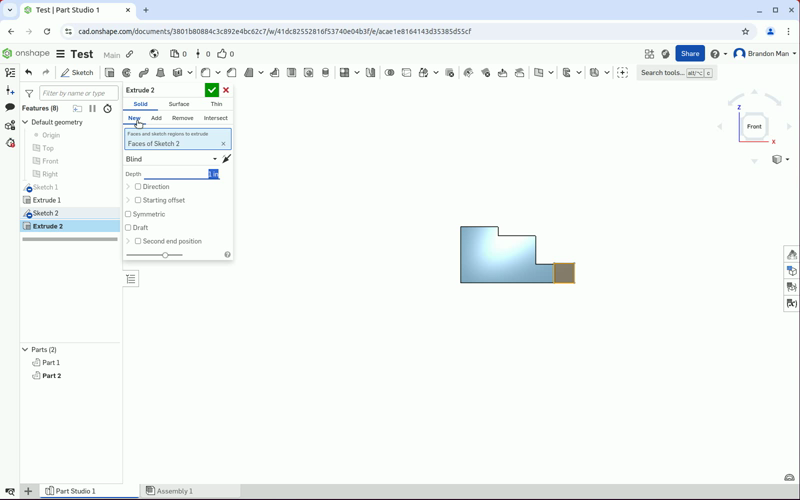
text(-11.554)
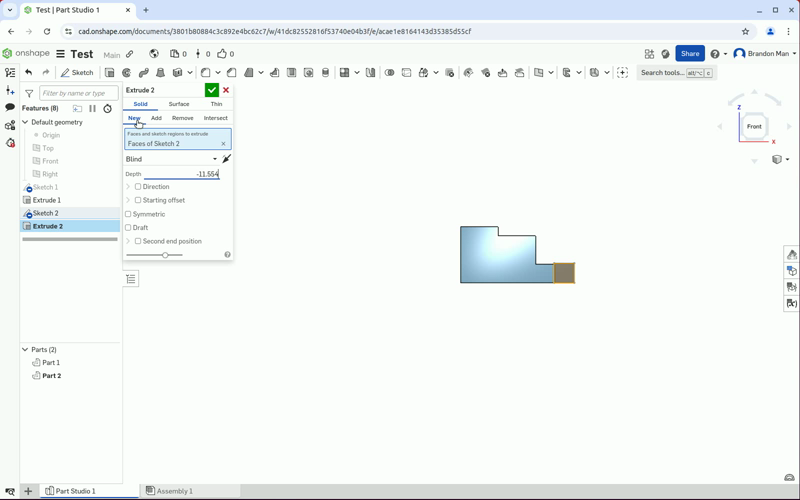
key(enter)
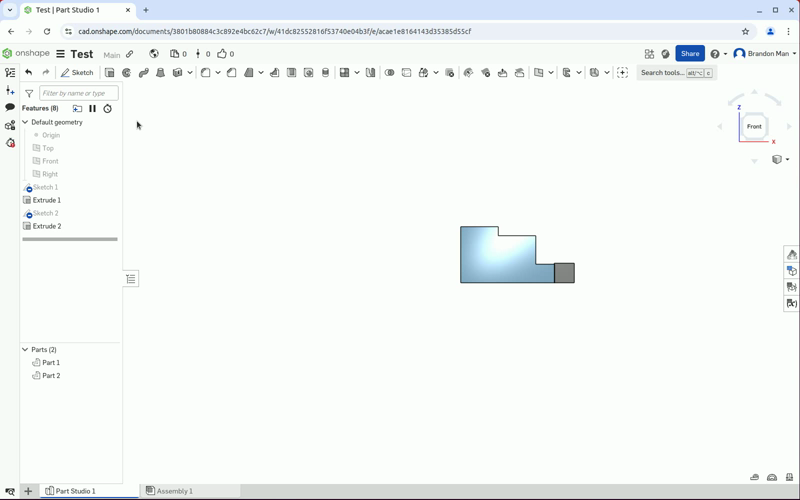
key(shift+h)
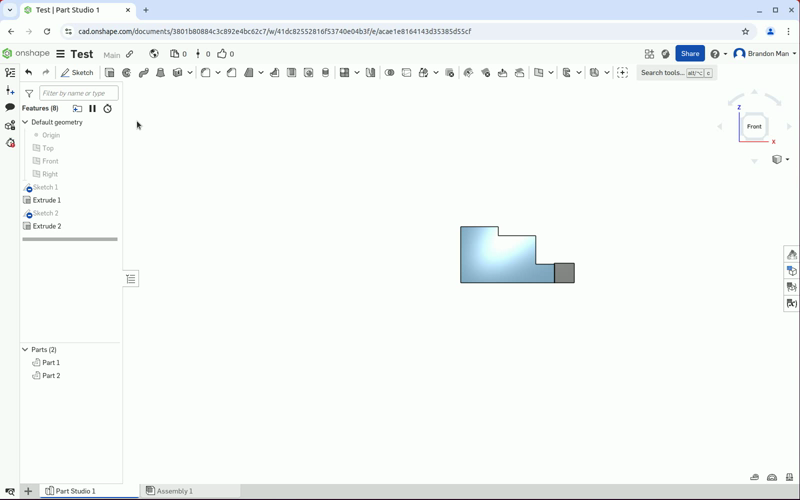
key(shift+h)
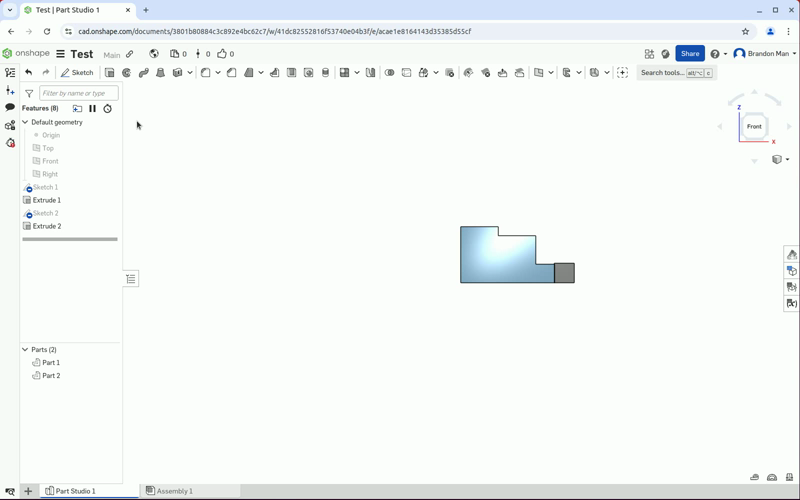
mouse_move(73, 189)
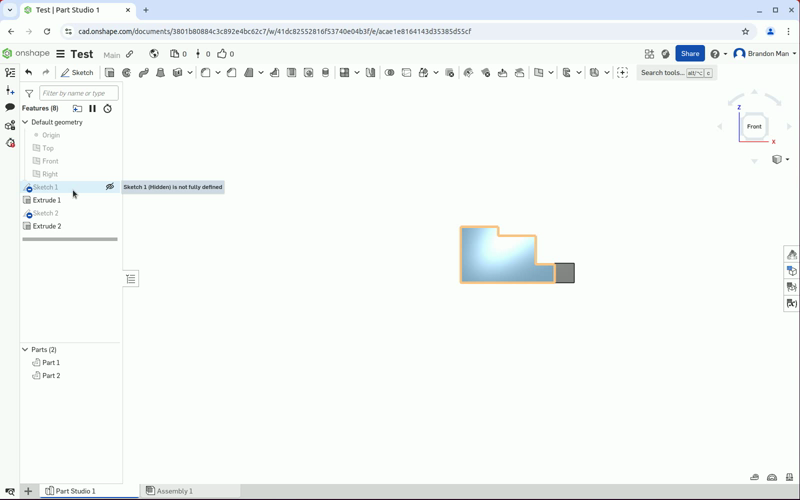
click(73, 189)
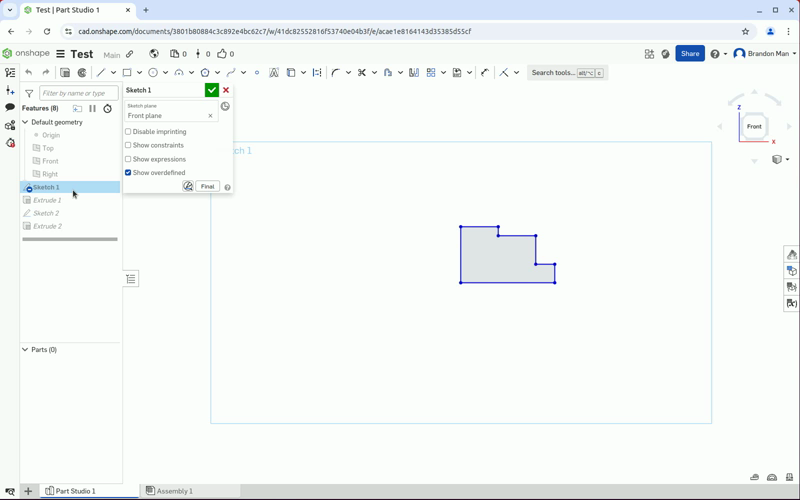
mouse_move(229, 92)
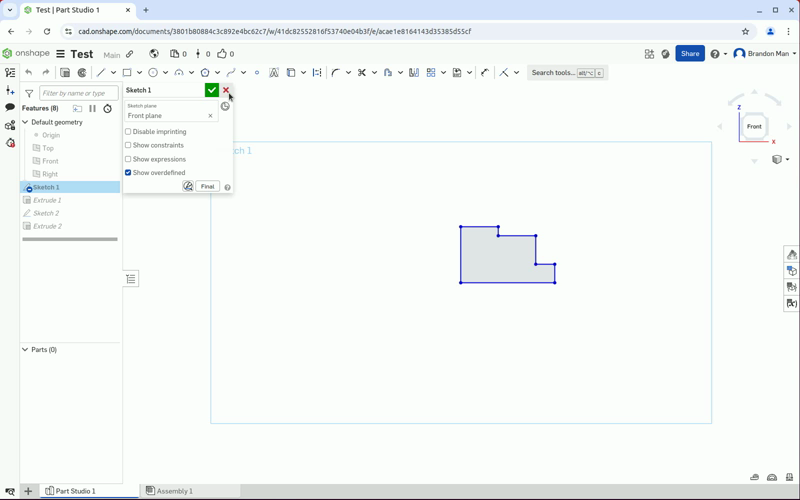
click(229, 92)
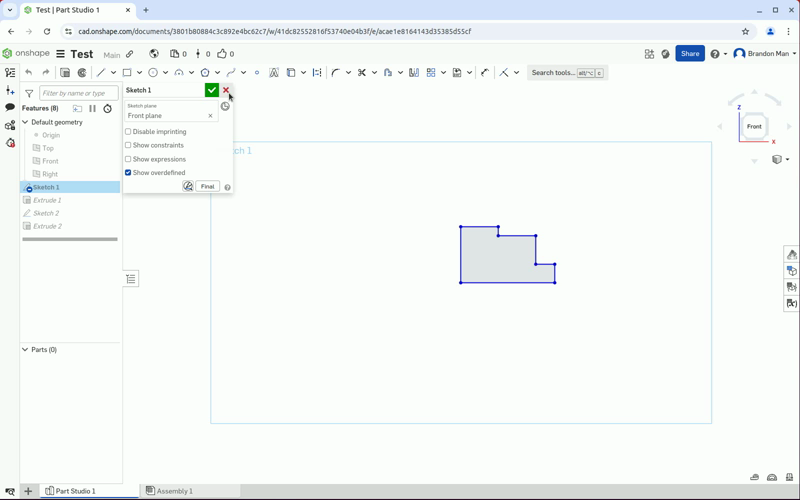
key(shift+s)
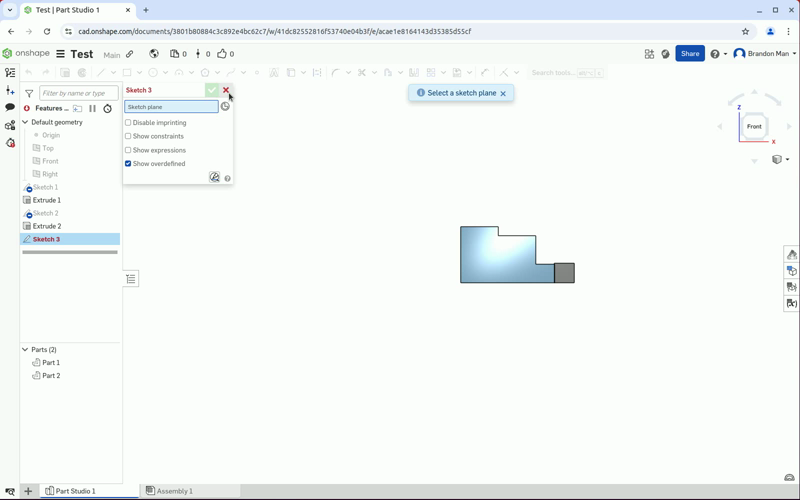
mouse_move(73, 163)
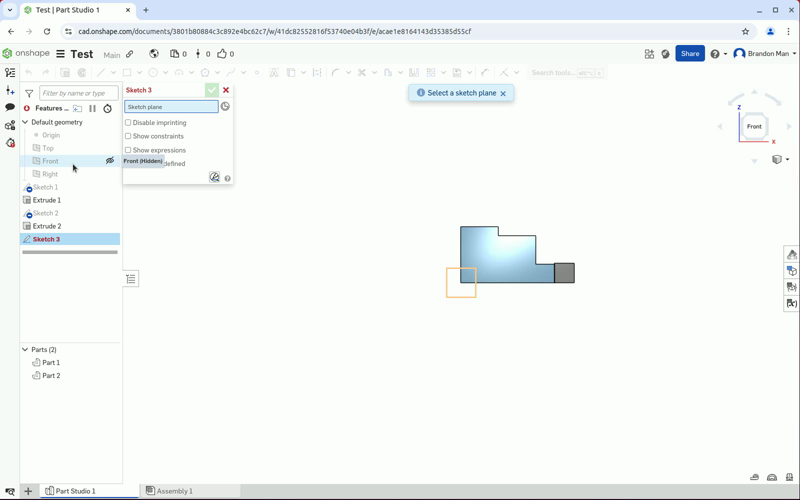
click(73, 163)
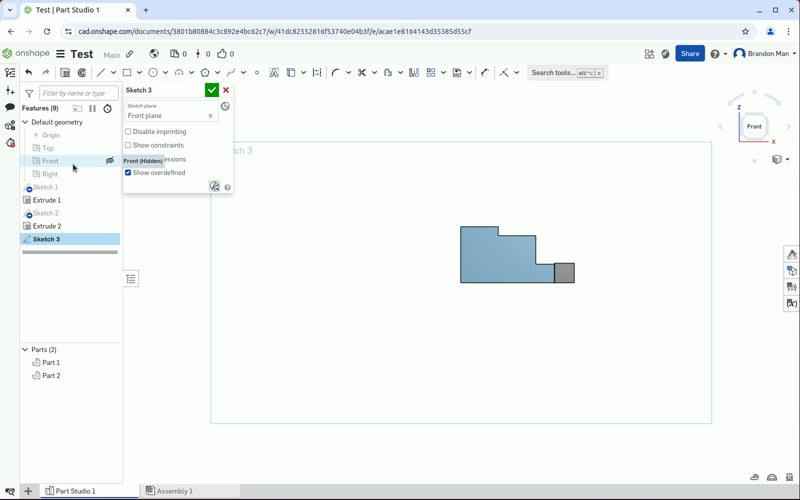
mouse_move(73, 352)
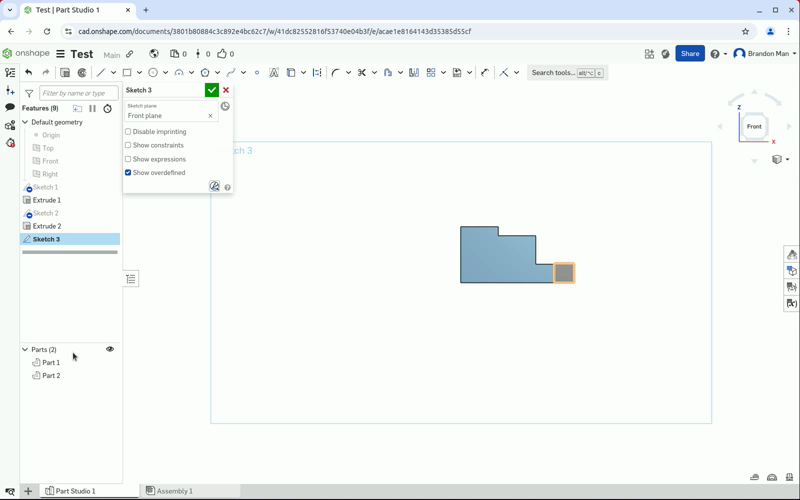
key(y)
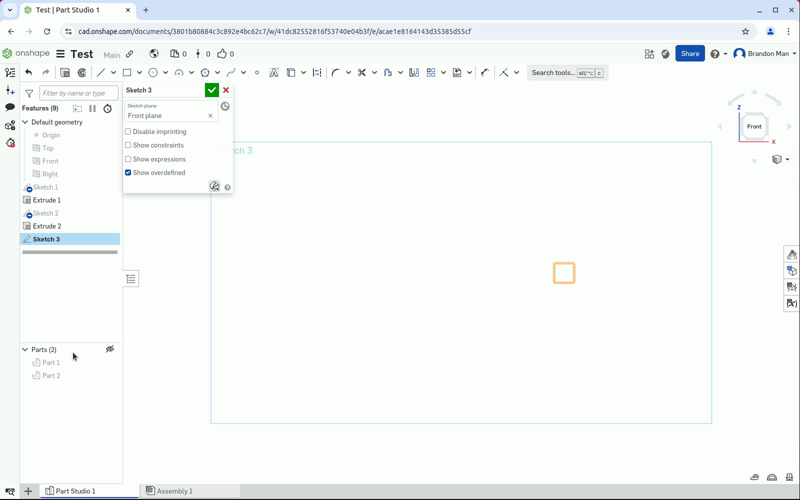
key(l)
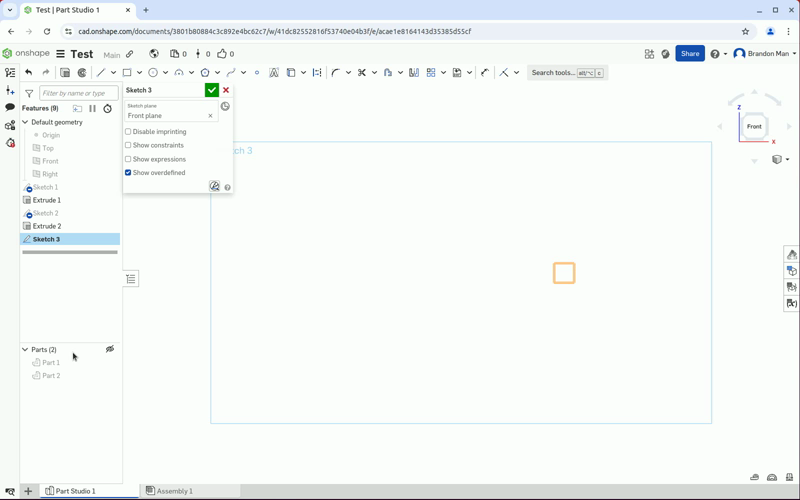
key_down(shift)
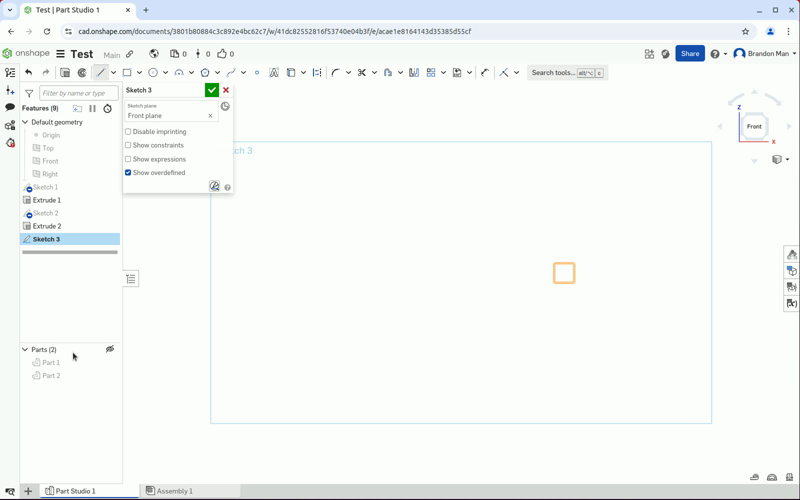
mouse_move(554, 282)
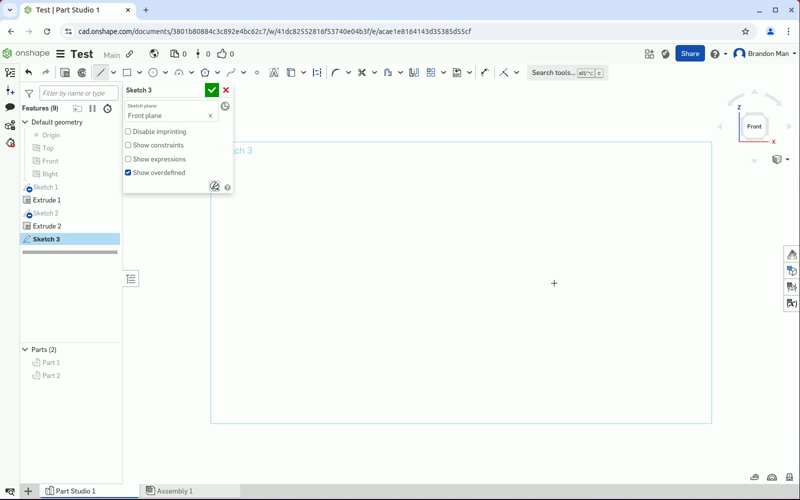
click(554, 282)
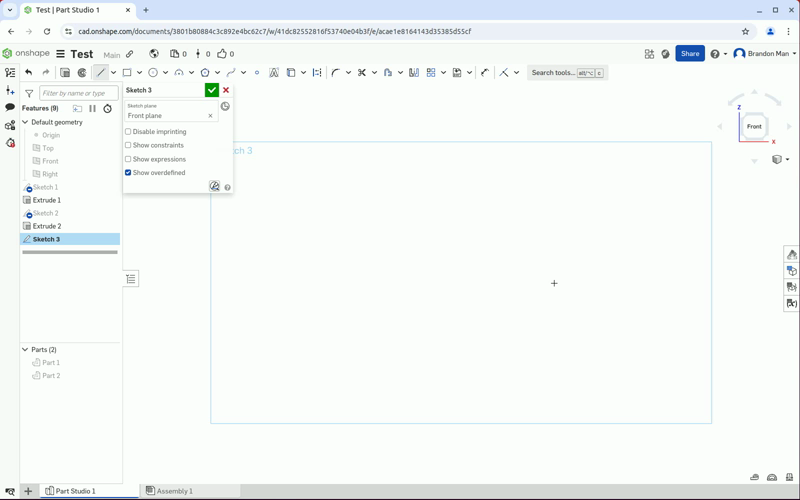
key_up(shift)
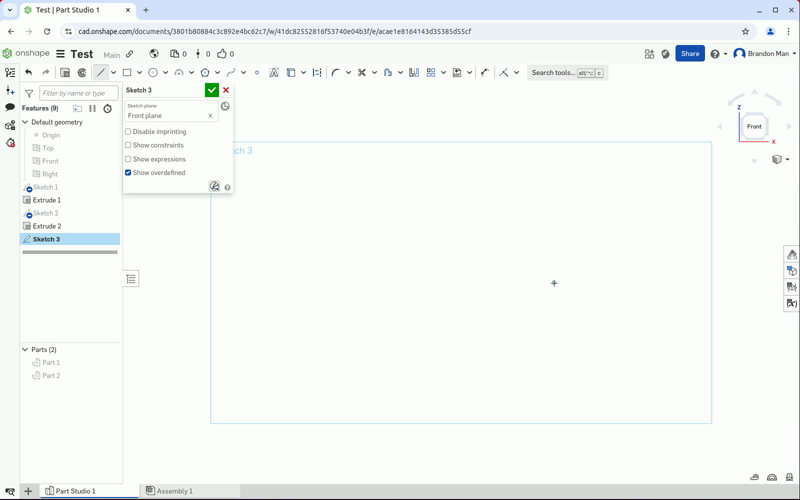
key_down(shift)
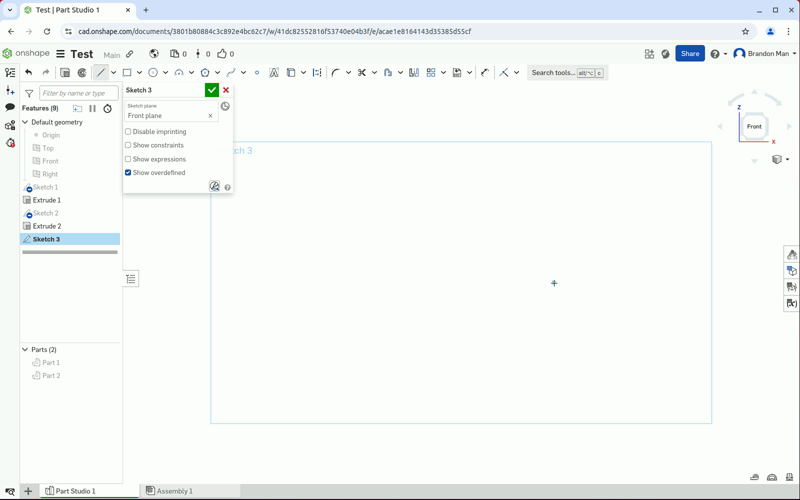
mouse_move(584, 282)
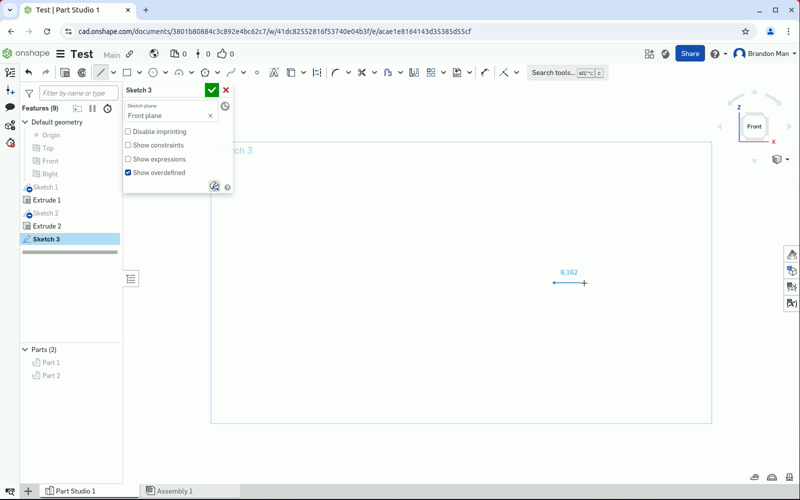
mouse_move(574, 282)
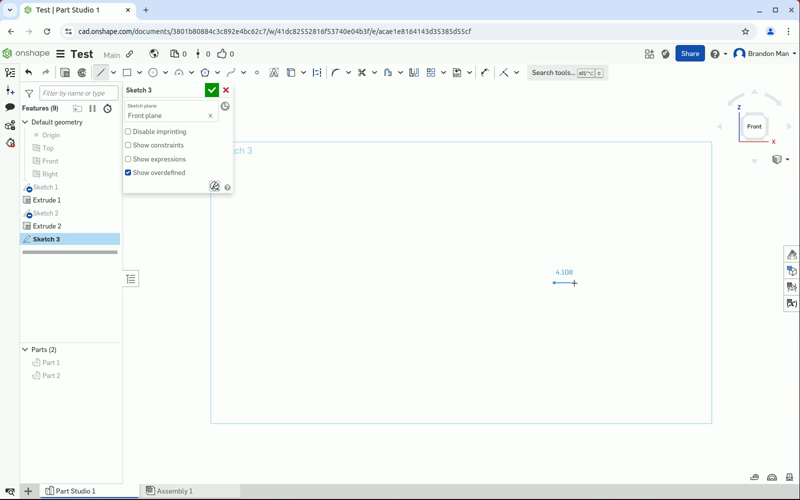
click(574, 282)
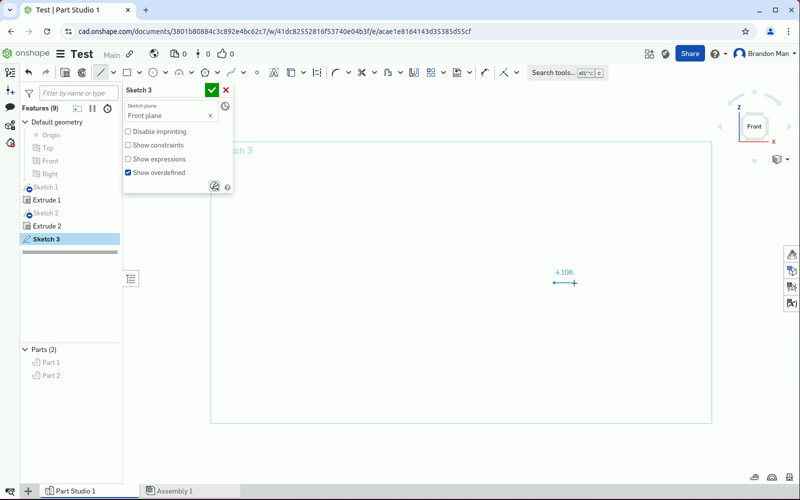
key_up(shift)
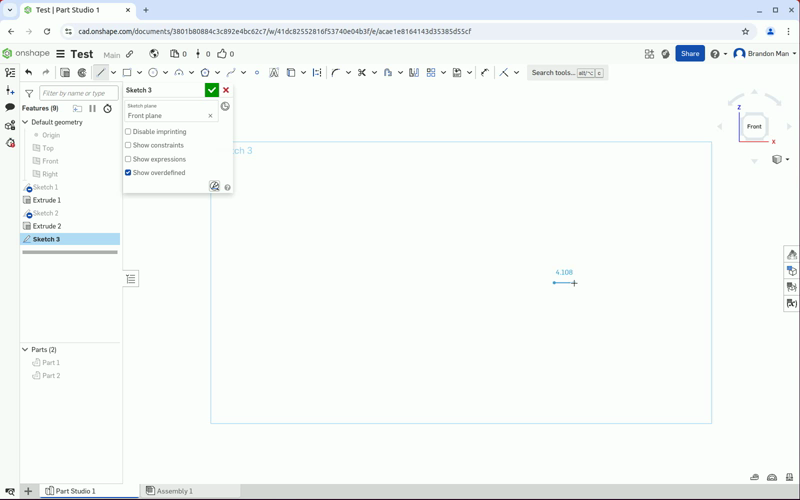
key_down(shift)
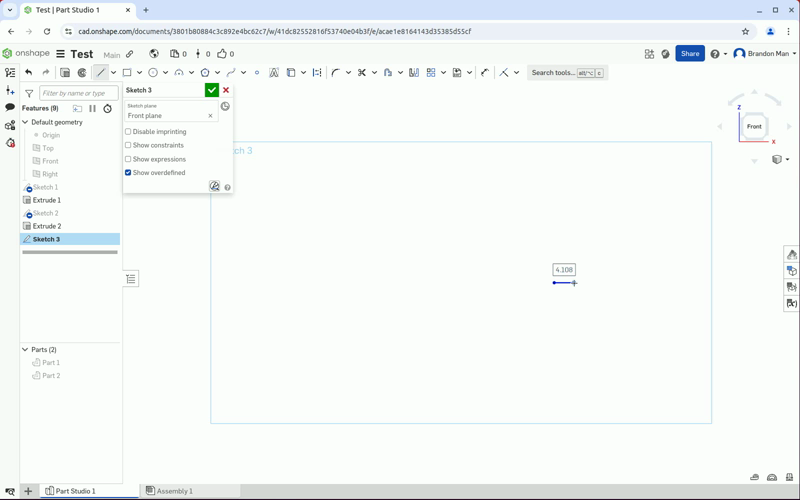
mouse_move(589, 282)
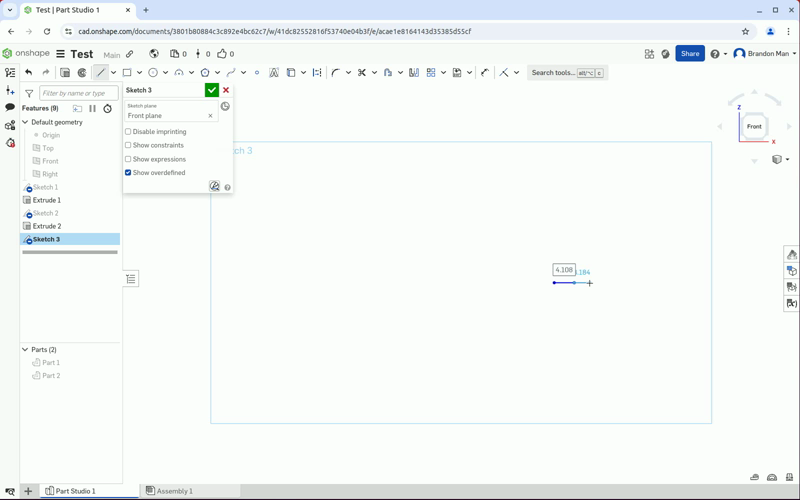
mouse_move(574, 263)
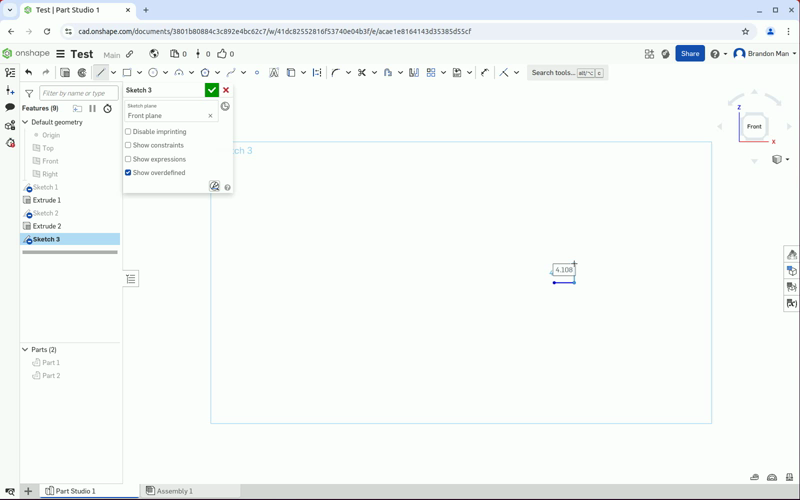
click(574, 263)
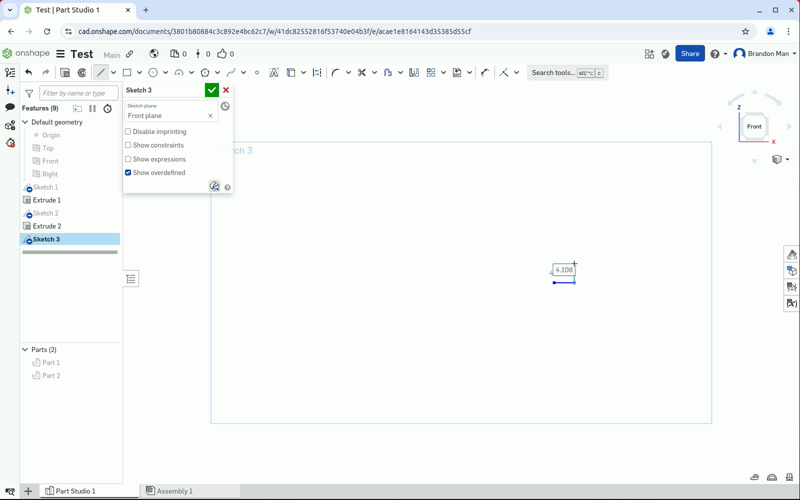
key_up(shift)
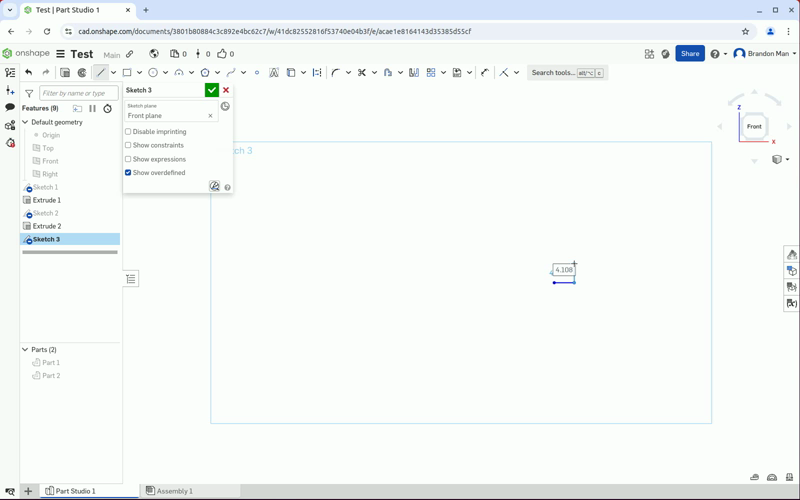
key_down(shift)
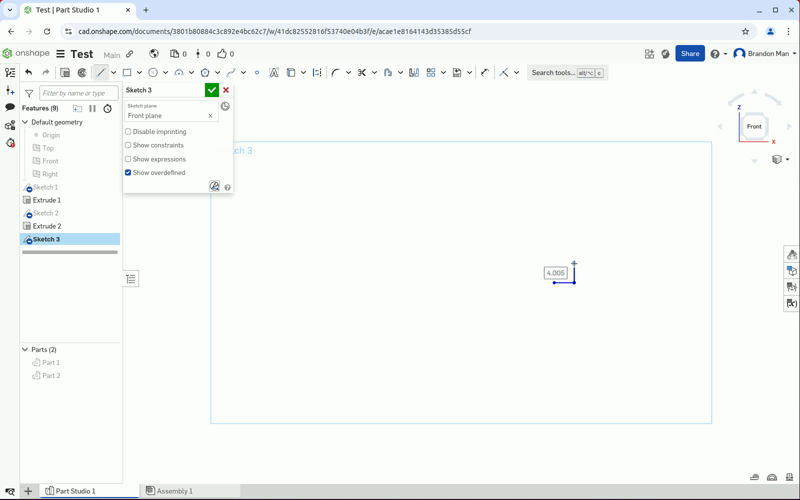
mouse_move(589, 263)
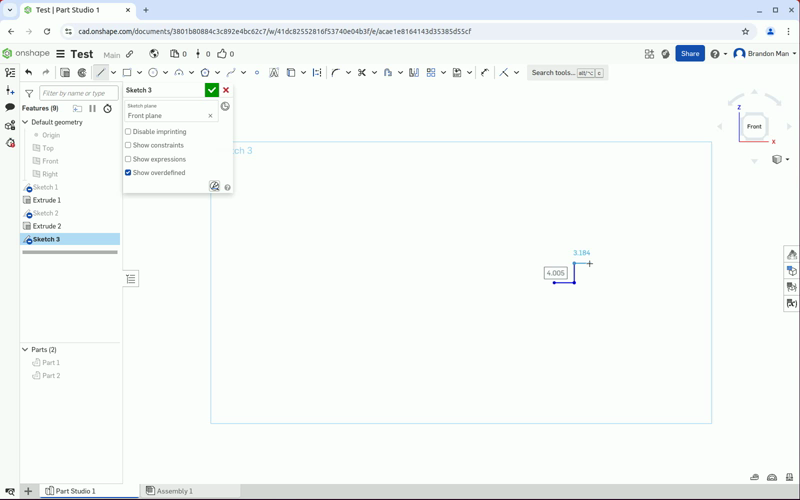
mouse_move(554, 263)
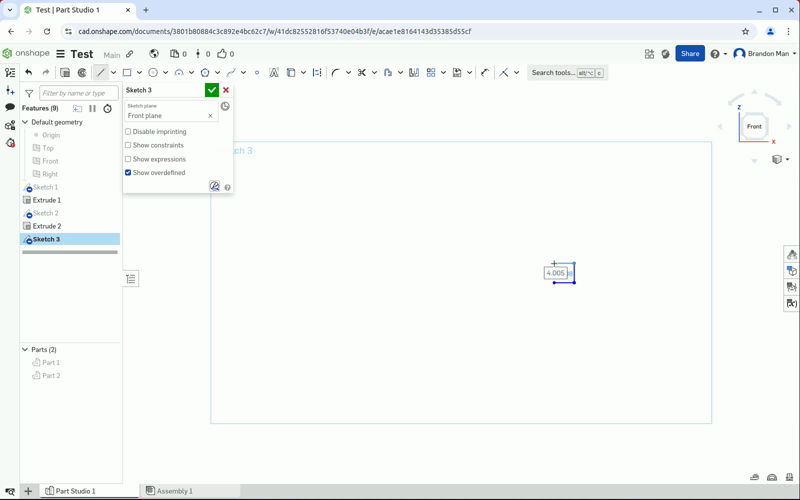
click(554, 263)
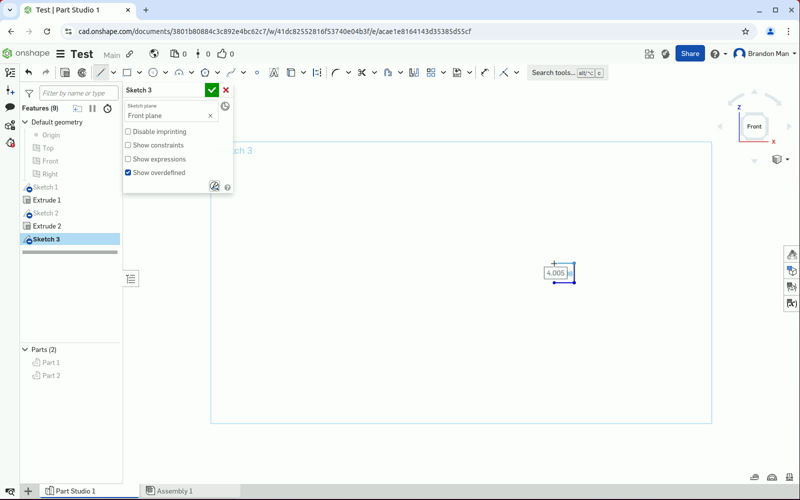
key_up(shift)
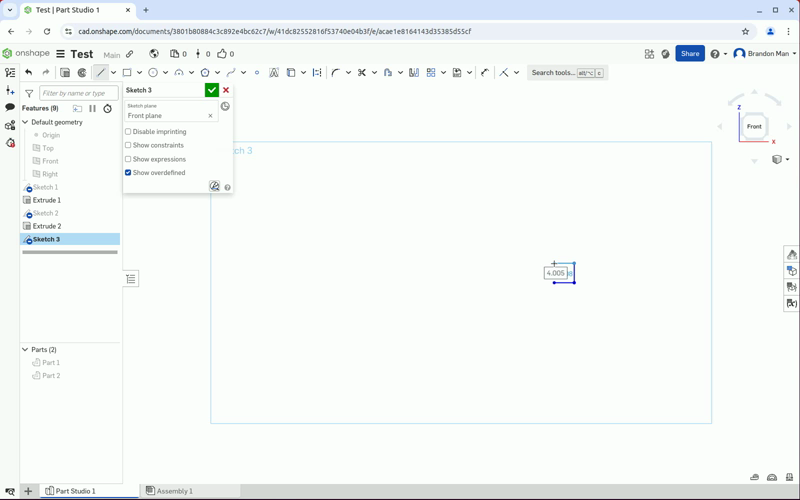
mouse_move(584, 263)
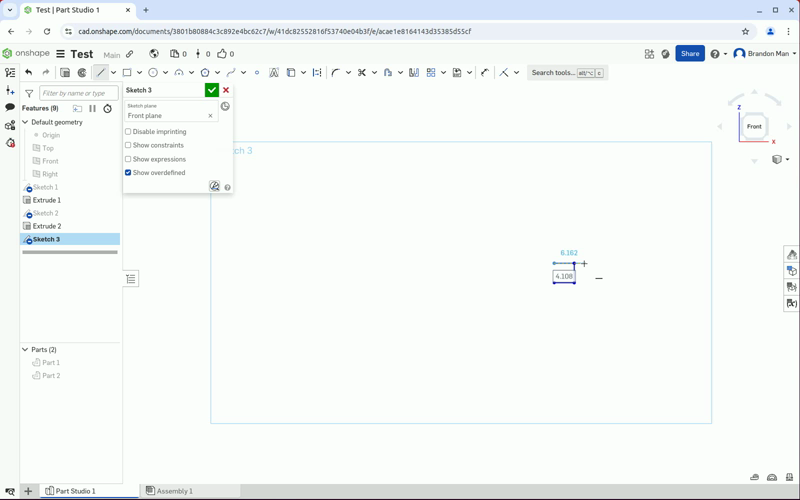
key_down(shift)
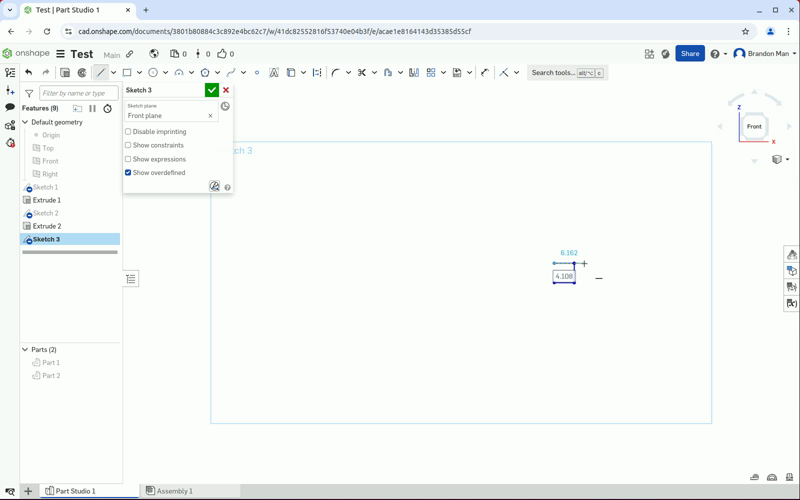
mouse_move(554, 282)
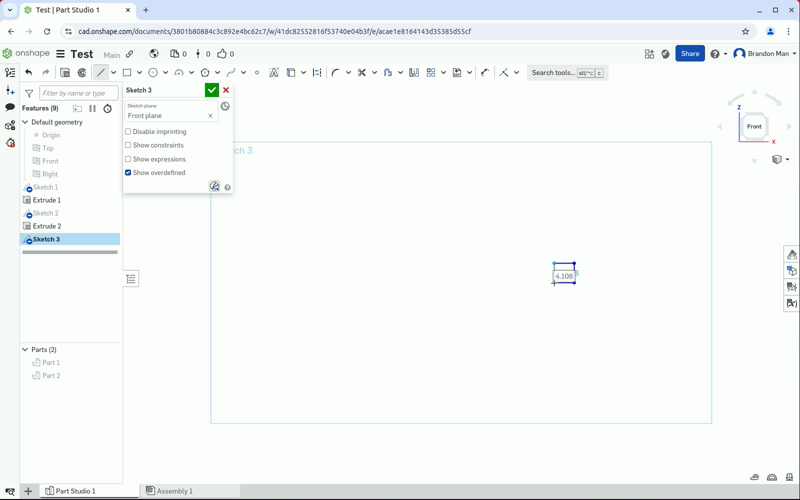
key_up(shift)
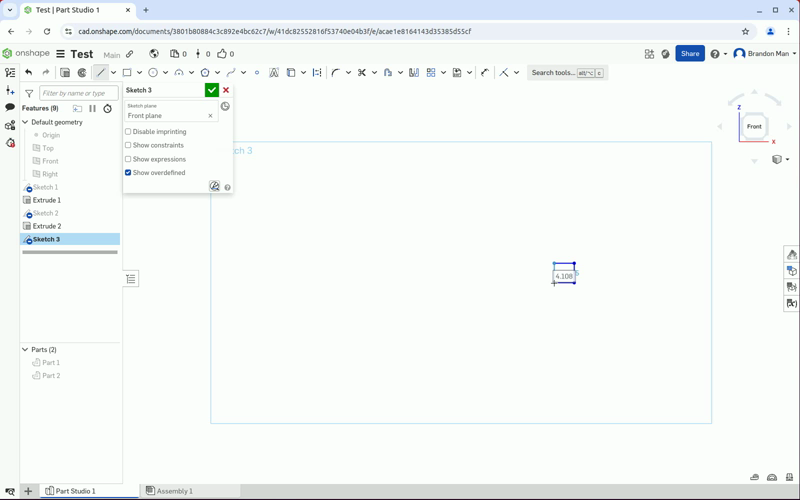
click(554, 282)
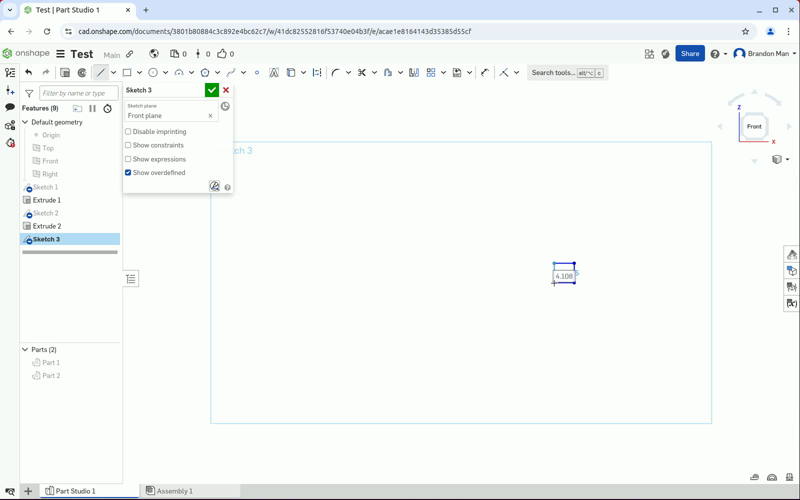
key(esc)
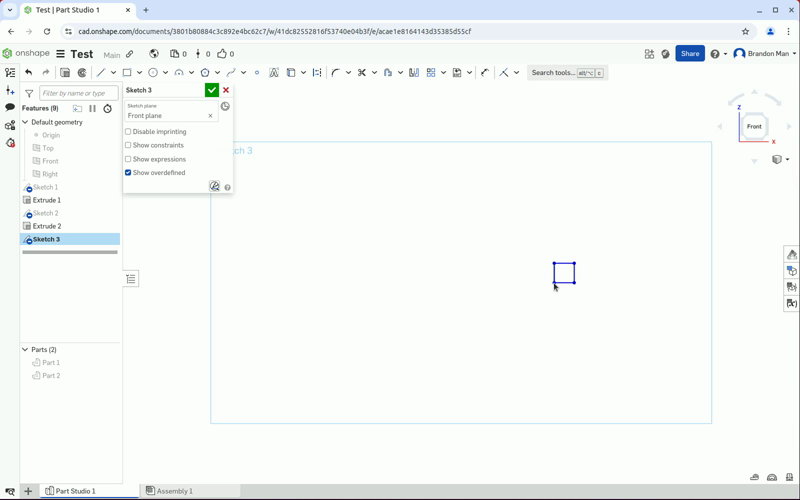
mouse_move(557, 279)
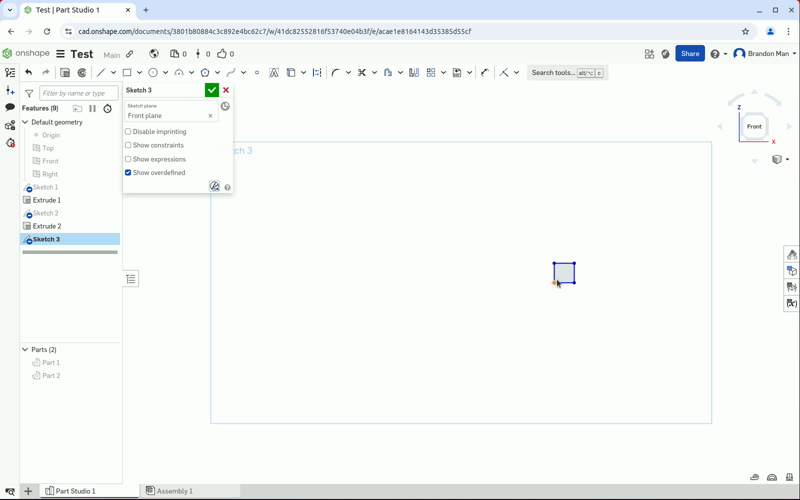
scroll(6)
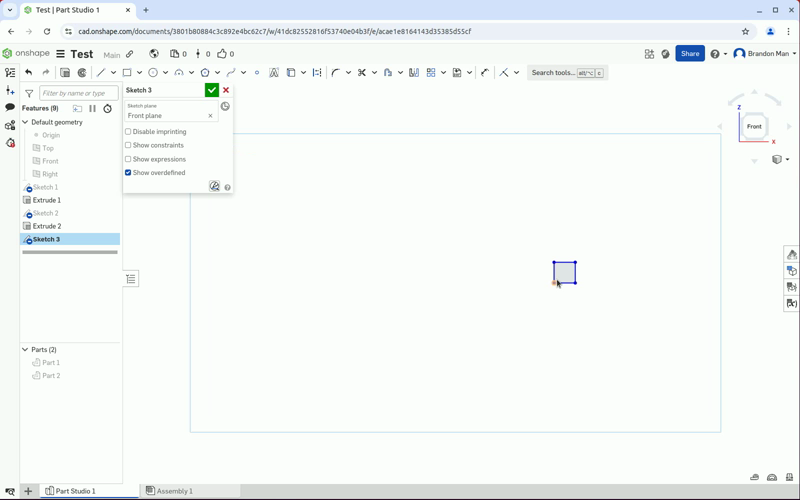
scroll(6)
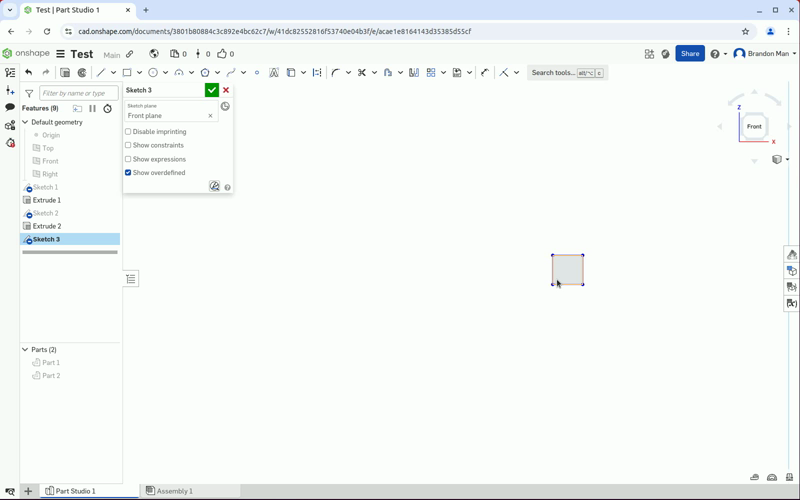
scroll(6)
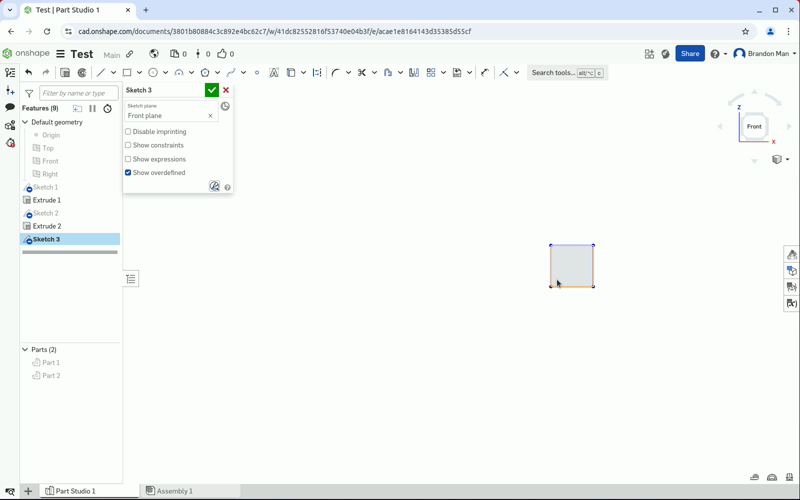
scroll(6)
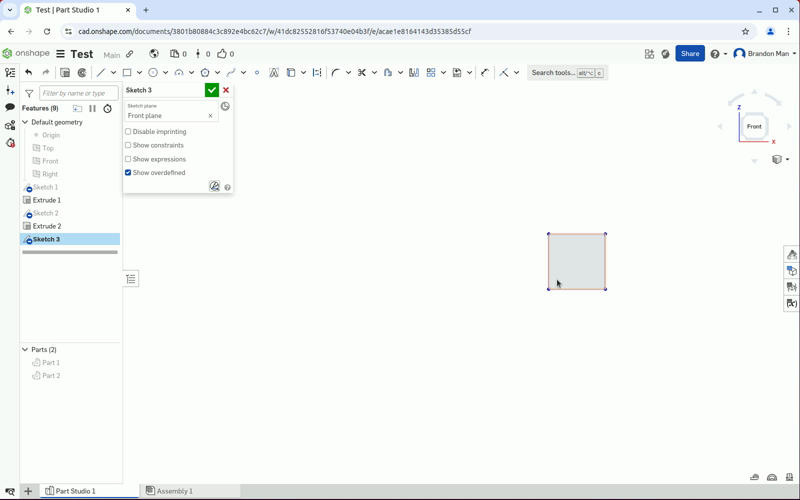
scroll(6)
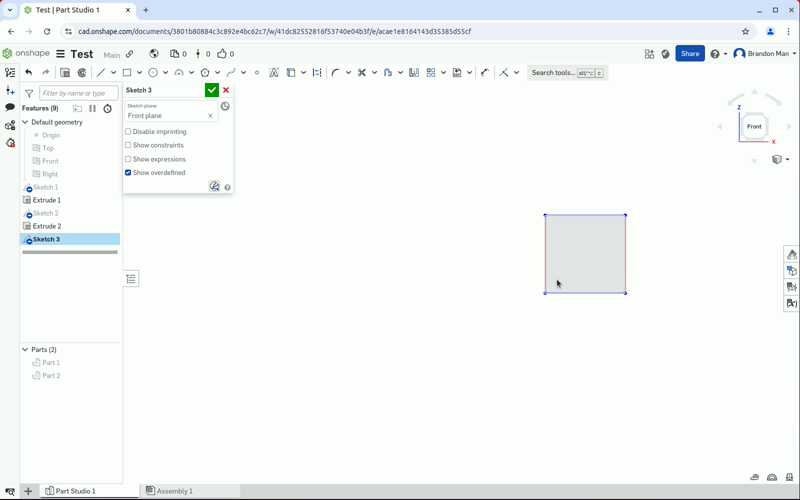
scroll(6)
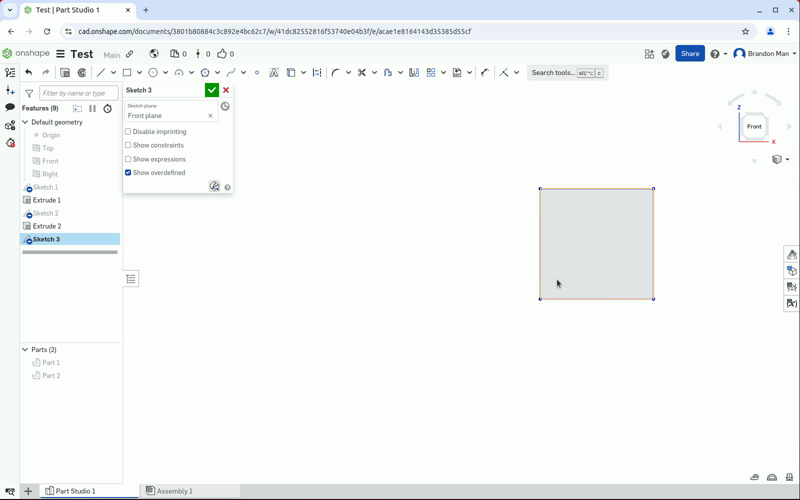
scroll(6)
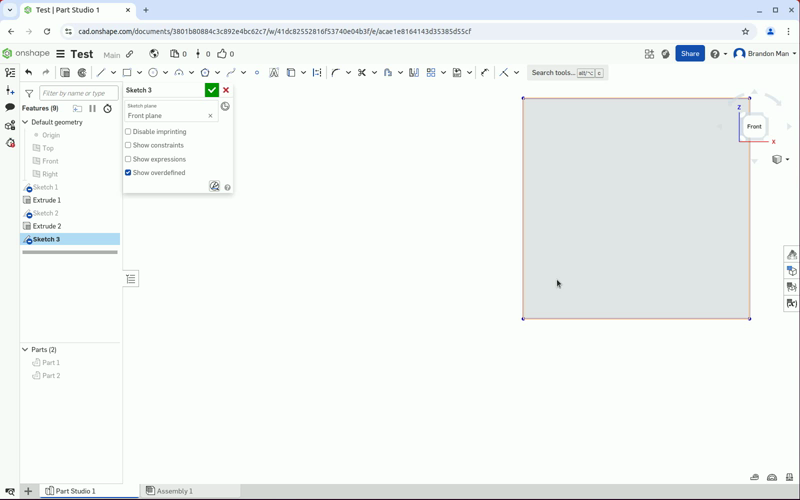
click(557, 279)
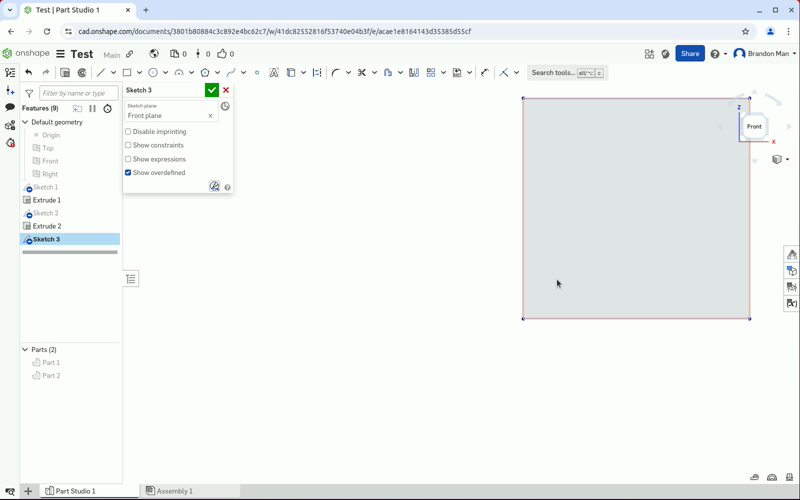
scroll(-6)
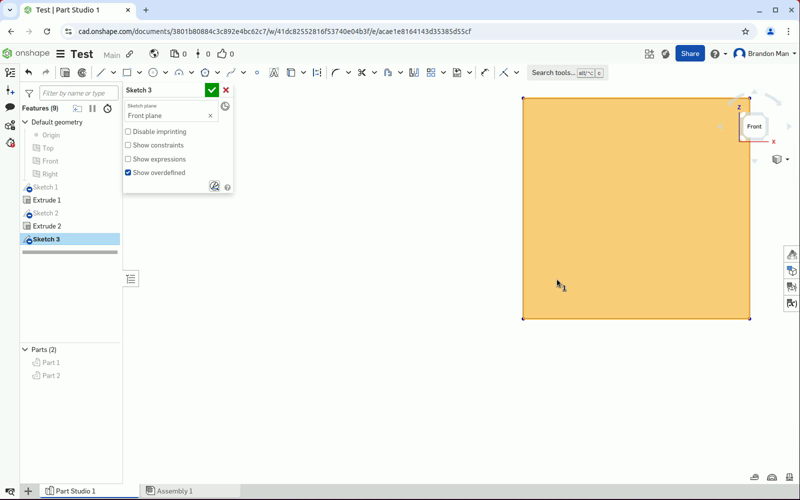
scroll(-6)
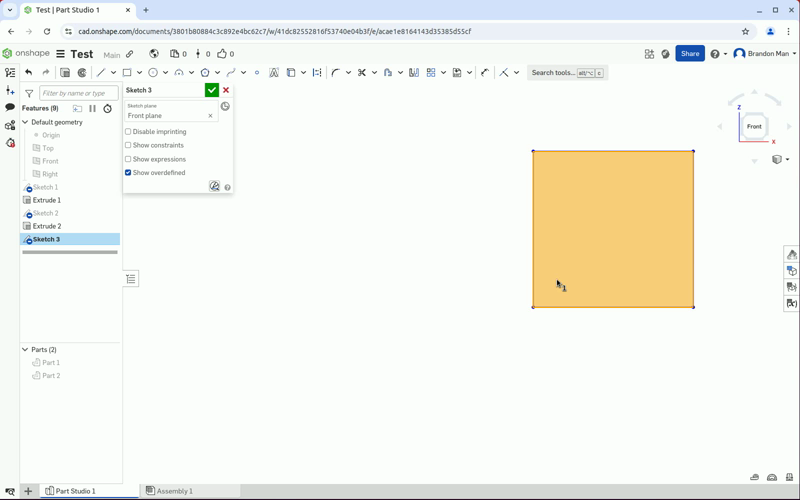
scroll(-6)
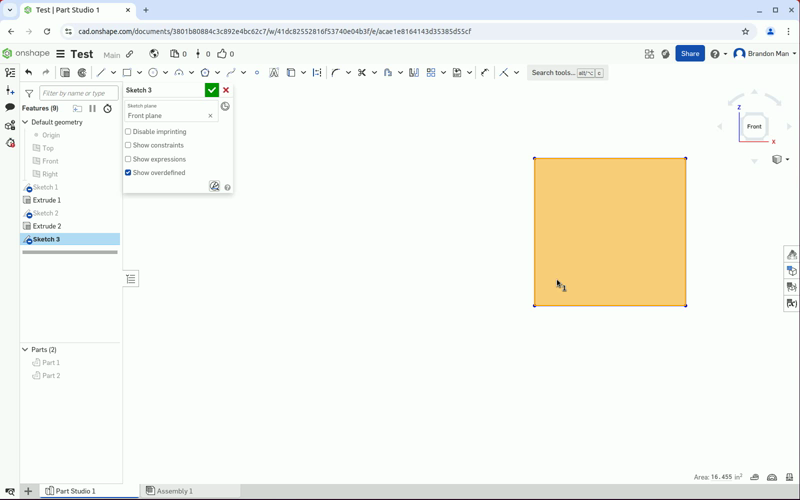
scroll(-6)
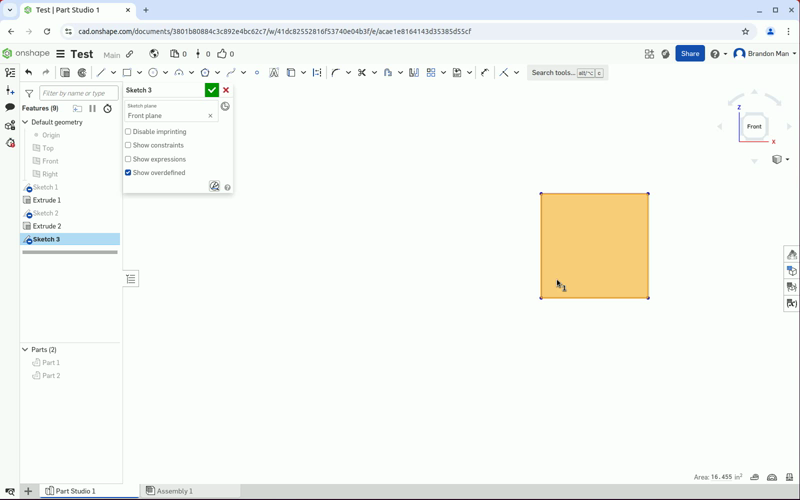
scroll(-6)
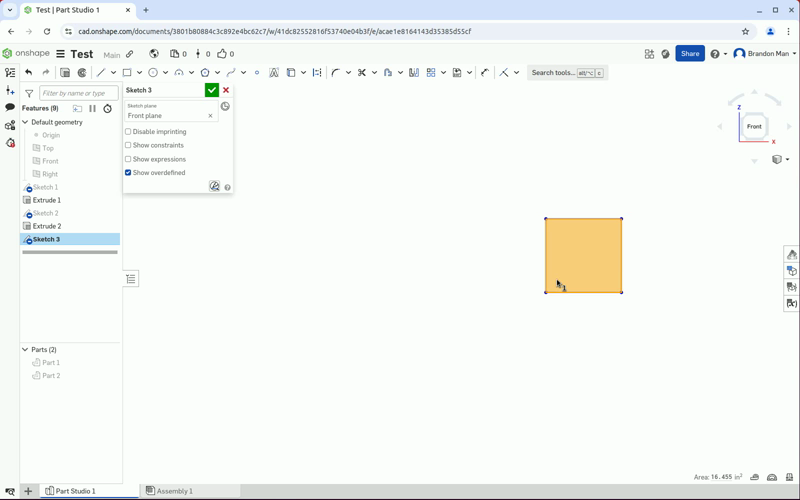
scroll(-6)
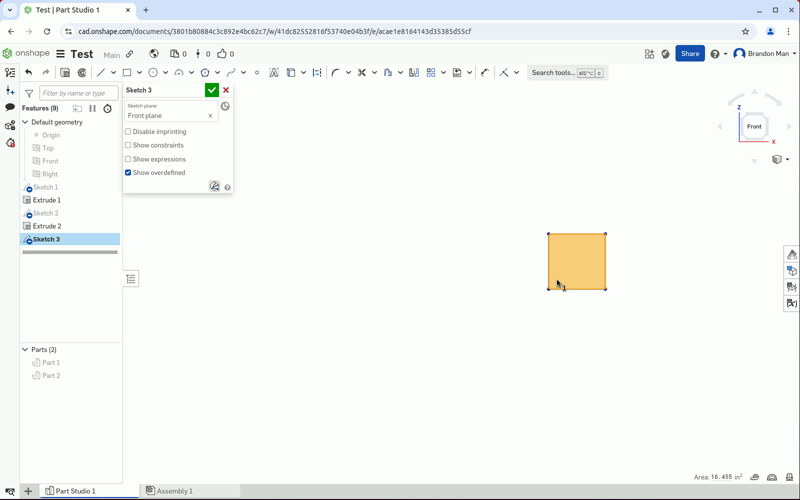
scroll(-6)
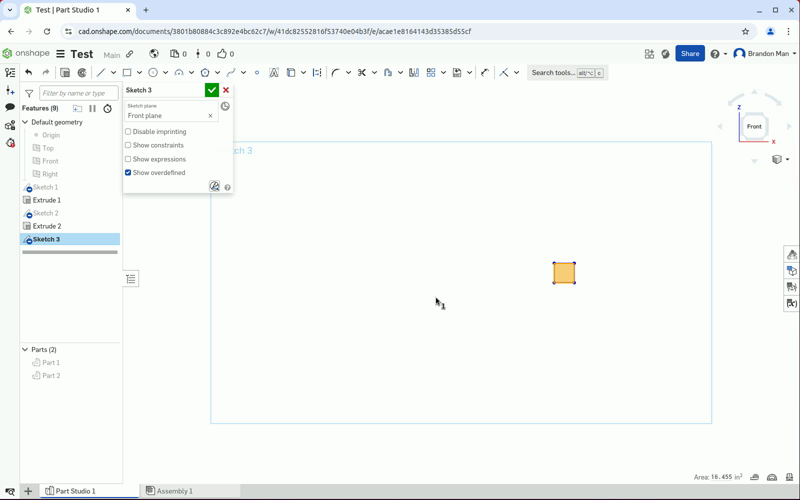
mouse_move(73, 352)
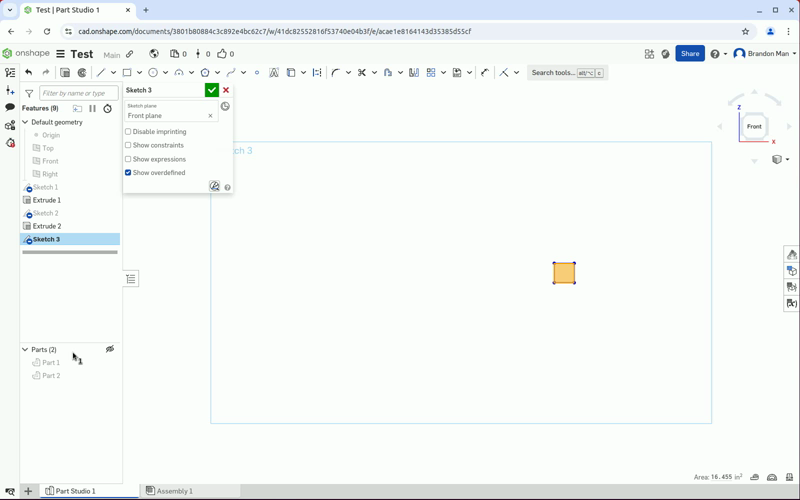
key(shift+y)
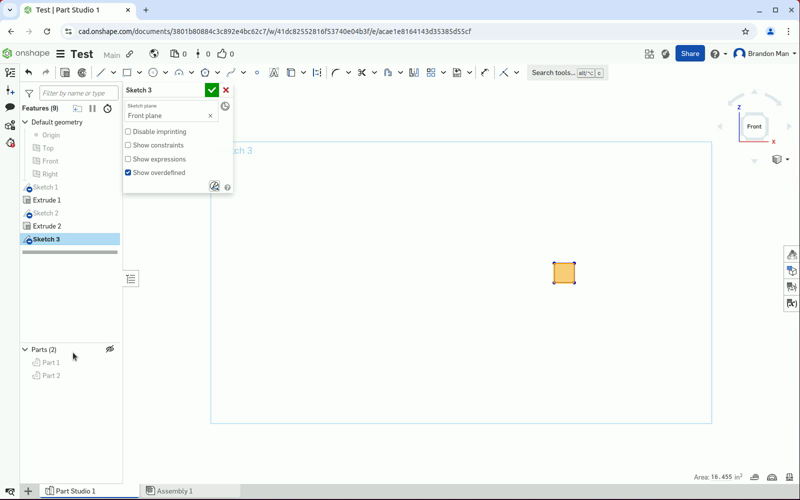
key(shift+e)
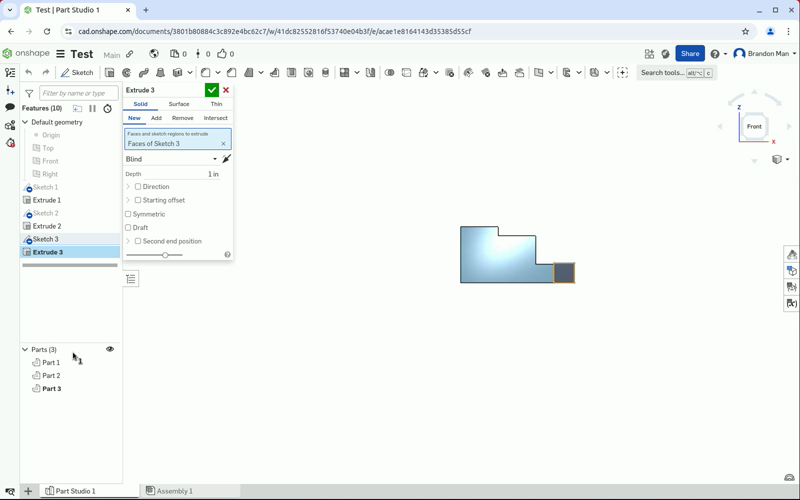
mouse_move(143, 106)
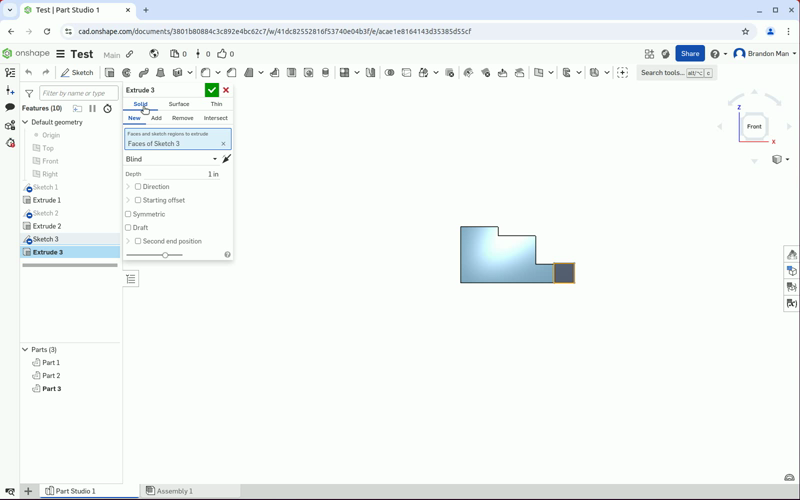
click(143, 106)
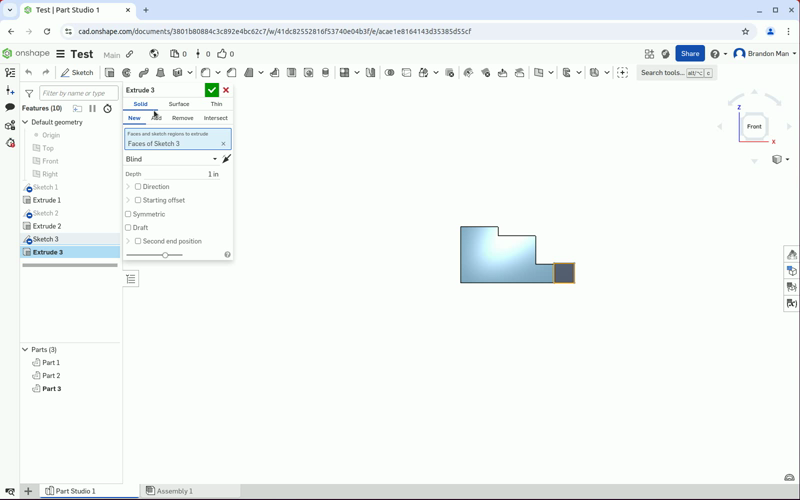
mouse_move(186, 120)
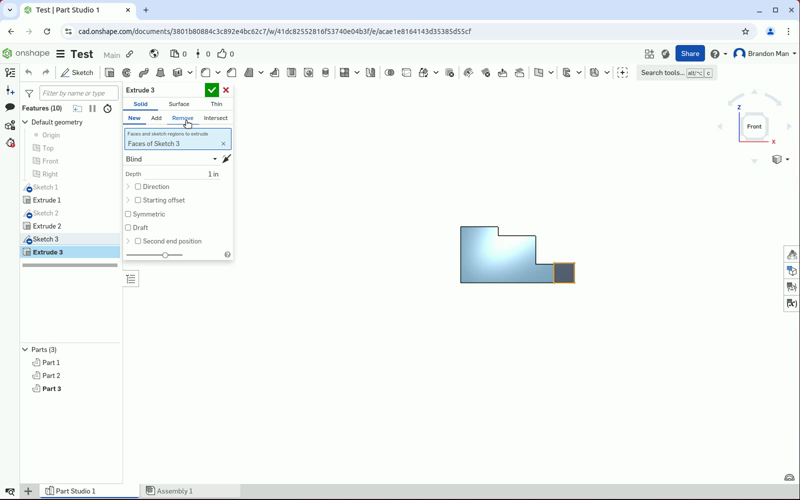
click(186, 120)
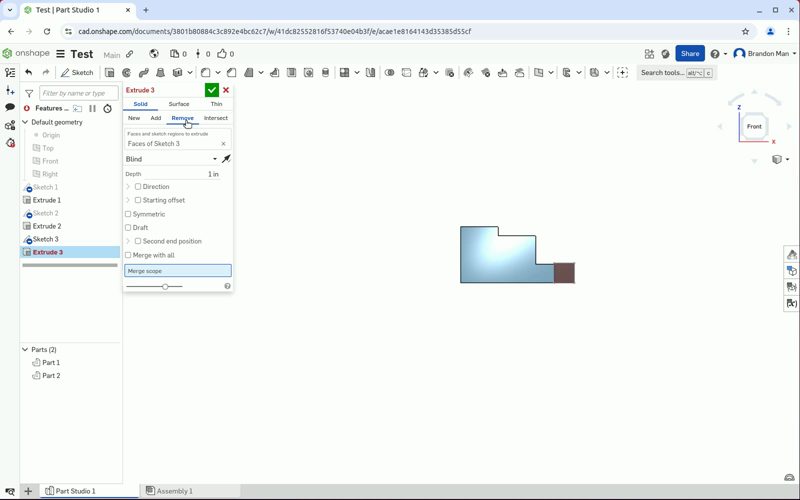
key(tab, 4)
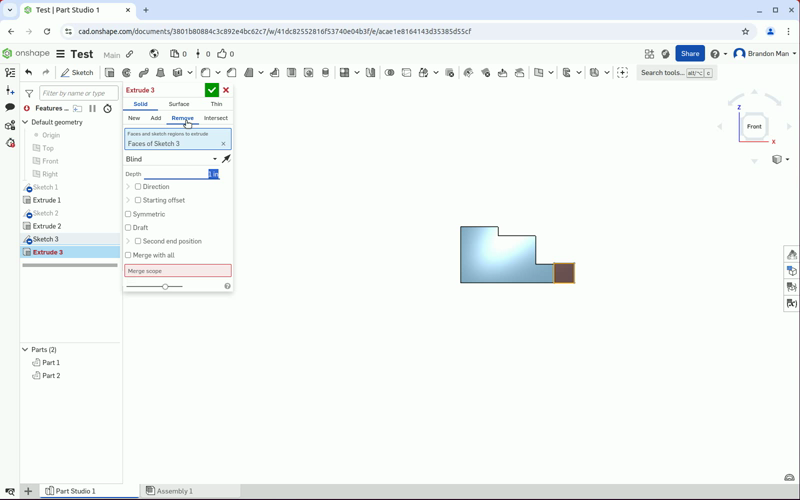
text(3.851)
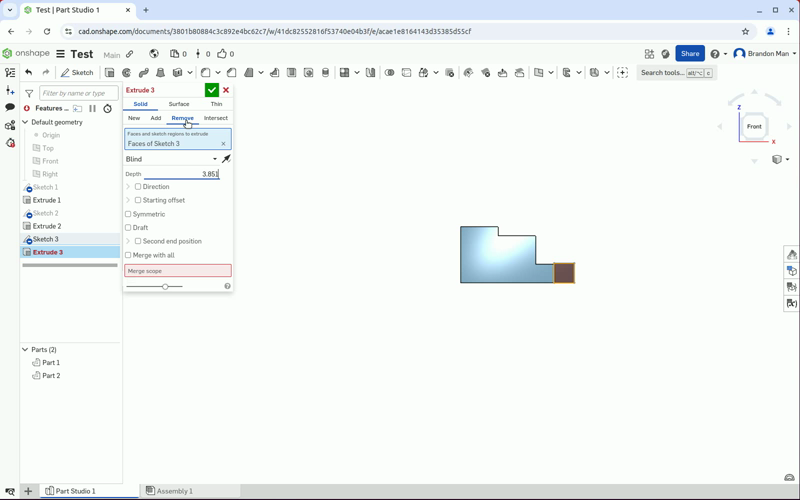
key(tab, 6)
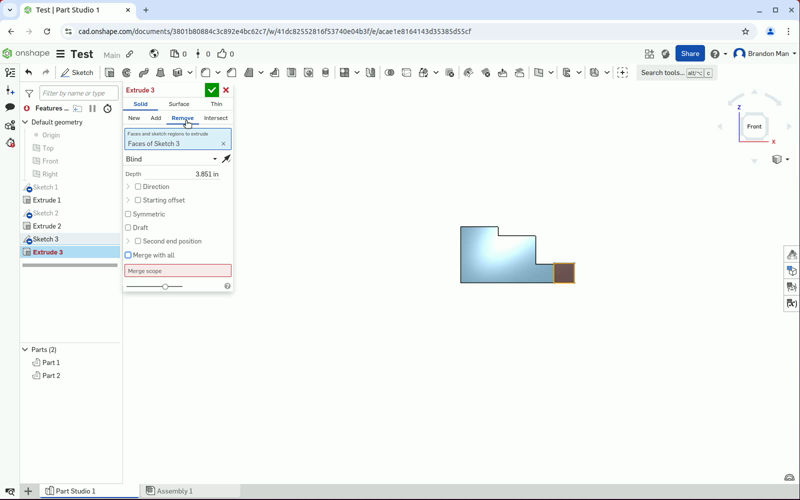
key(space)
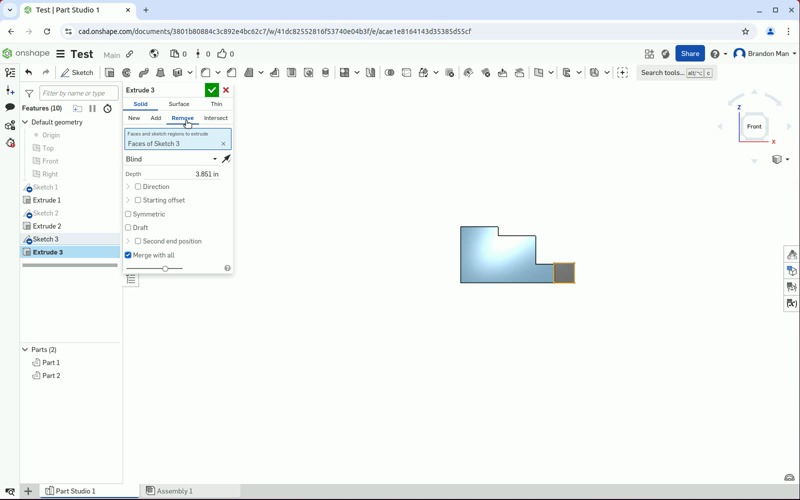
key(enter)
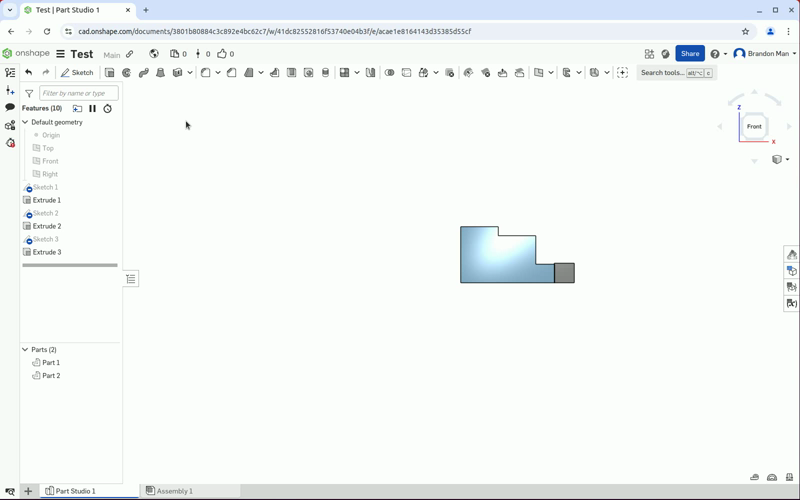
key(shift+h)
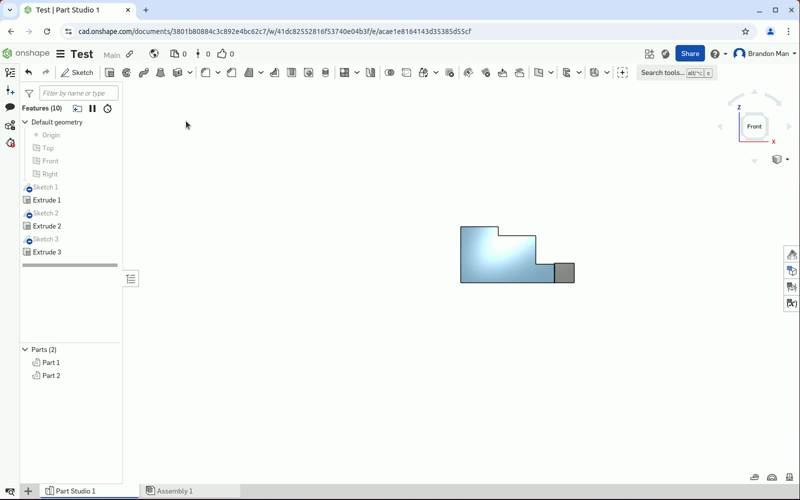
key(shift+h)
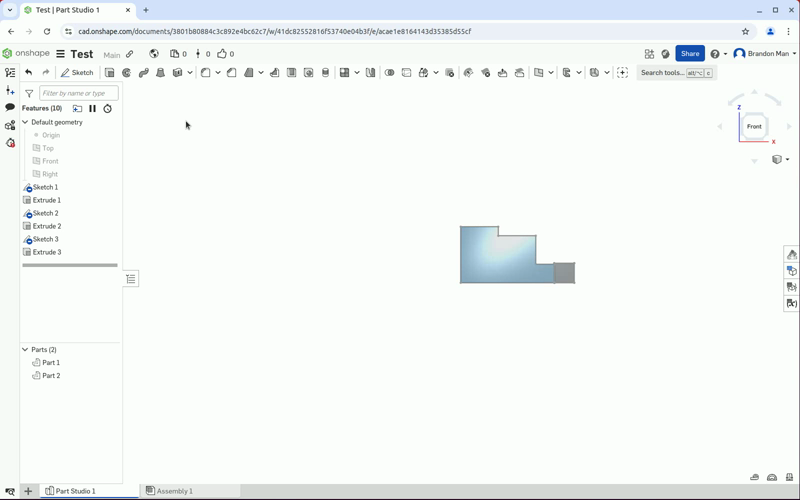
key(shift+7)
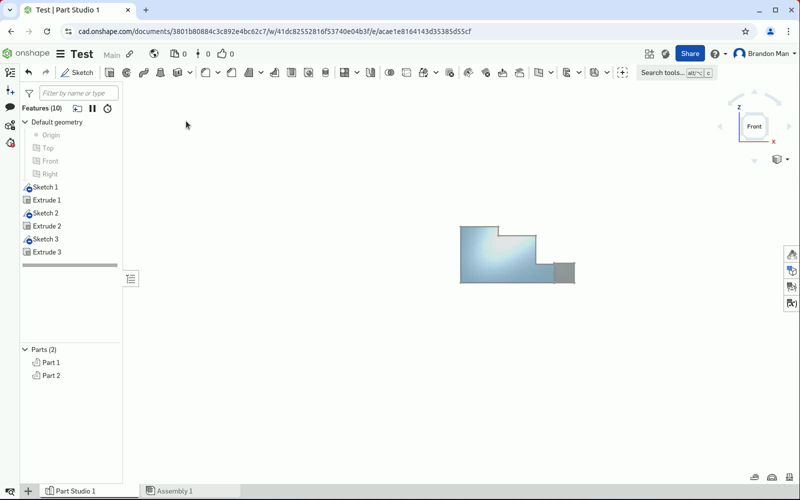
key(left, 2)
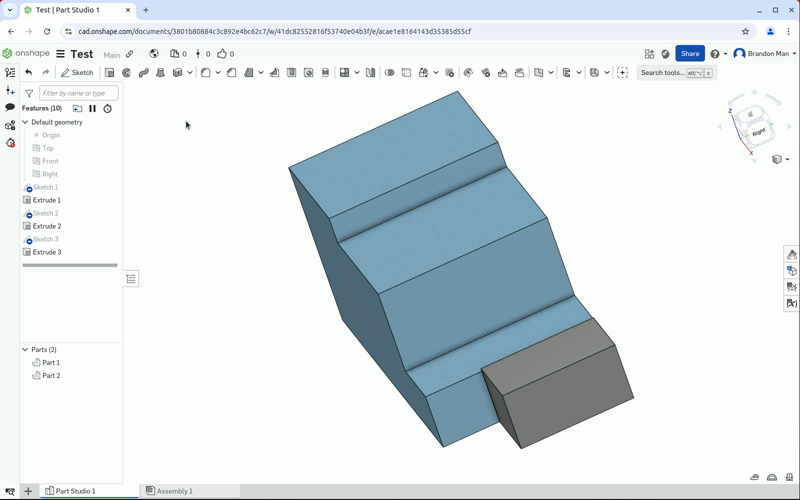
key(down, 2)
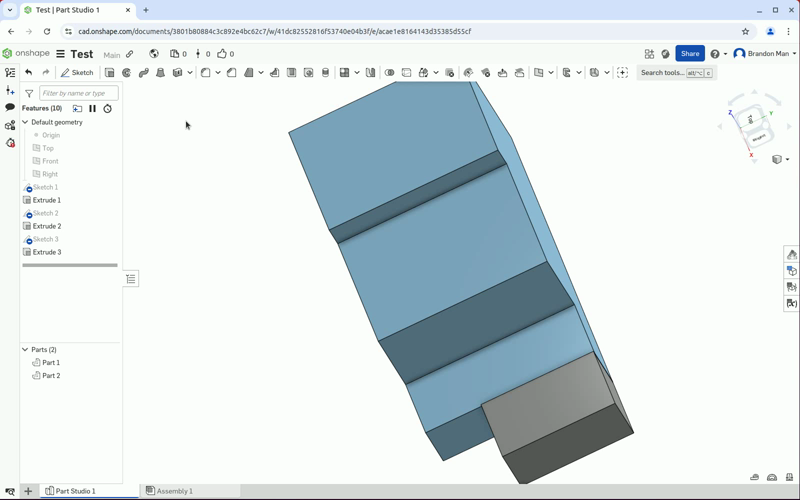
key(up, 2)
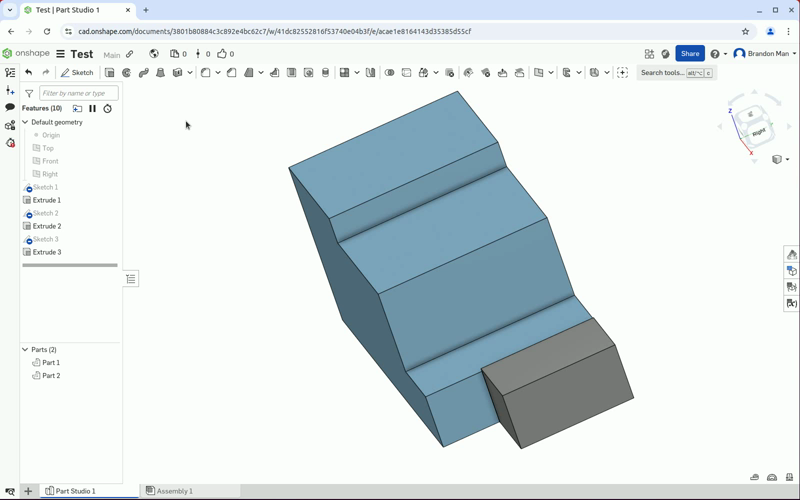
key(right, 2)
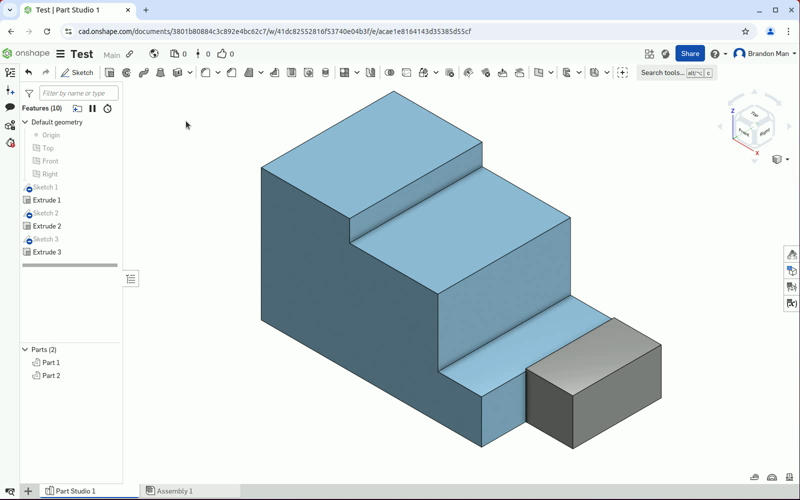
mouse_move(73, 189)
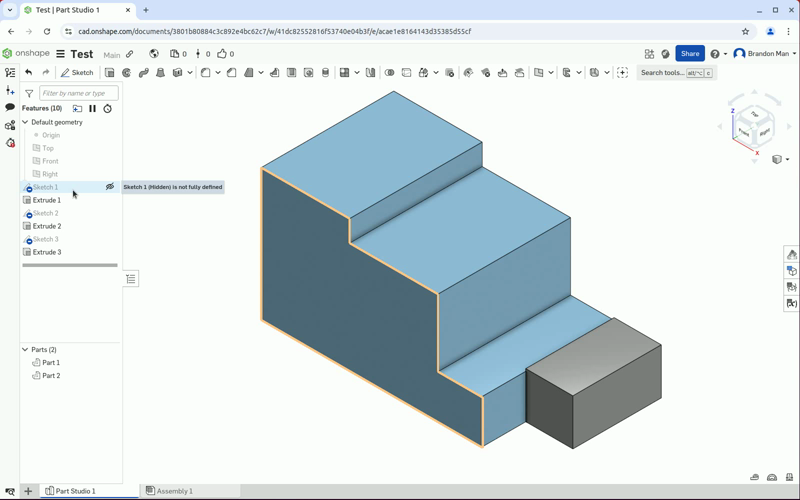
click(73, 189)